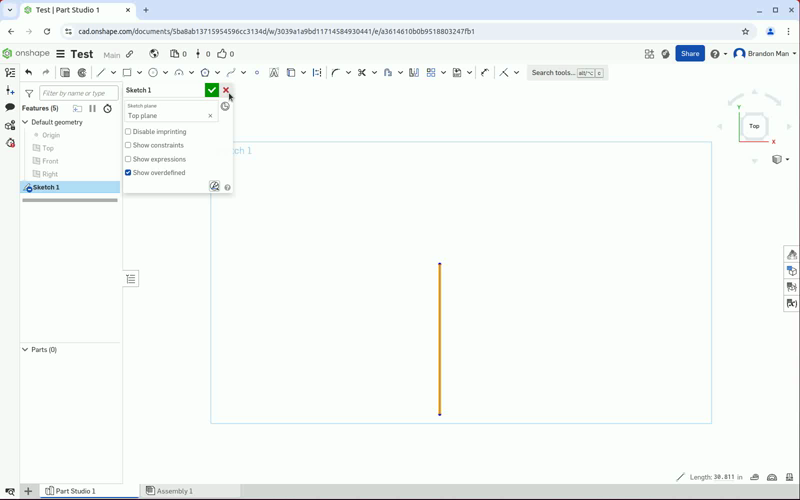
key(shift+h)
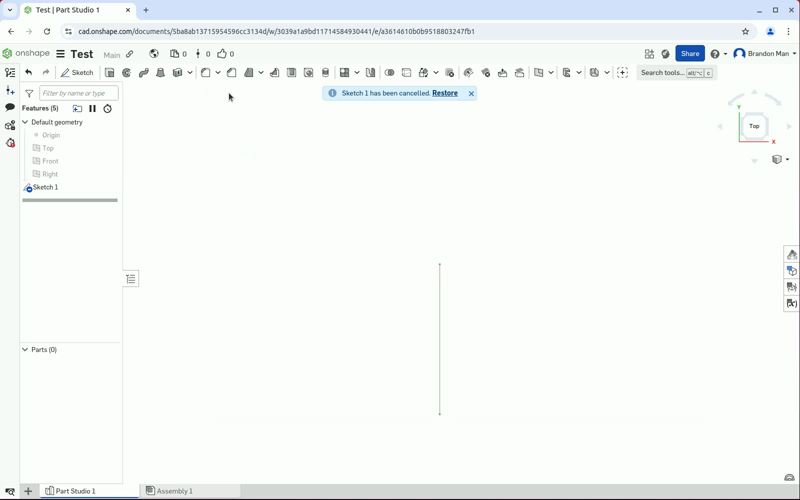
key(shift+s)
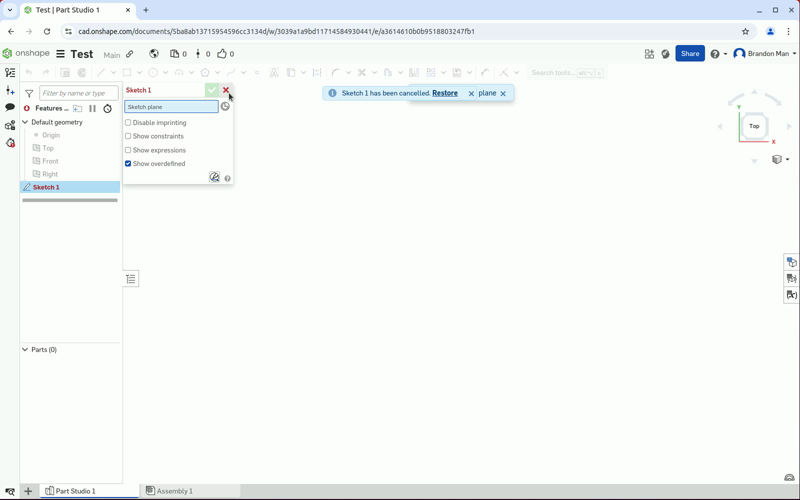
mouse_move(73, 150)
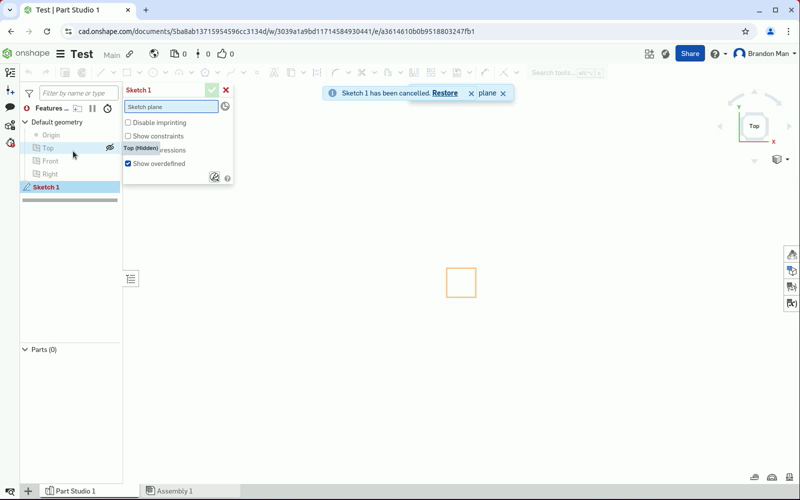
click(73, 150)
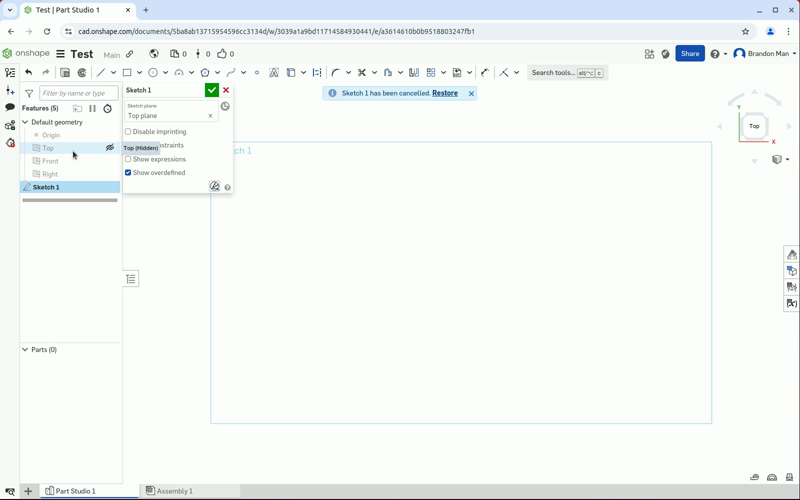
mouse_move(73, 352)
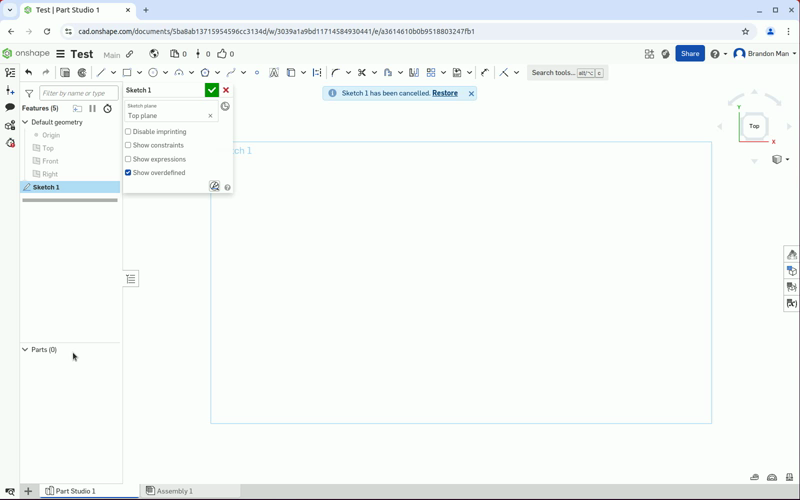
key(y)
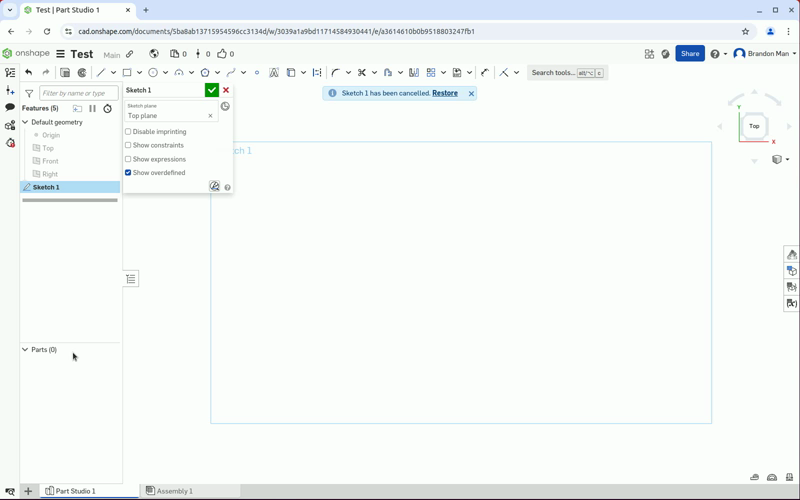
key(c)
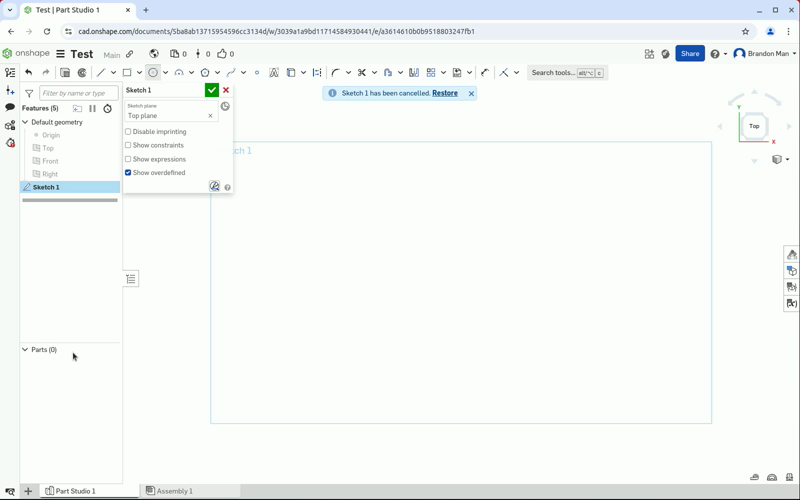
key_down(shift)
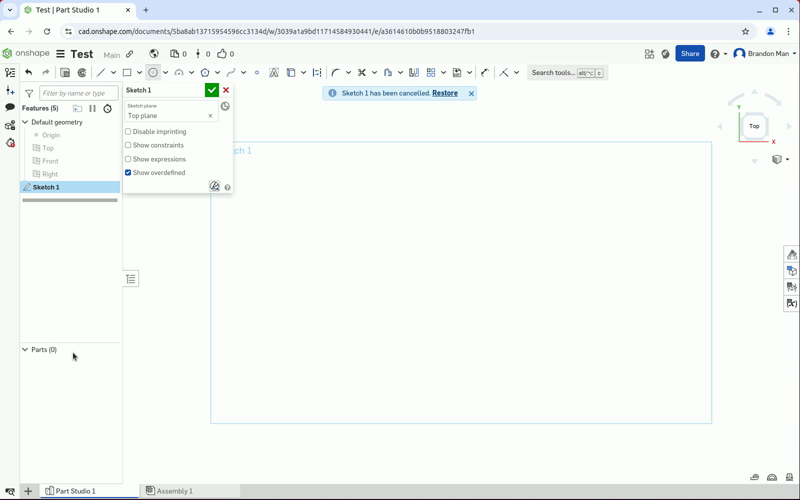
mouse_move(461, 282)
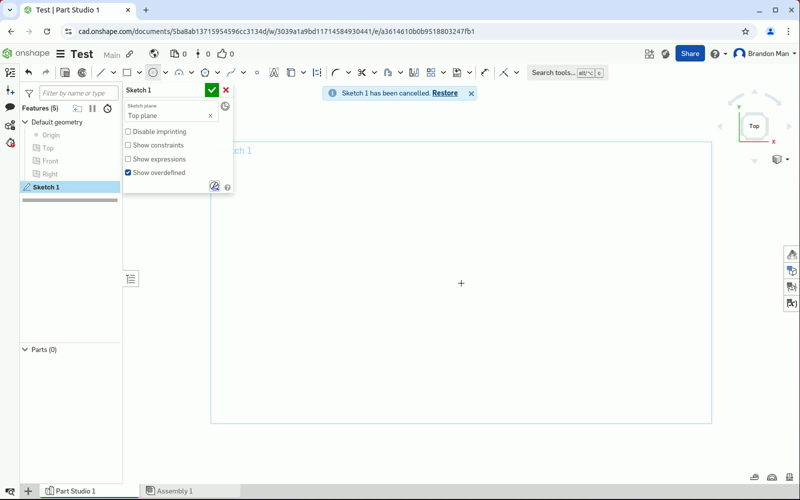
click(461, 282)
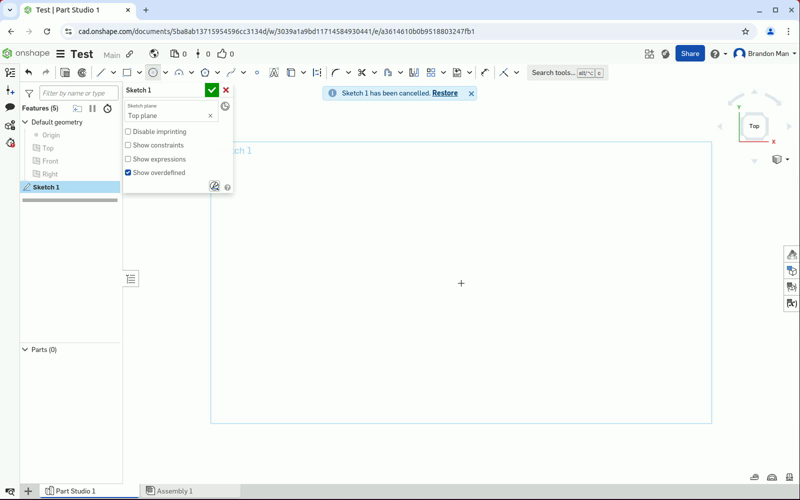
key_up(shift)
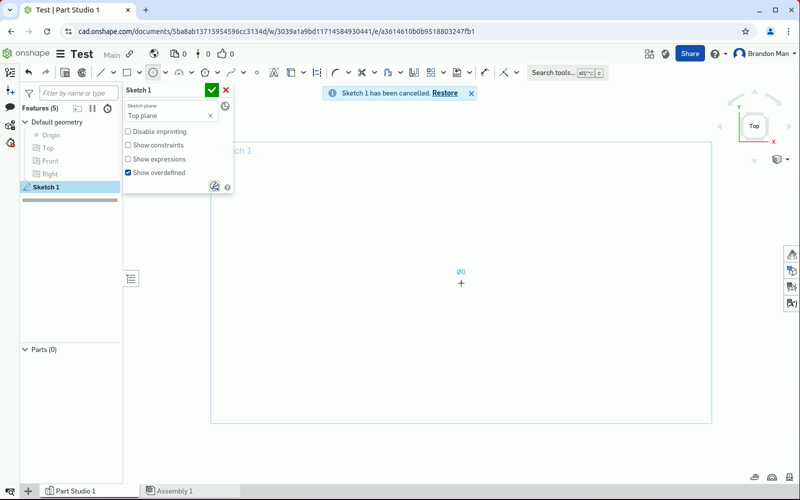
mouse_move(574, 282)
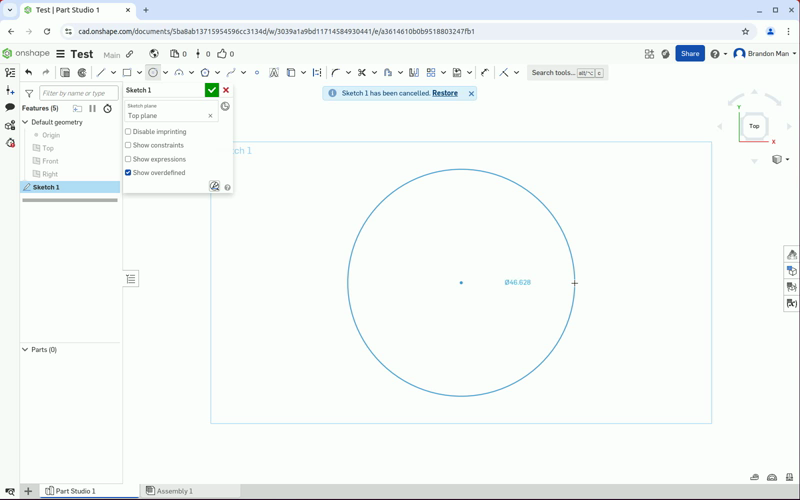
click(574, 282)
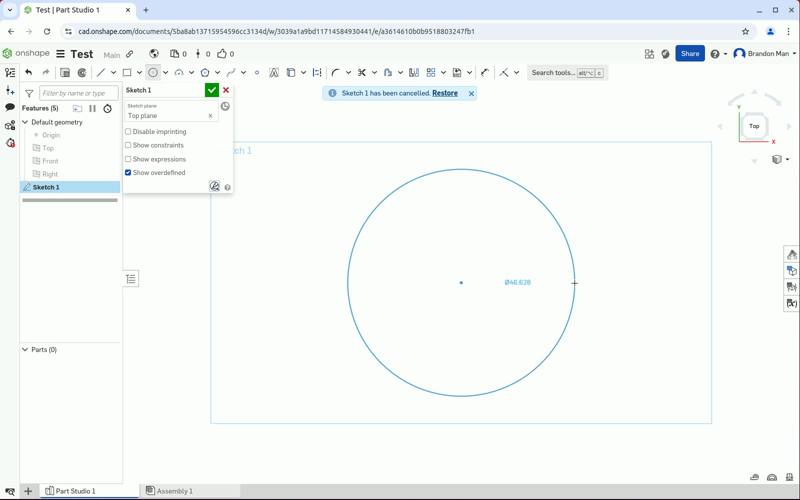
key(esc)
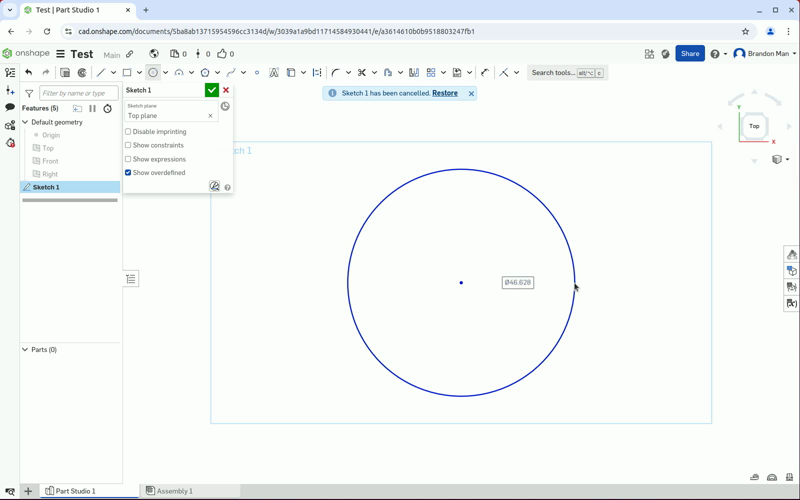
mouse_move(449, 310)
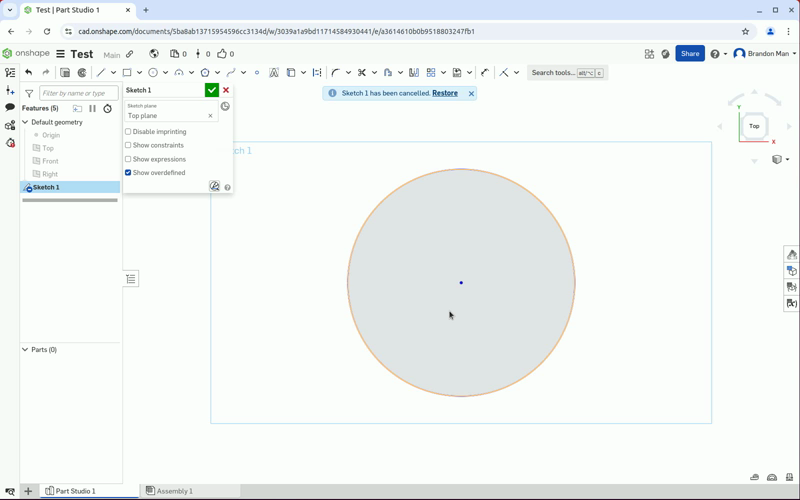
click(449, 310)
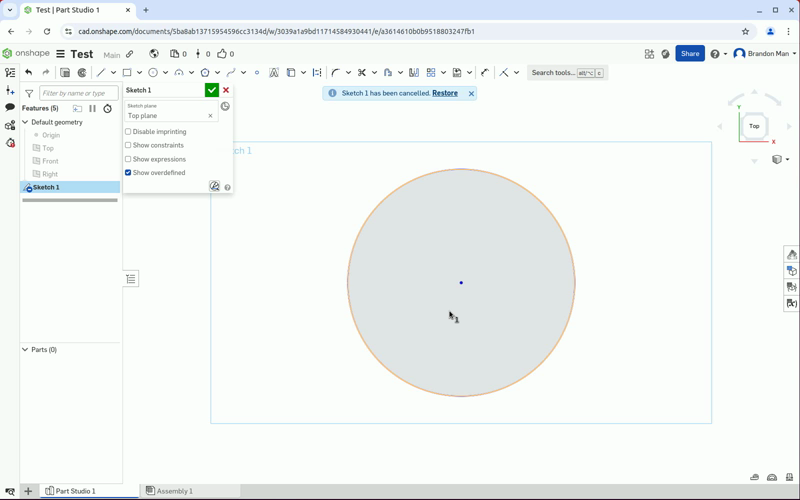
mouse_move(73, 352)
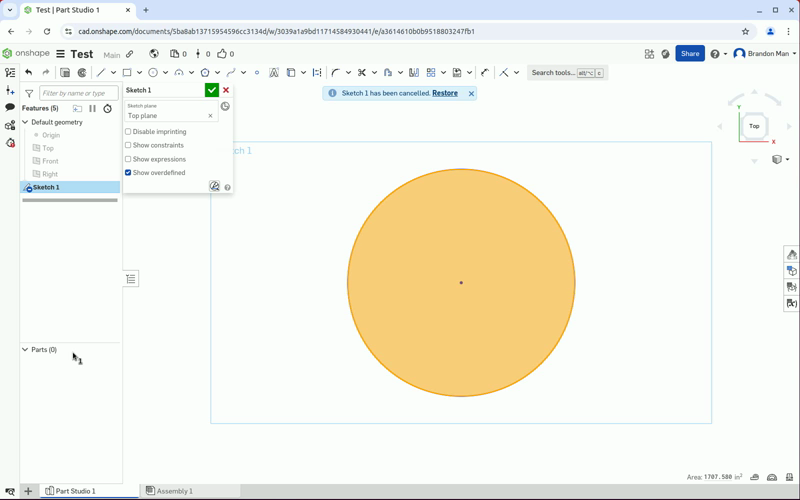
key(shift+y)
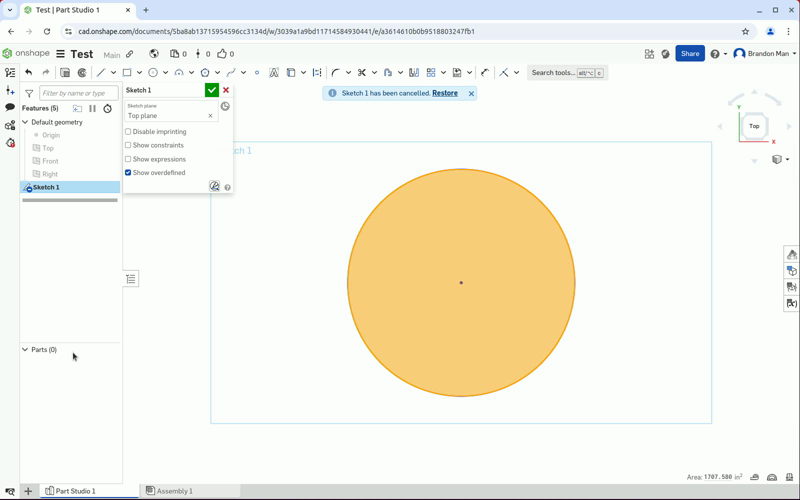
key(shift+e)
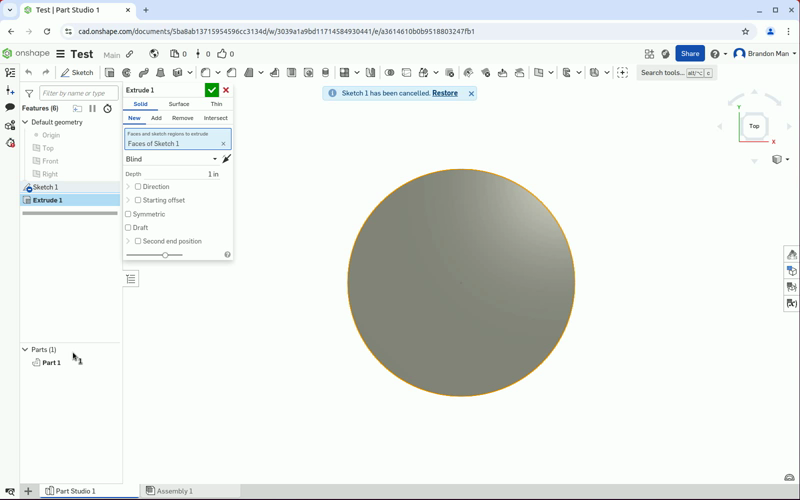
mouse_move(143, 106)
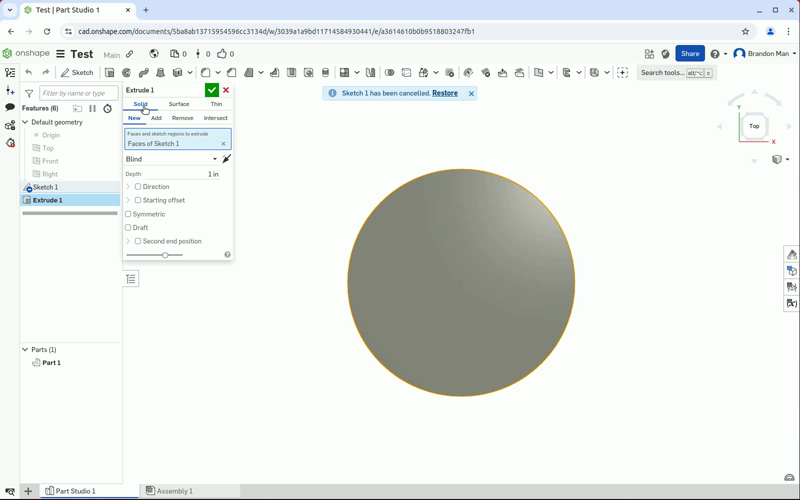
click(143, 106)
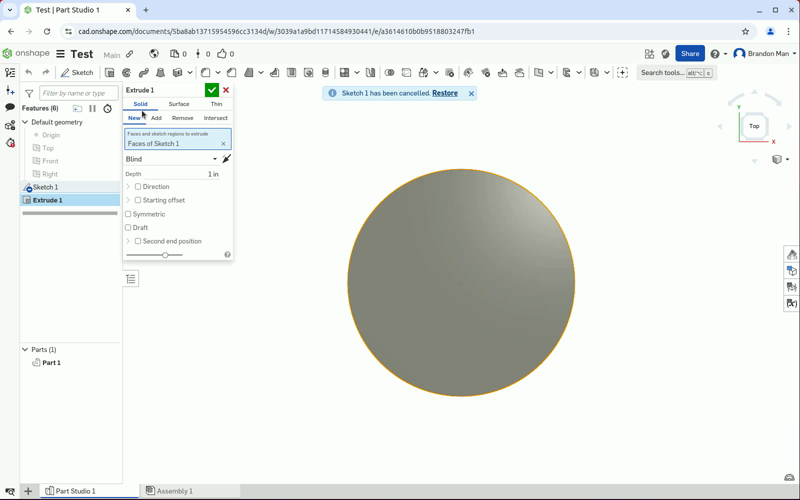
mouse_move(137, 120)
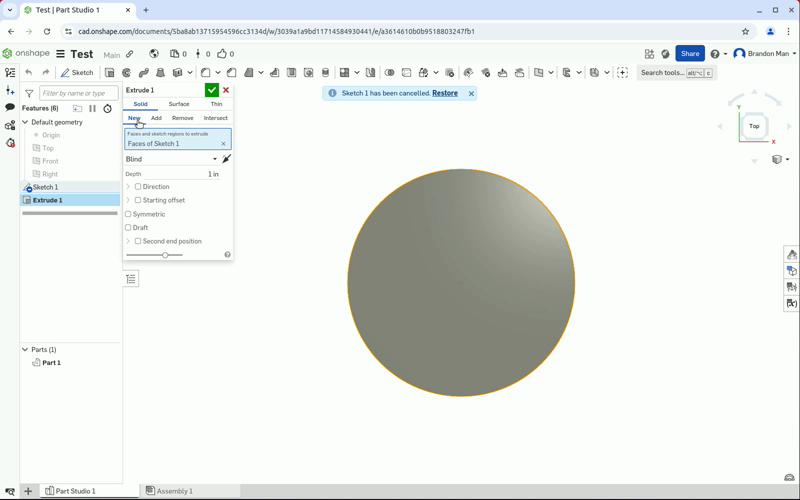
click(137, 120)
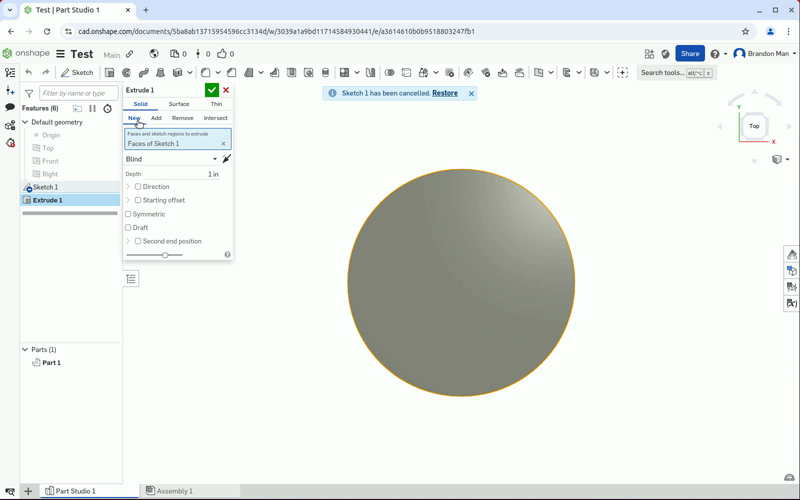
key(tab, 4)
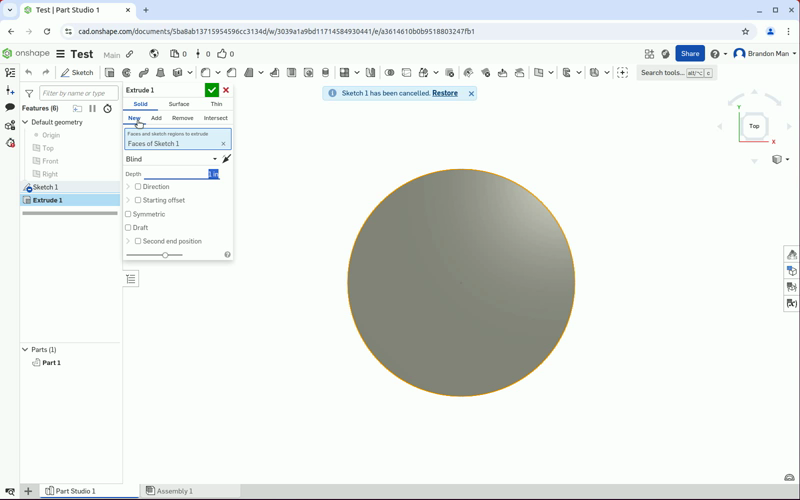
text(6.74)
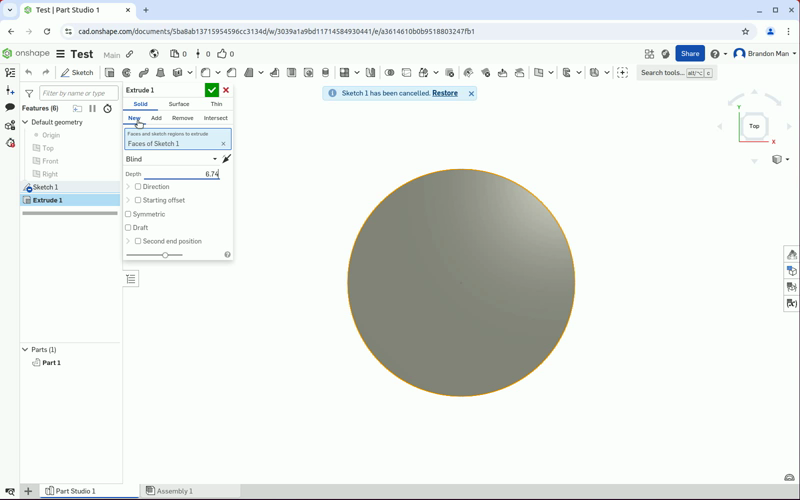
key(enter)
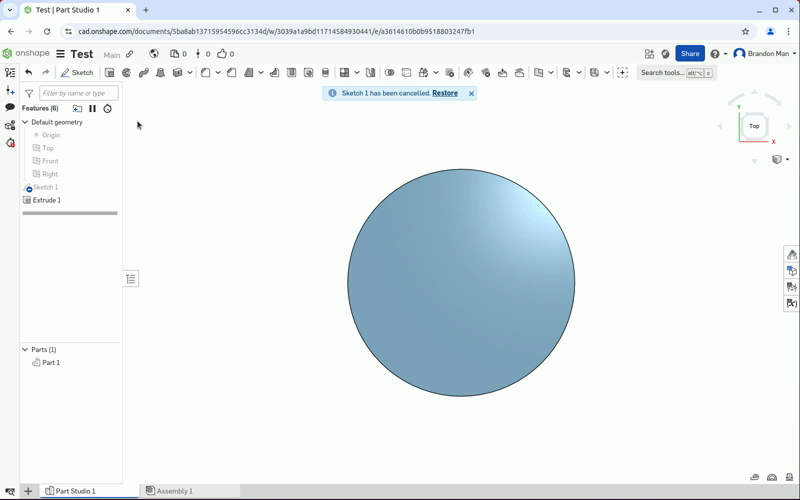
key(shift+h)
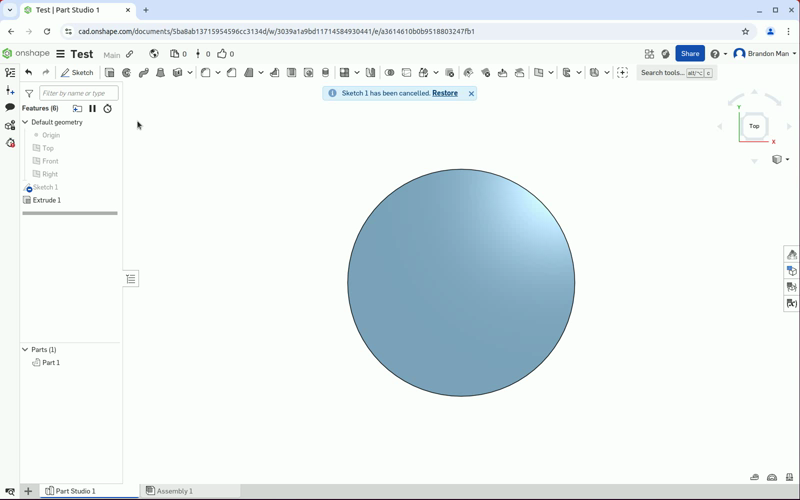
key(shift+h)
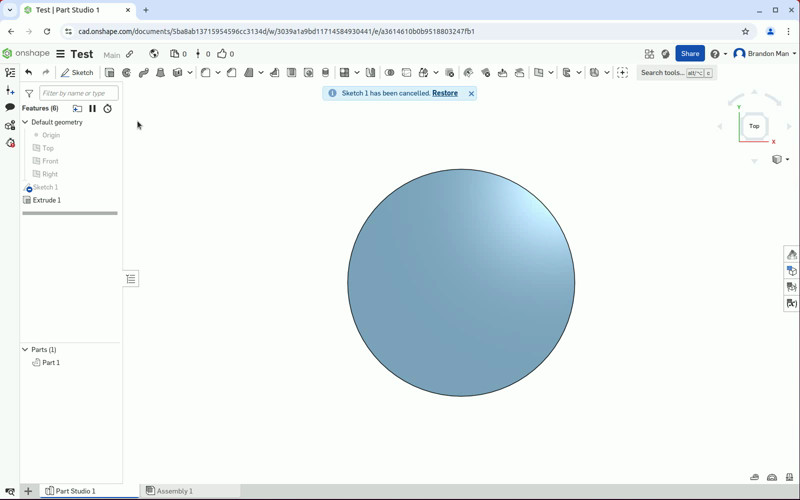
mouse_move(73, 189)
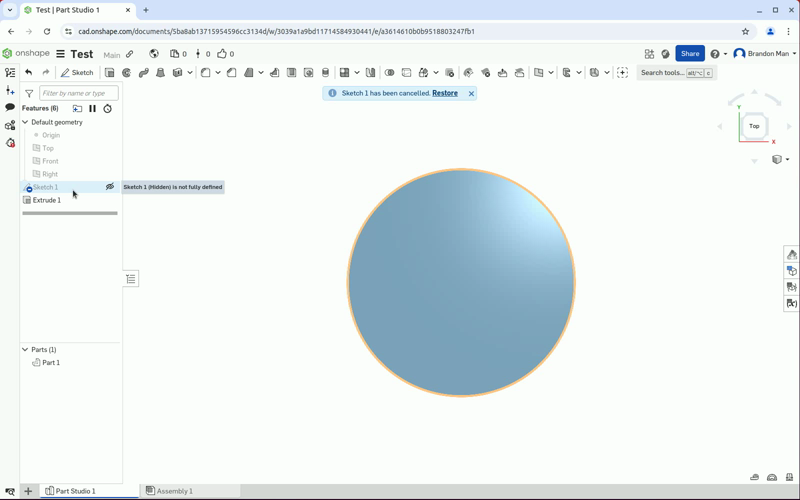
click(73, 189)
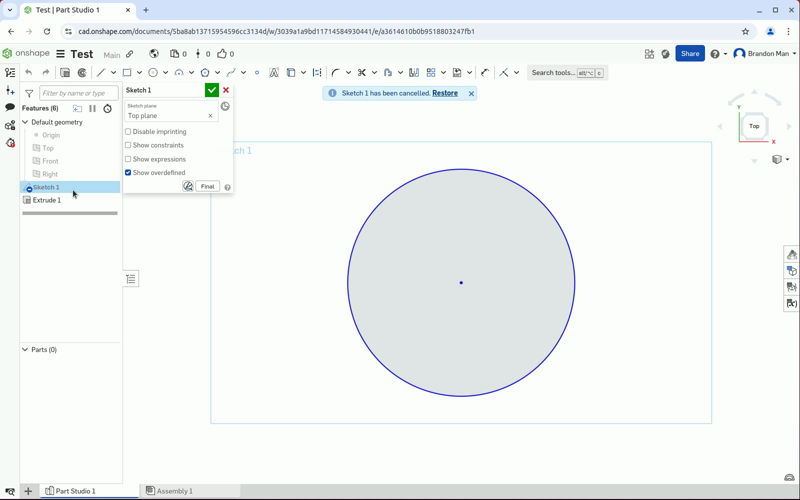
mouse_move(229, 92)
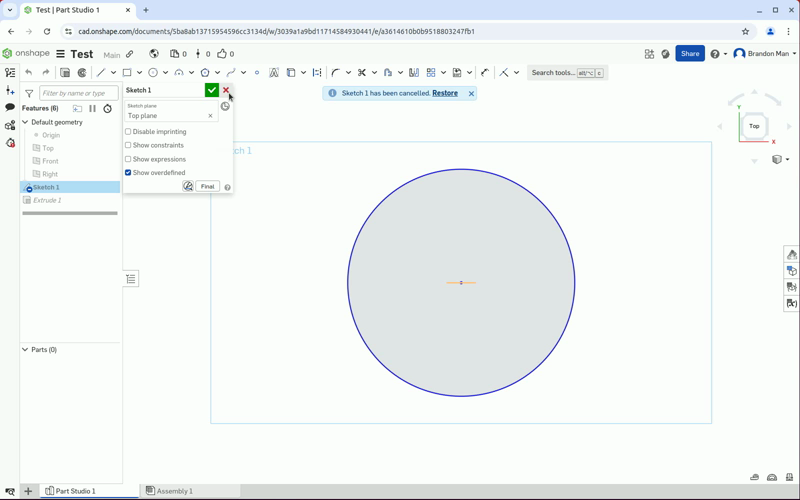
click(229, 92)
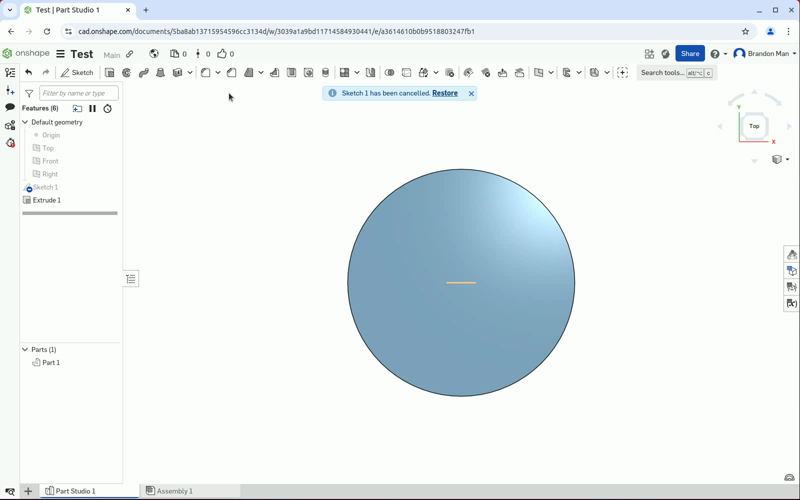
mouse_move(541, 75)
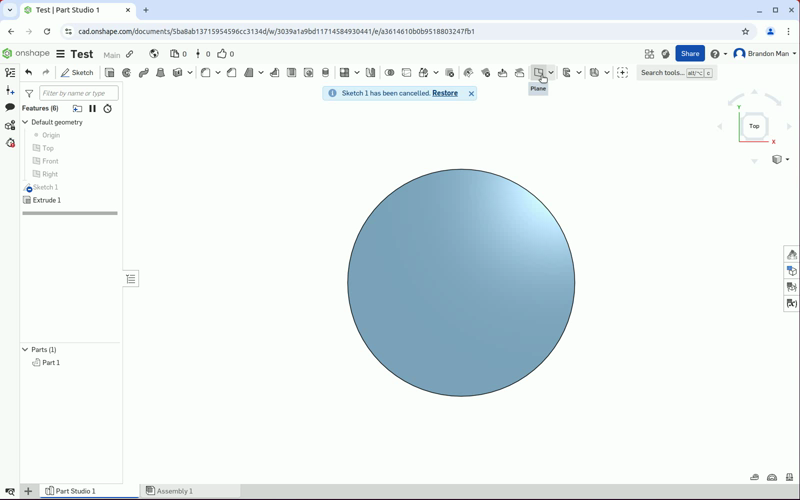
click(541, 75)
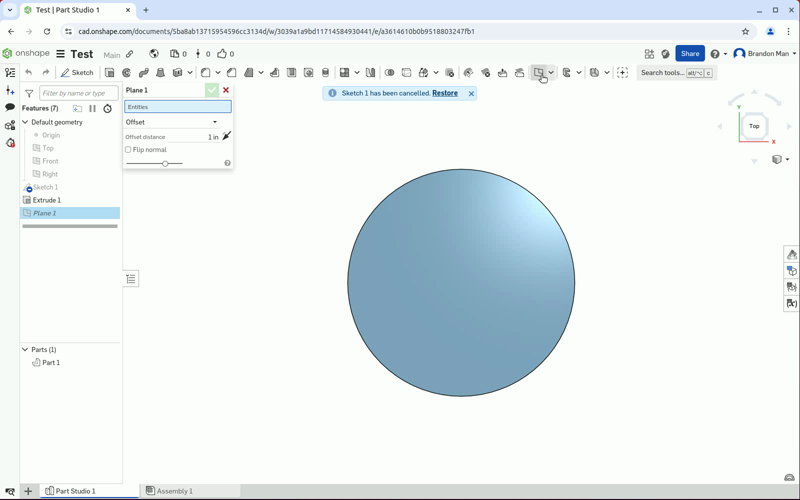
mouse_move(73, 150)
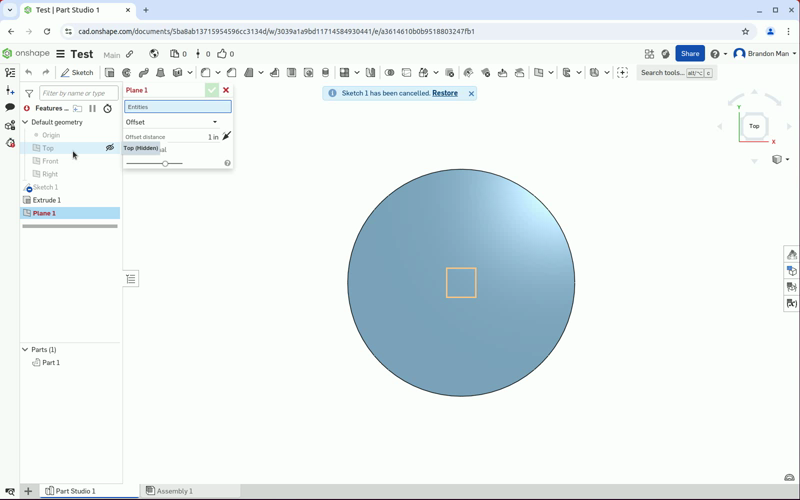
click(73, 150)
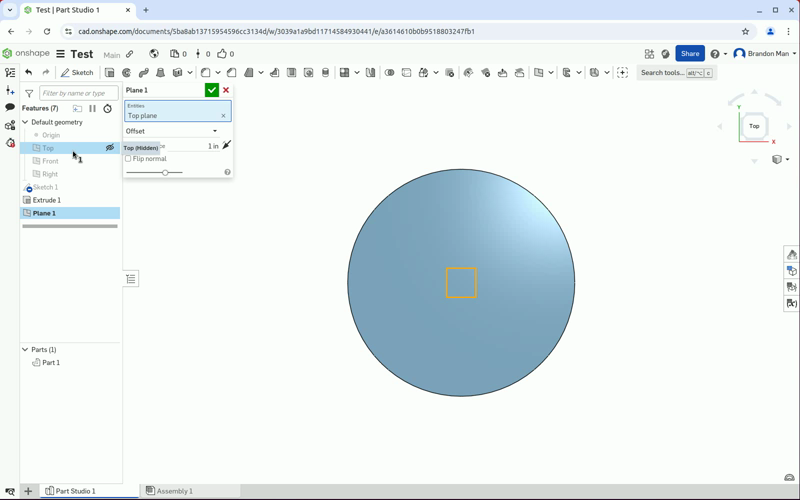
key(tab, 2)
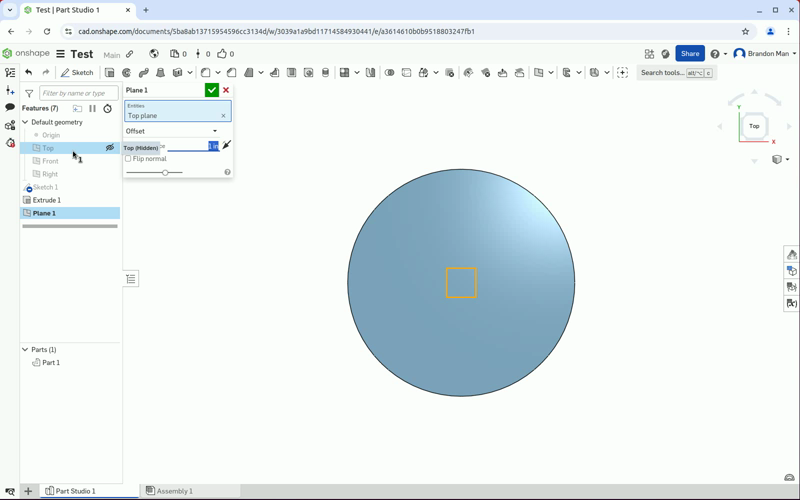
text(6.748)
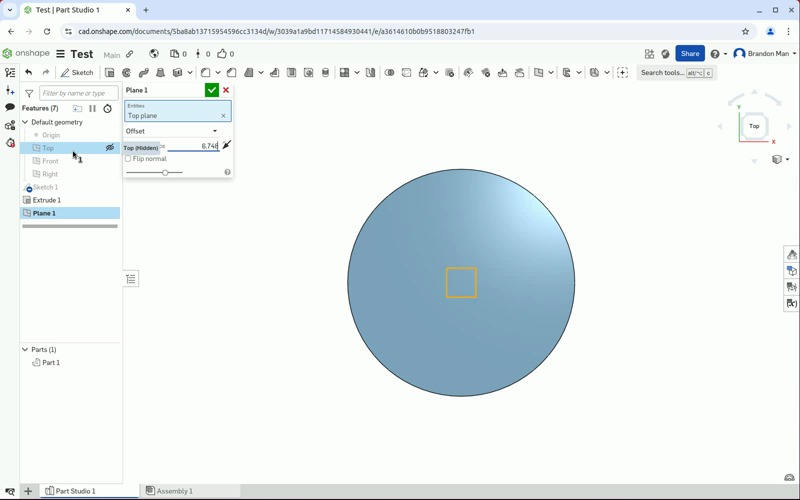
key(enter, 2)
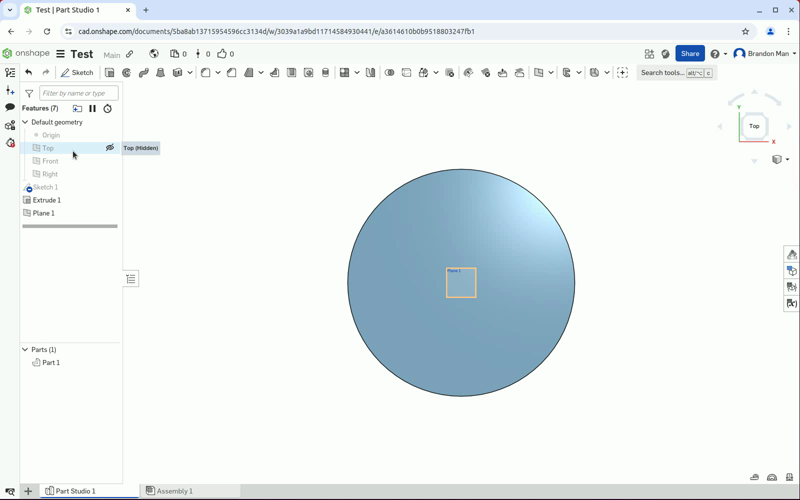
key(shift+s)
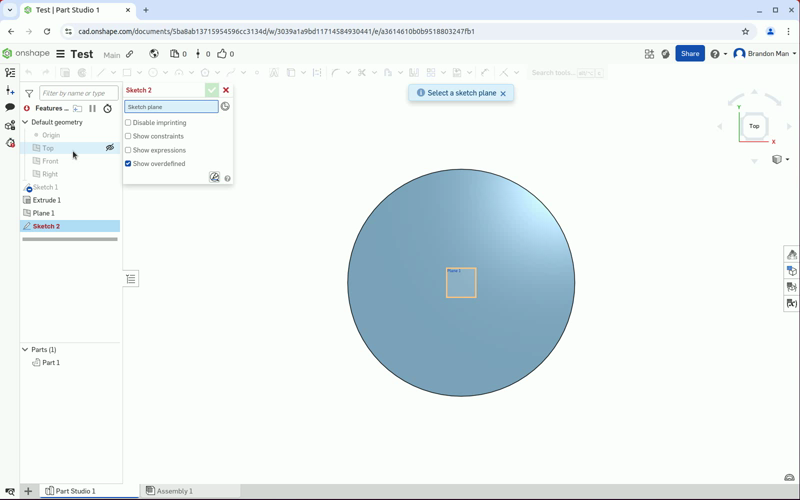
mouse_move(73, 215)
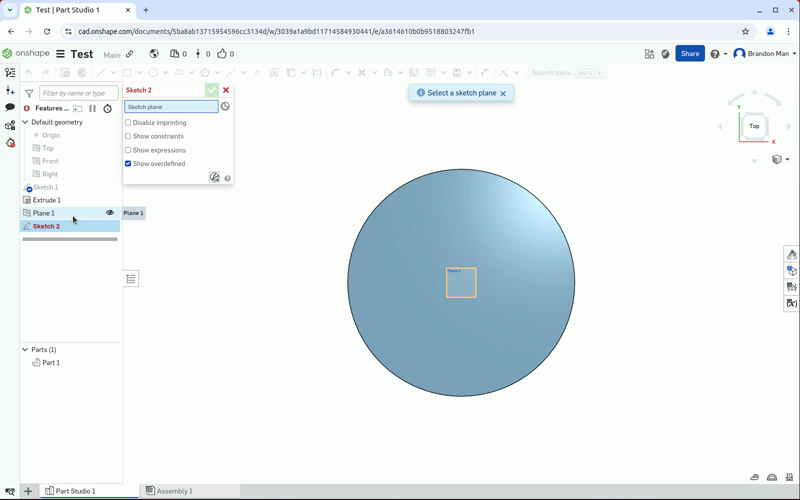
click(73, 215)
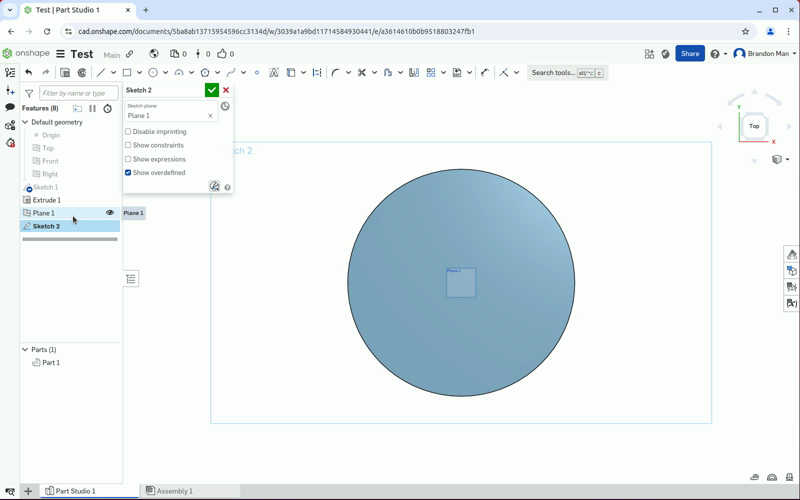
mouse_move(73, 352)
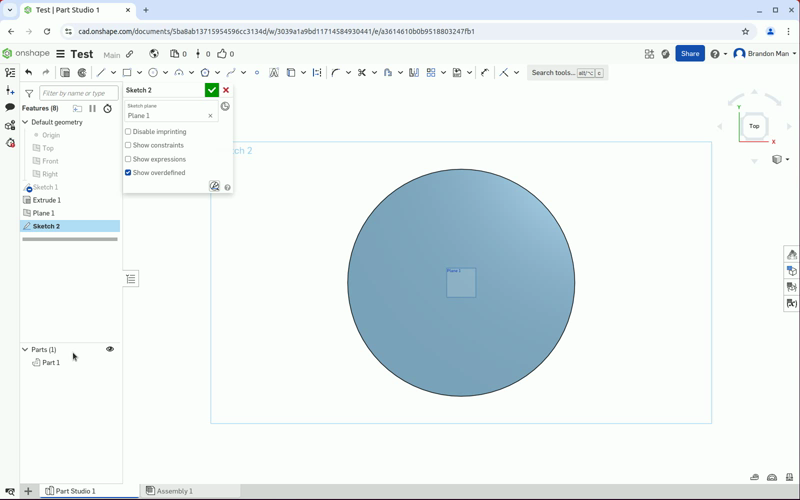
key(y)
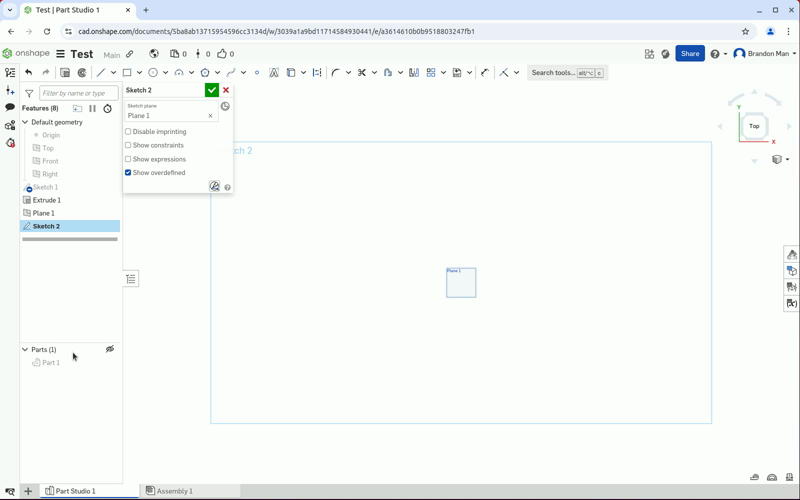
key(a)
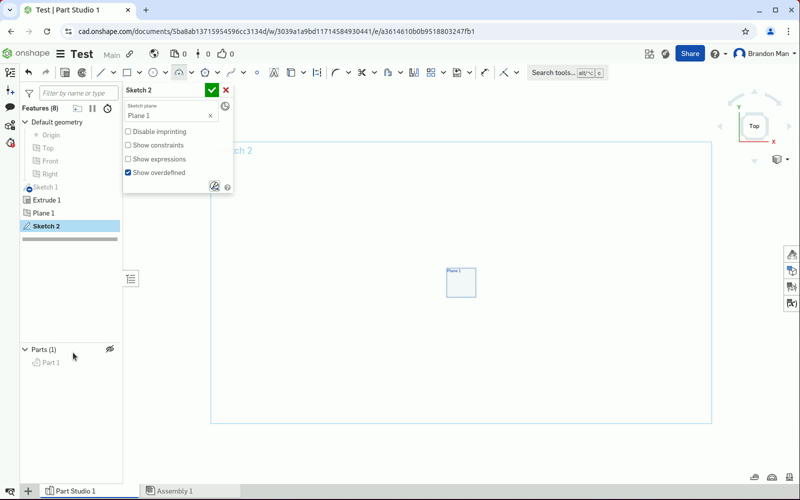
key_down(shift)
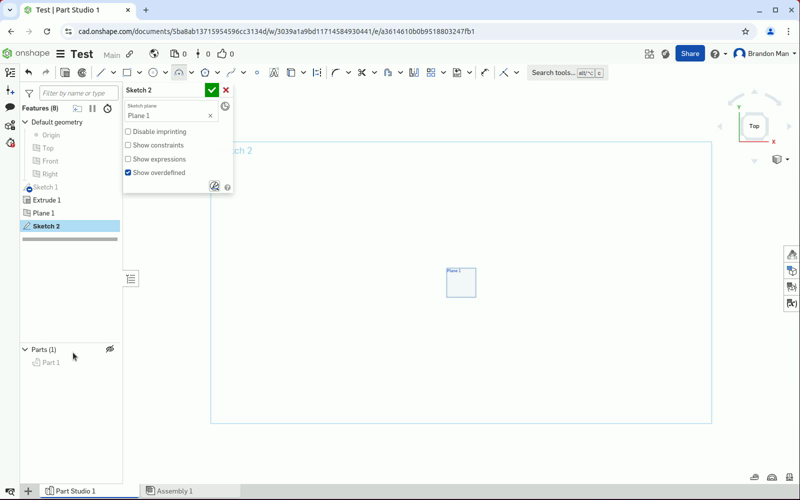
mouse_move(453, 274)
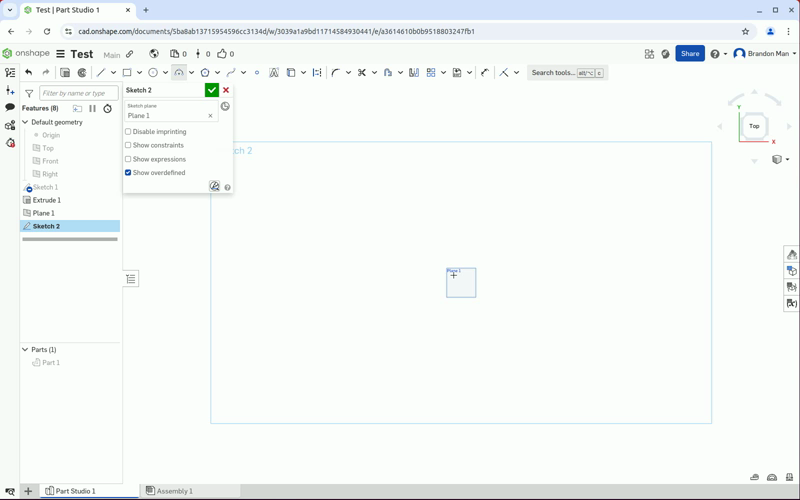
click(453, 274)
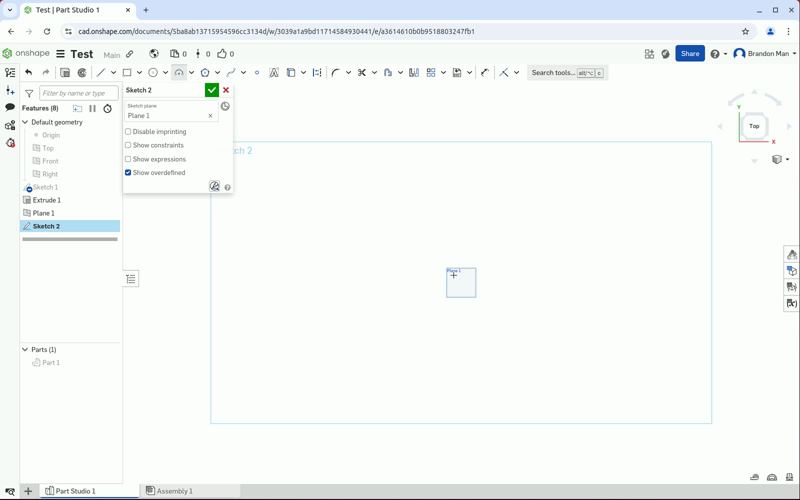
key_up(shift)
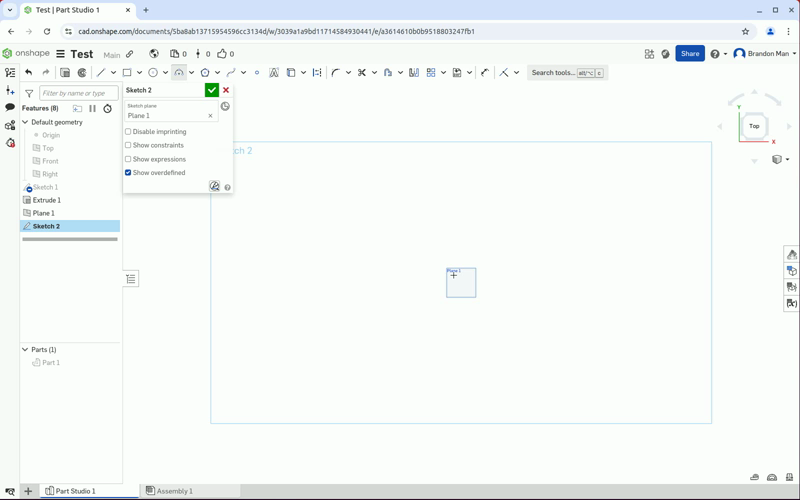
key_down(shift)
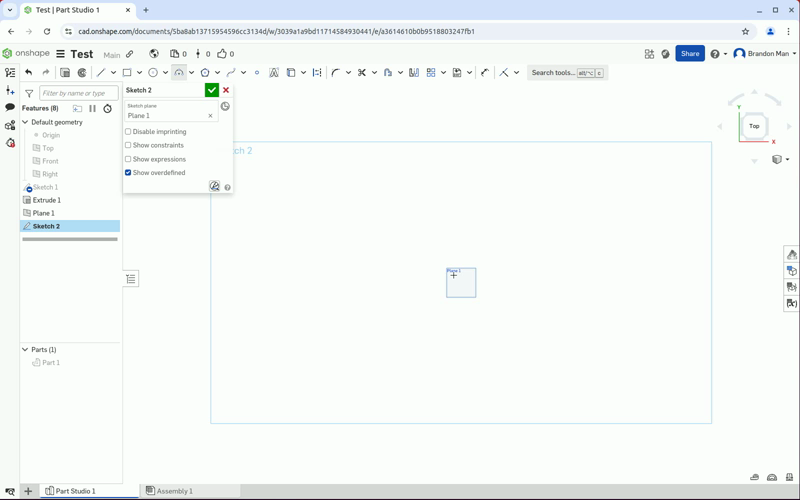
mouse_move(469, 274)
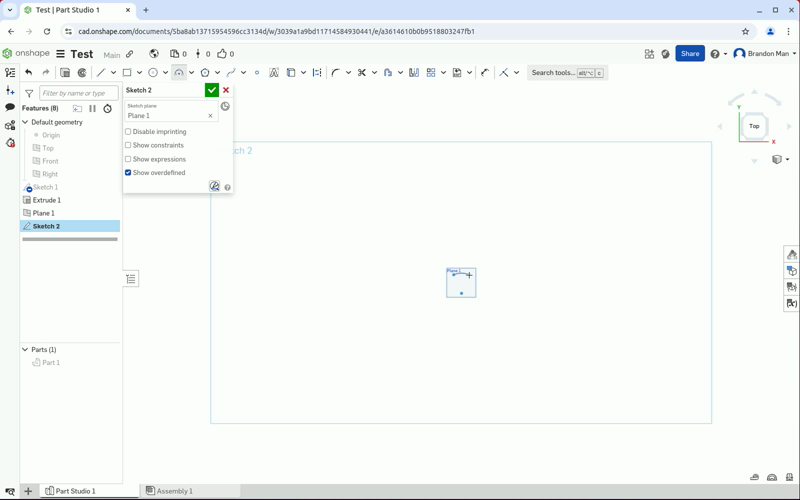
click(469, 274)
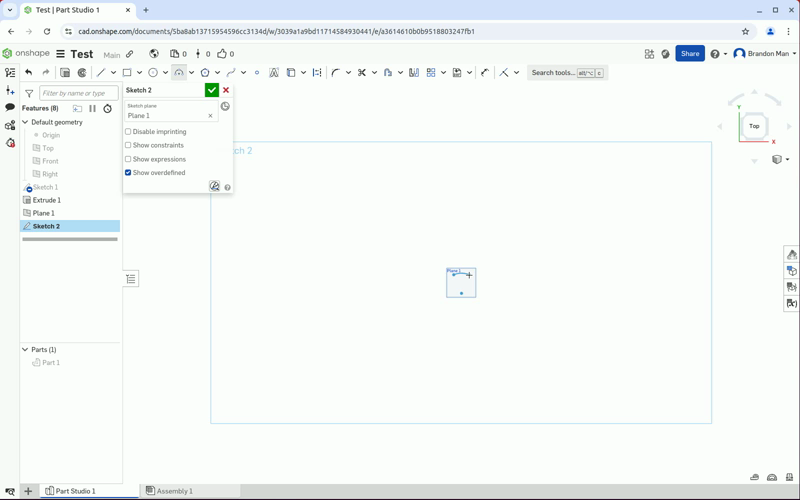
mouse_move(461, 294)
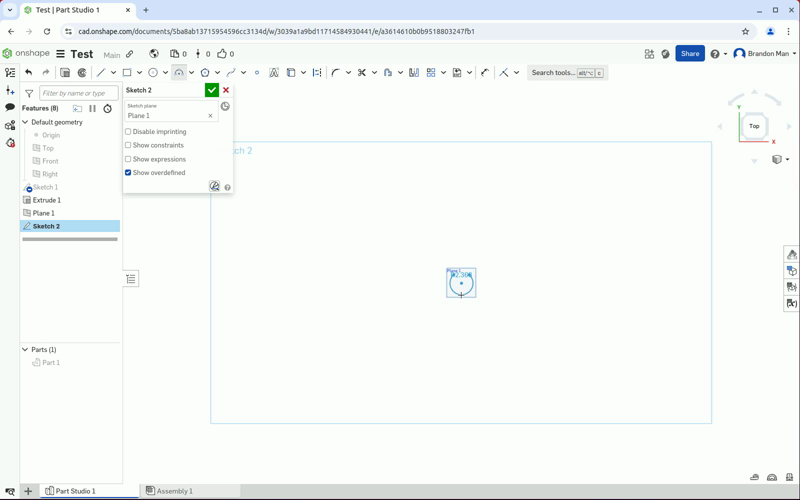
click(461, 294)
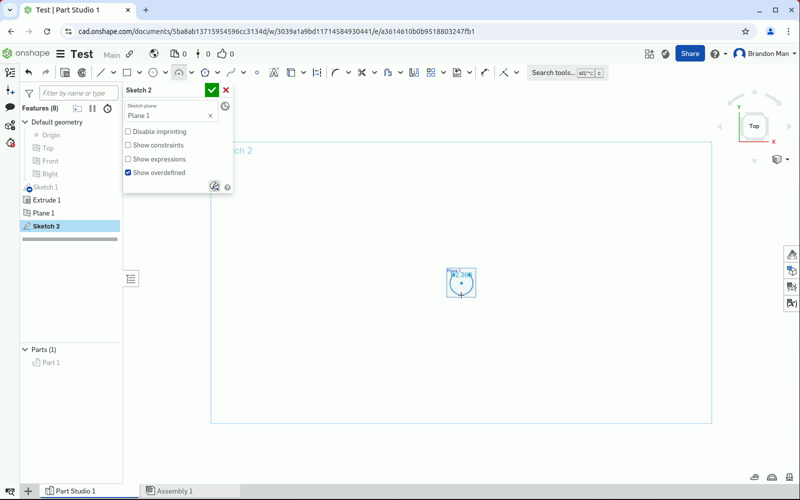
key_up(shift)
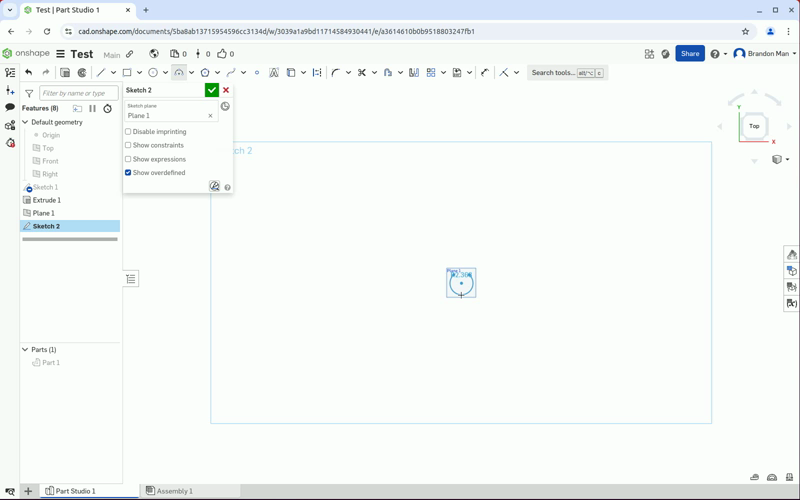
key(esc)
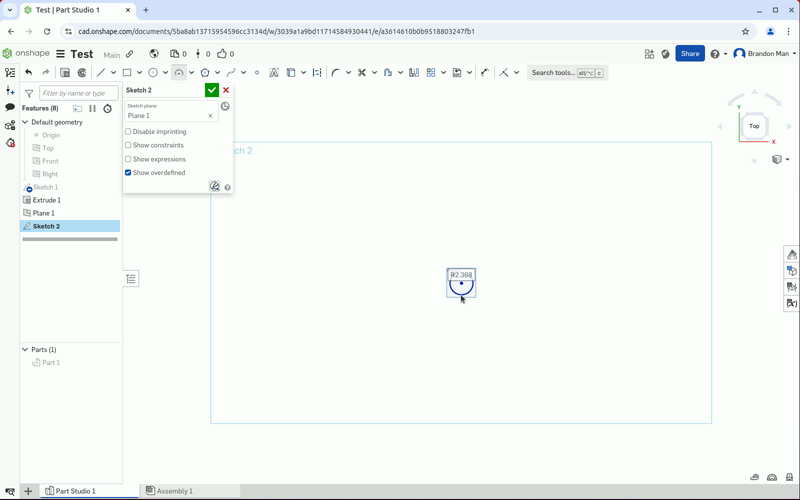
key(l)
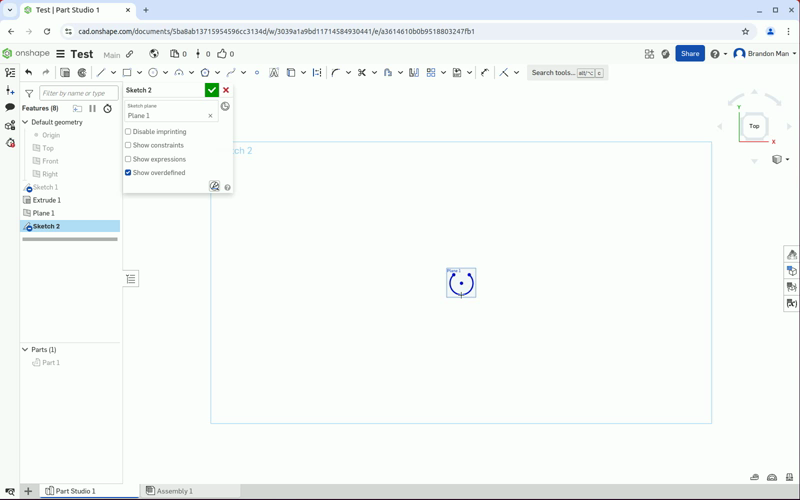
mouse_move(469, 274)
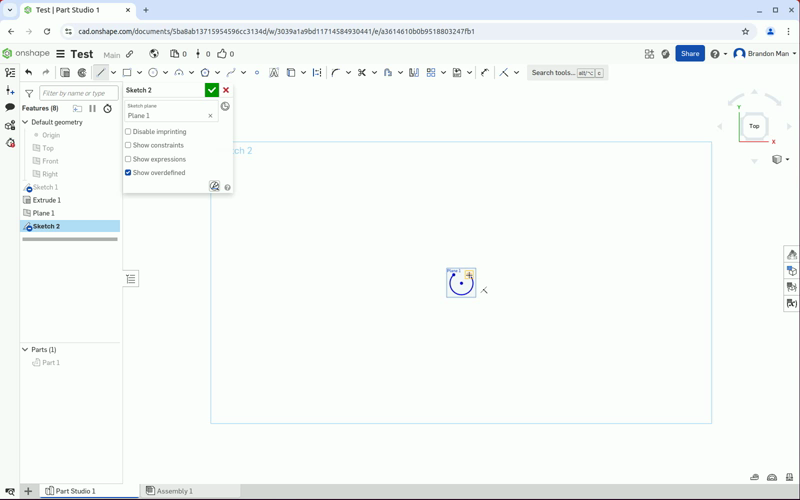
click(469, 274)
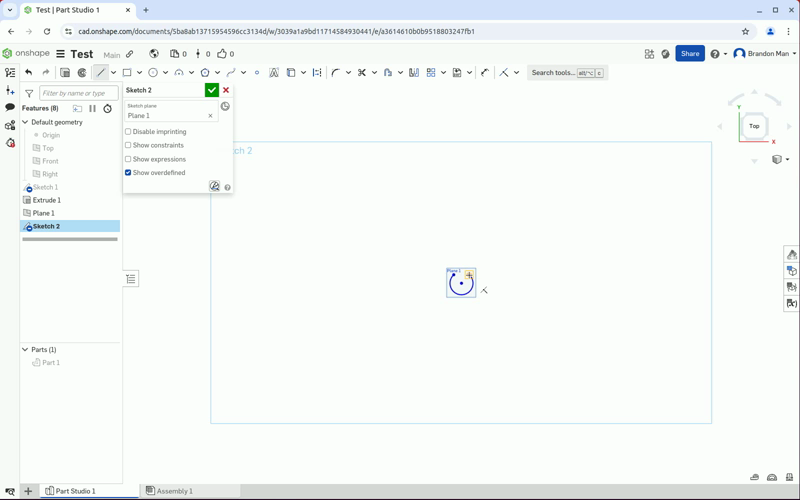
mouse_move(499, 274)
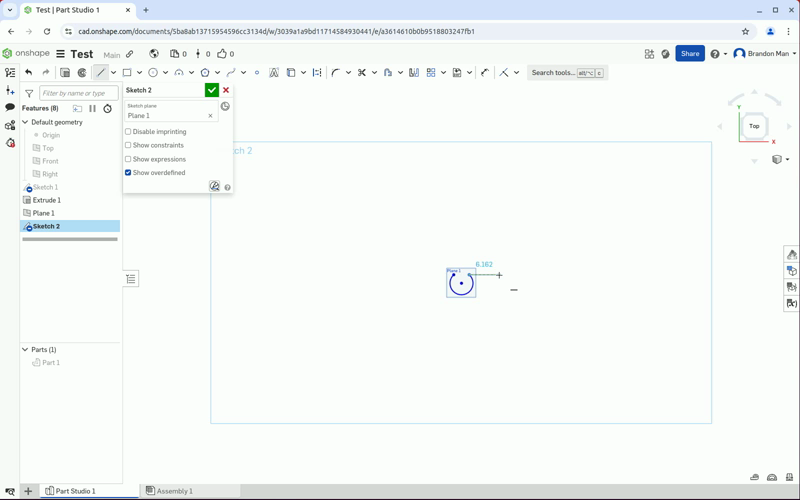
key_down(shift)
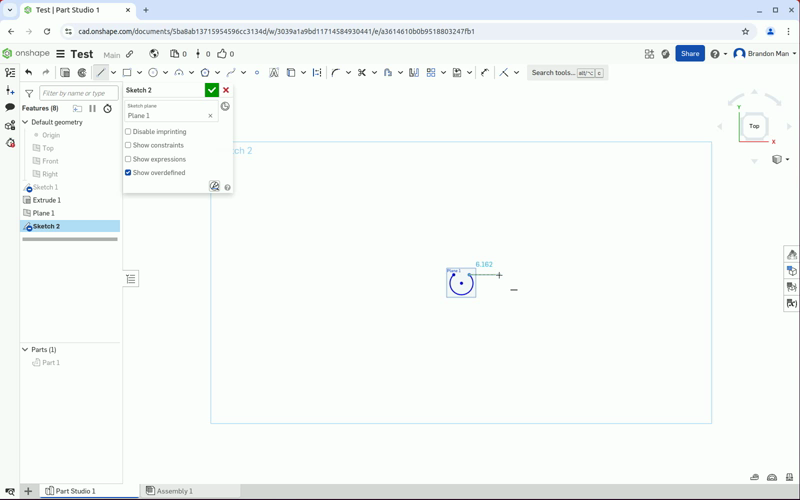
mouse_move(453, 274)
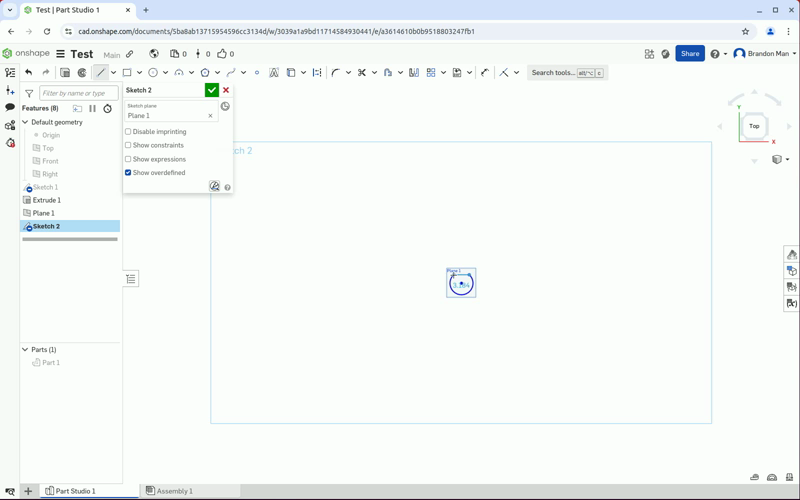
key_up(shift)
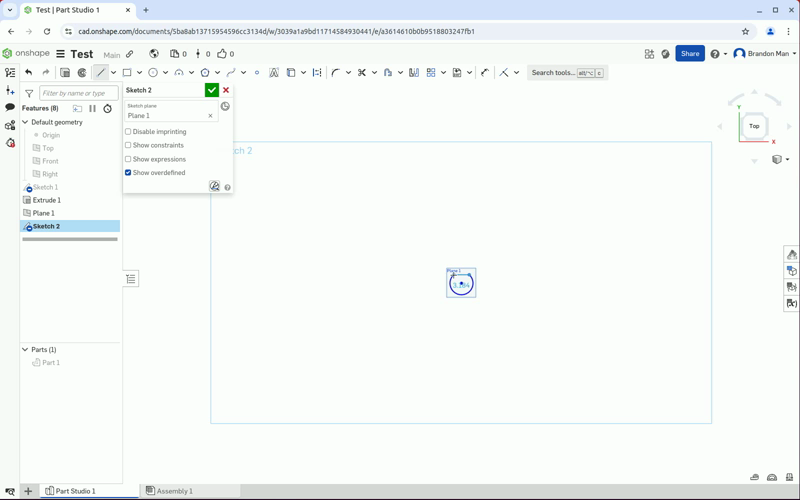
click(453, 274)
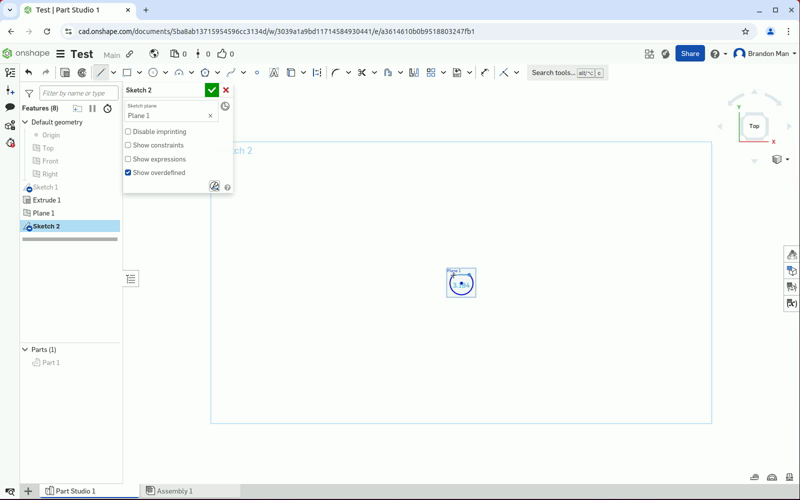
key(esc)
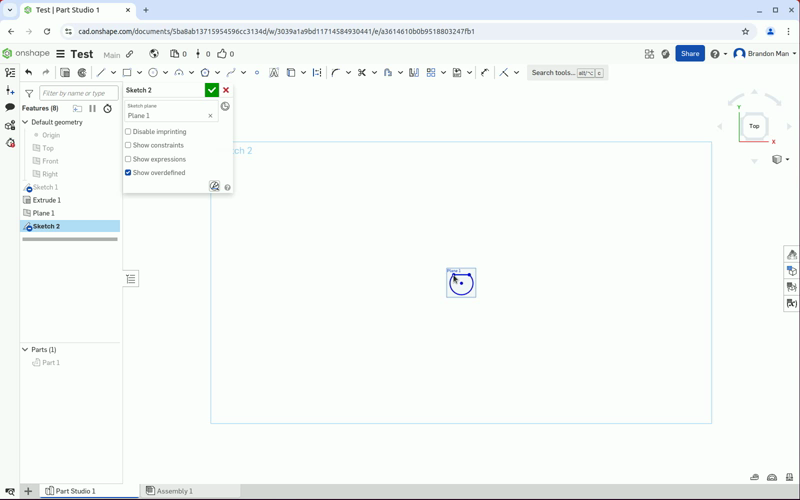
mouse_move(463, 289)
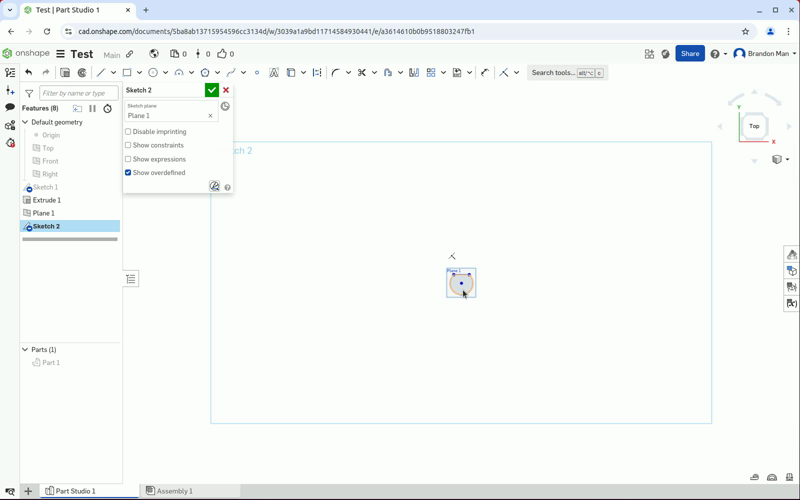
scroll(6)
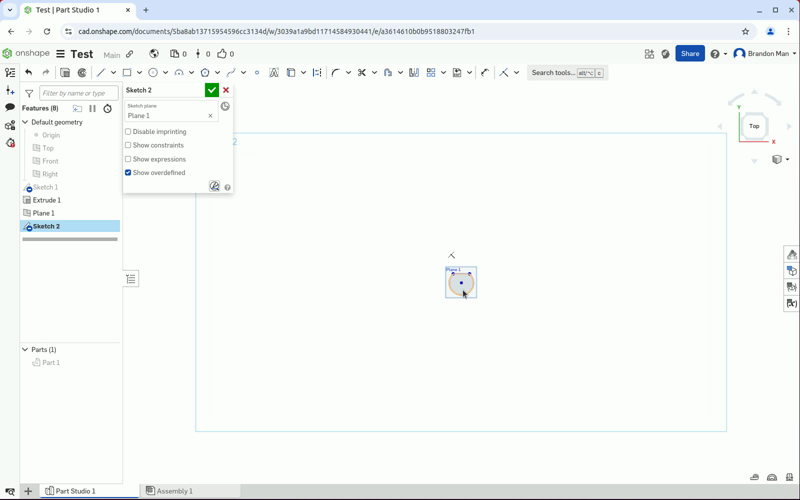
scroll(6)
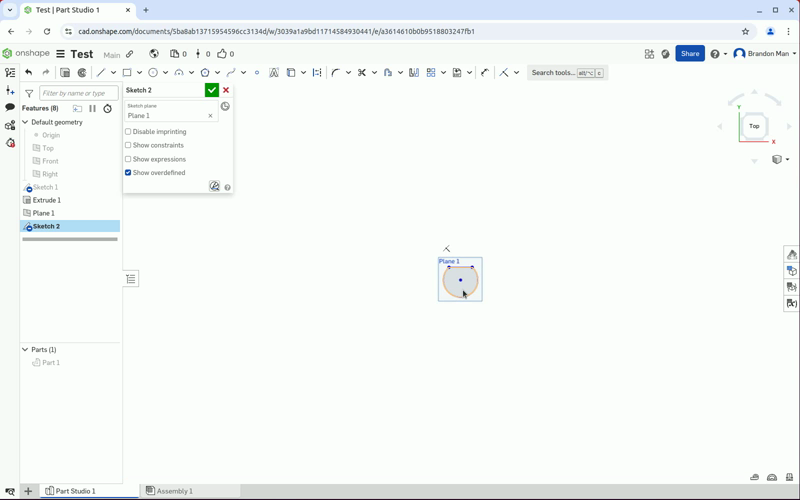
scroll(6)
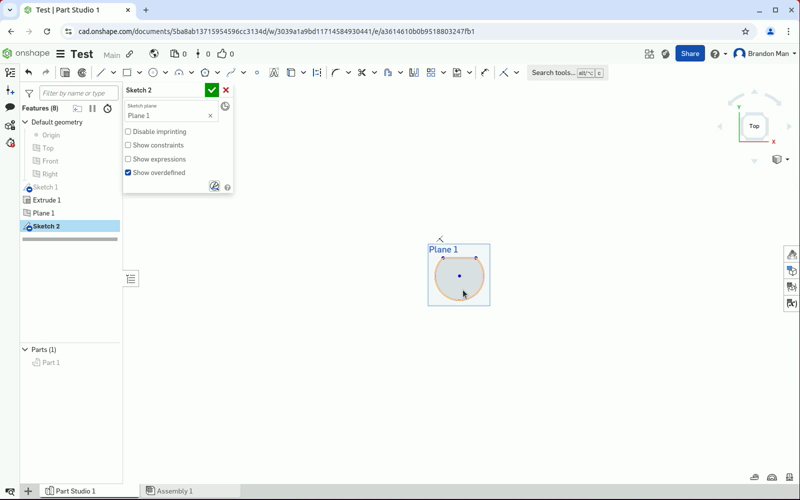
scroll(6)
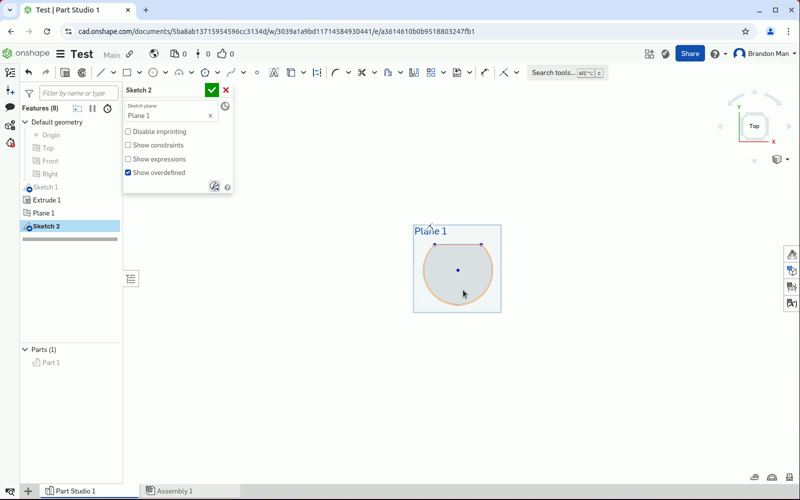
scroll(6)
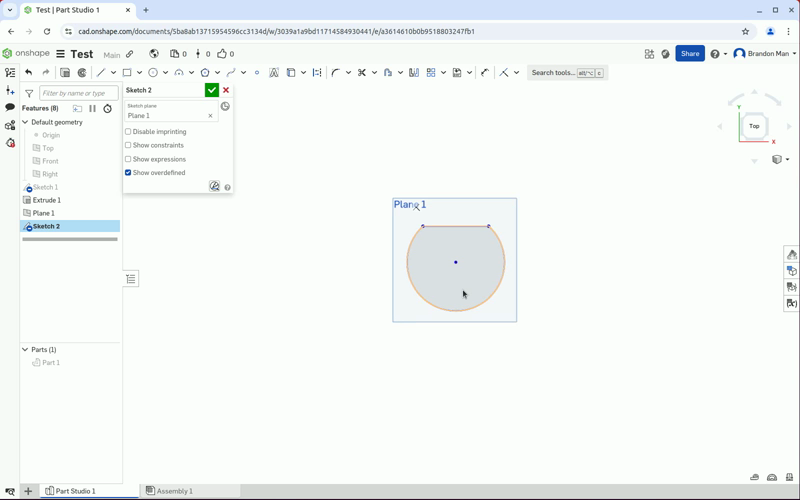
scroll(6)
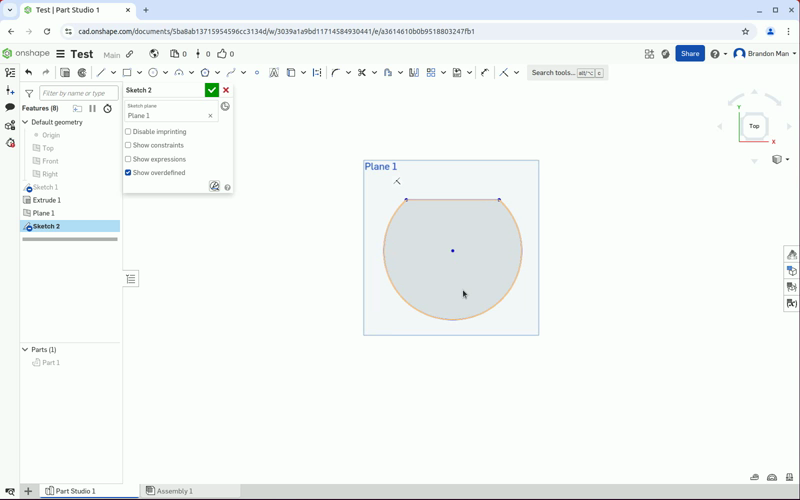
scroll(6)
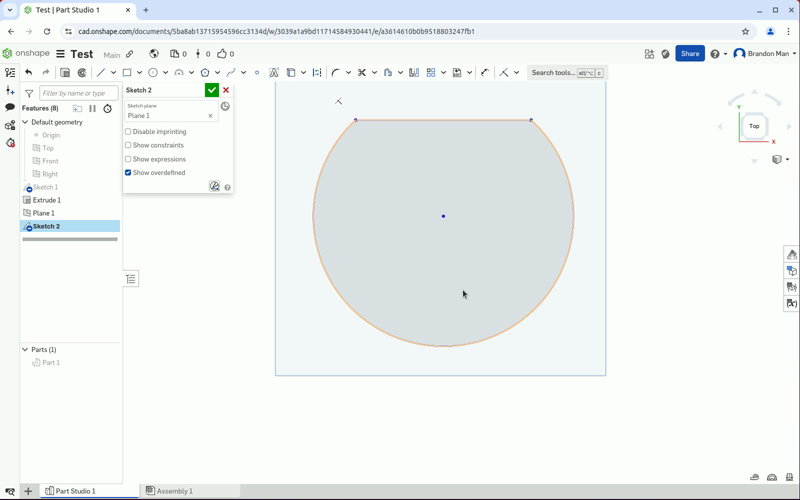
click(463, 289)
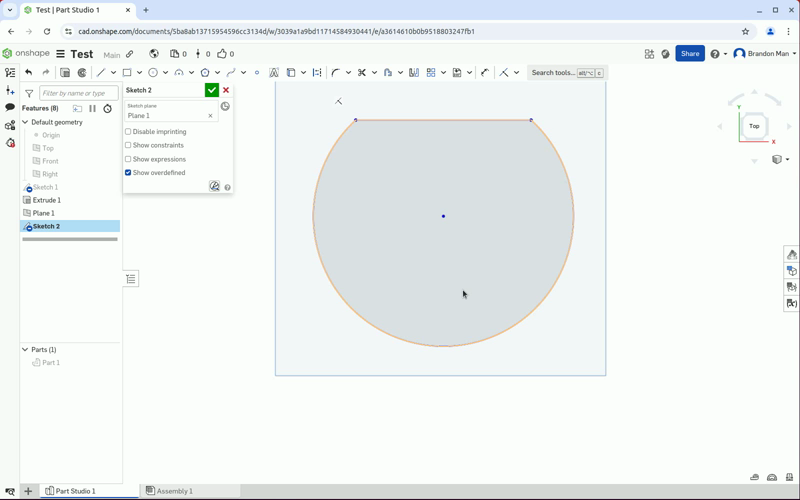
scroll(-6)
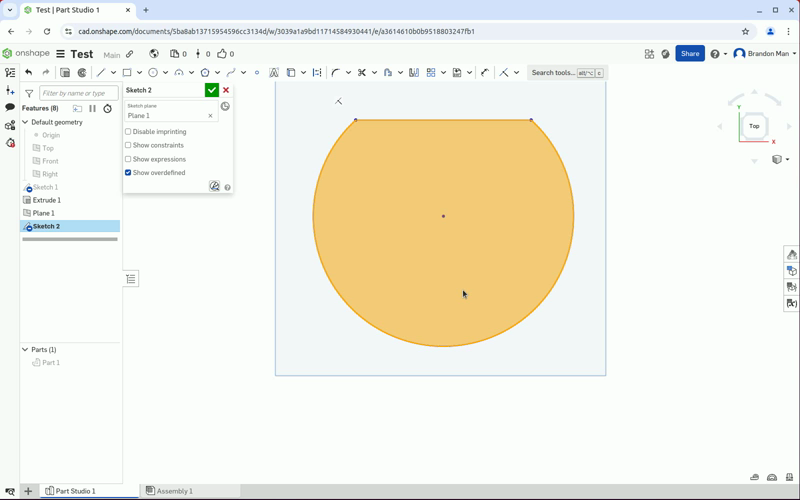
scroll(-6)
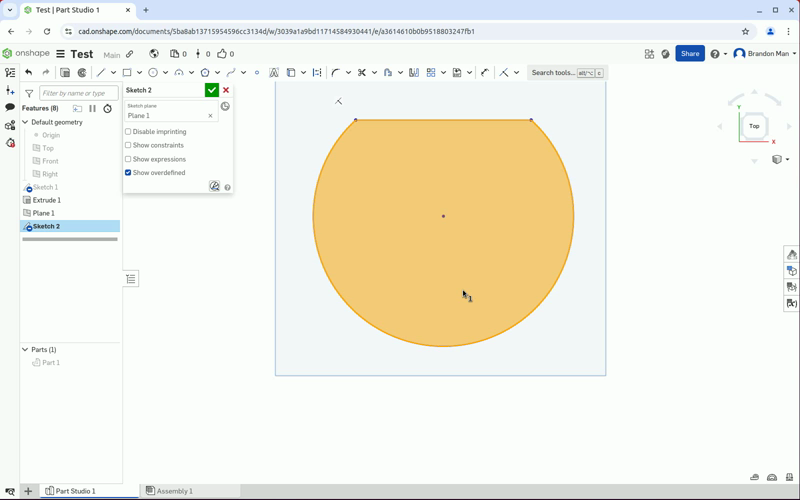
scroll(-6)
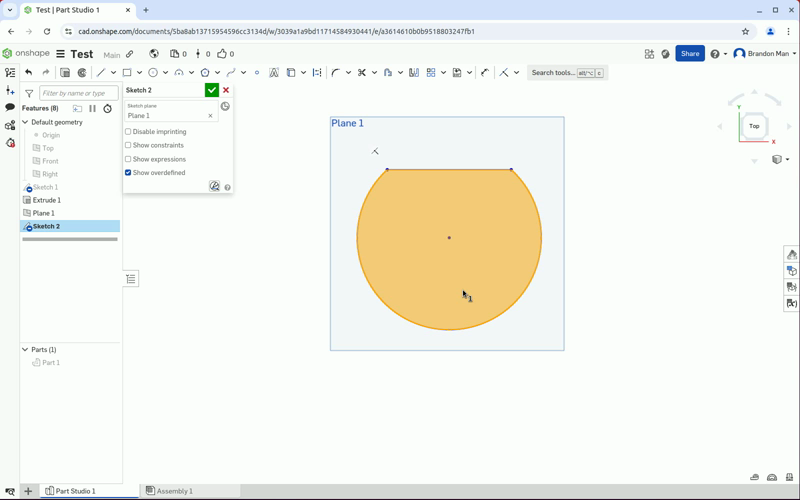
scroll(-6)
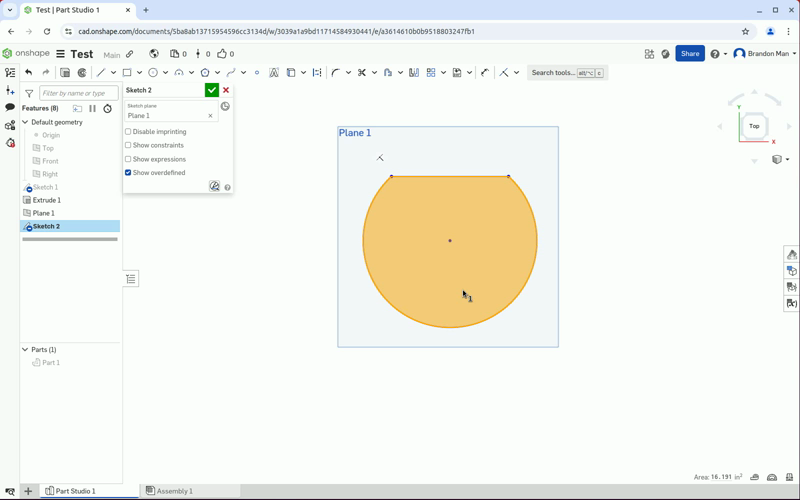
scroll(-6)
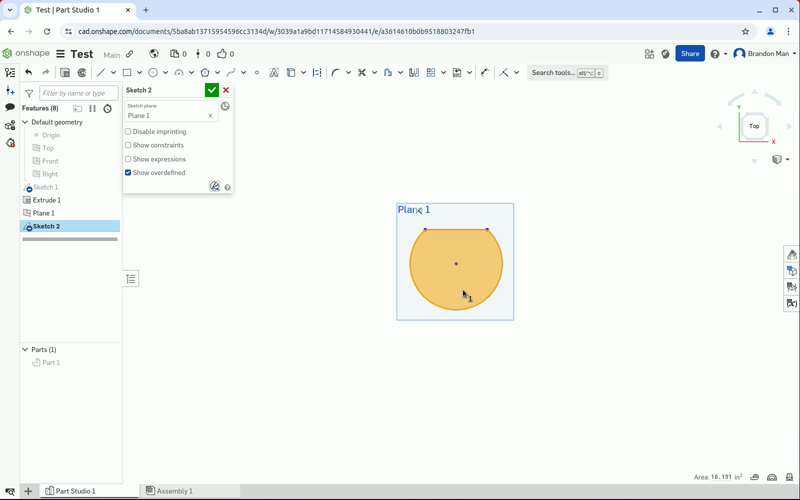
scroll(-6)
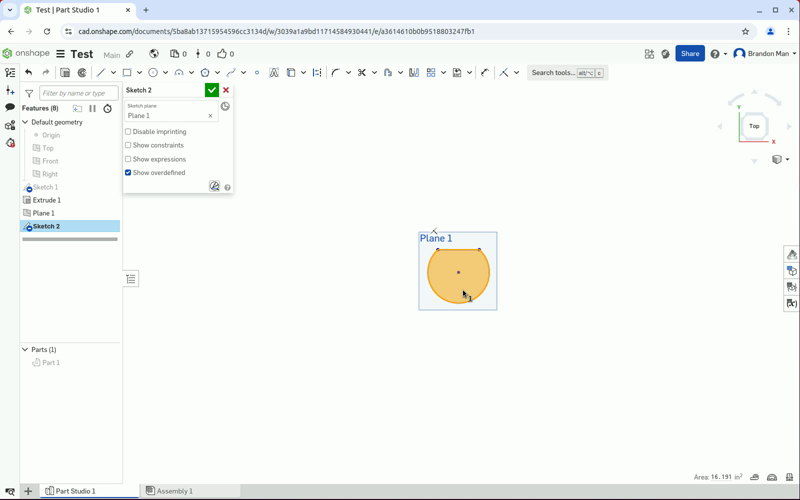
scroll(-6)
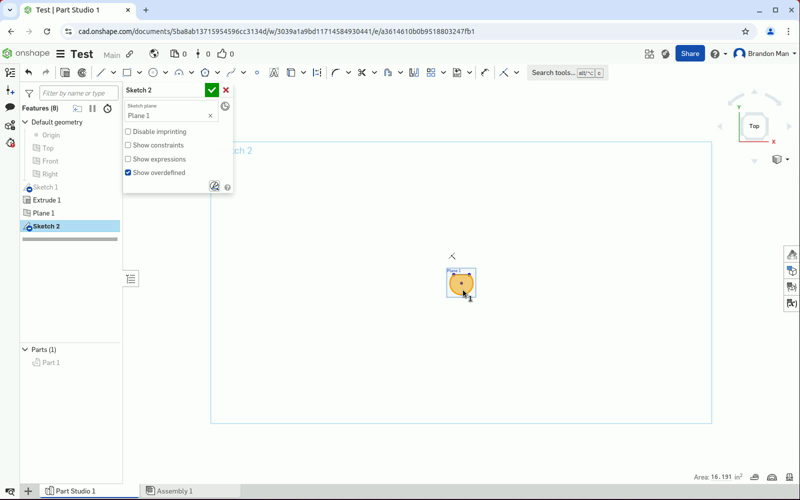
mouse_move(73, 352)
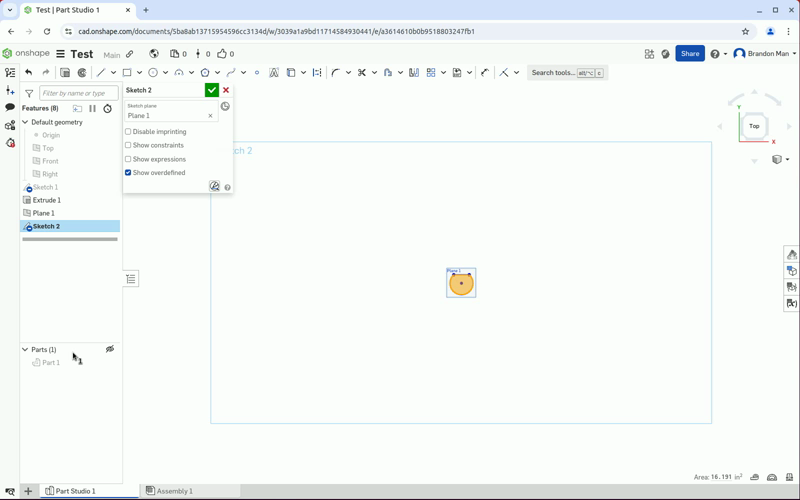
key(shift+y)
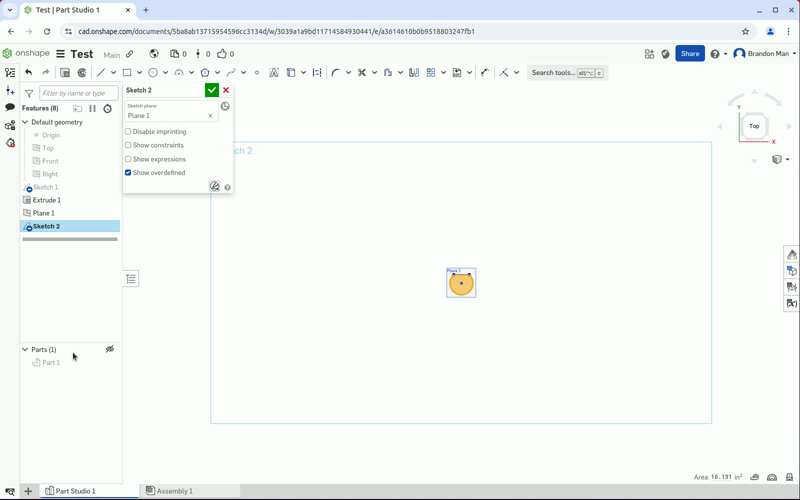
key(shift+e)
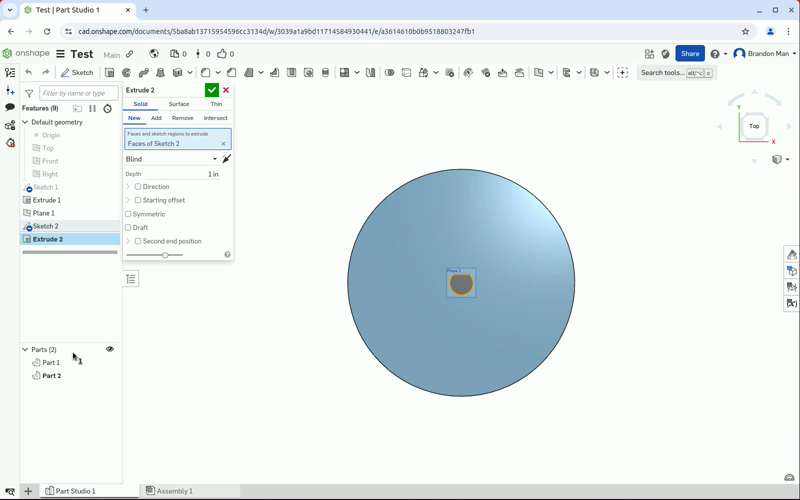
mouse_move(143, 106)
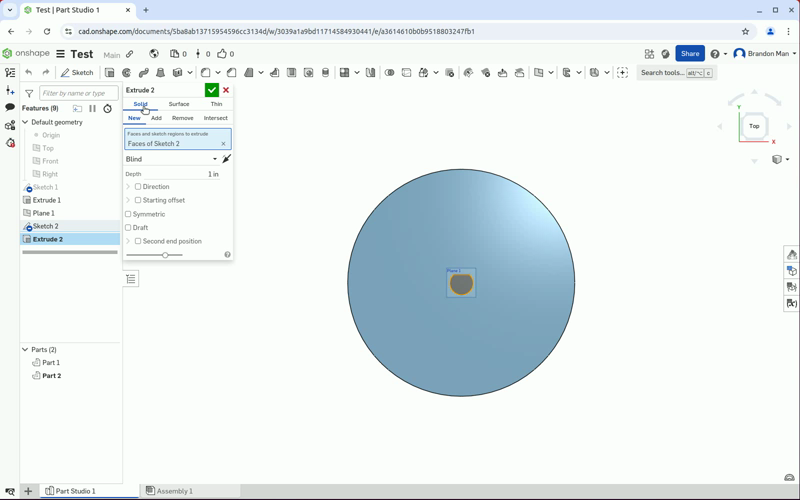
click(143, 106)
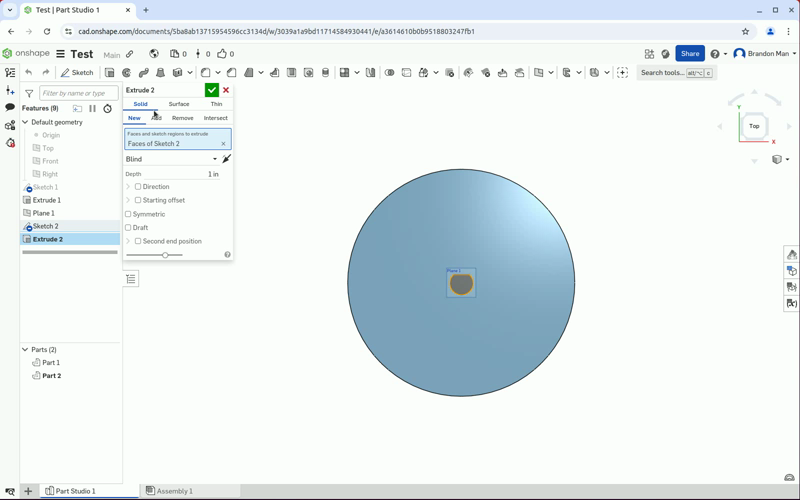
mouse_move(186, 120)
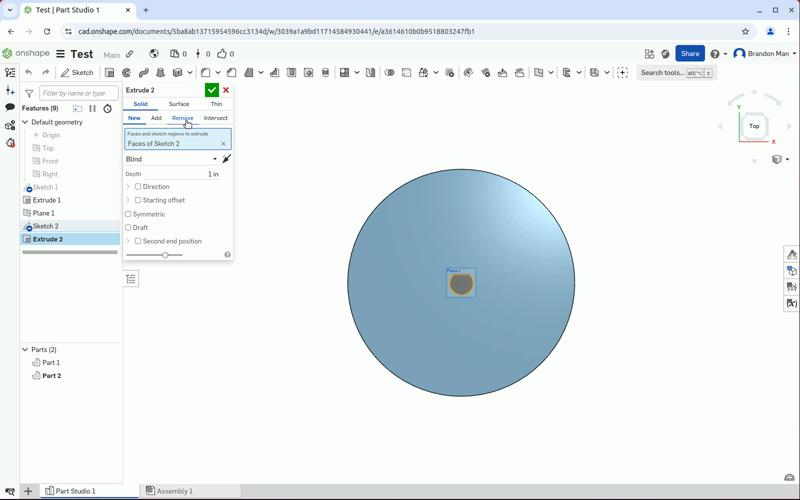
click(186, 120)
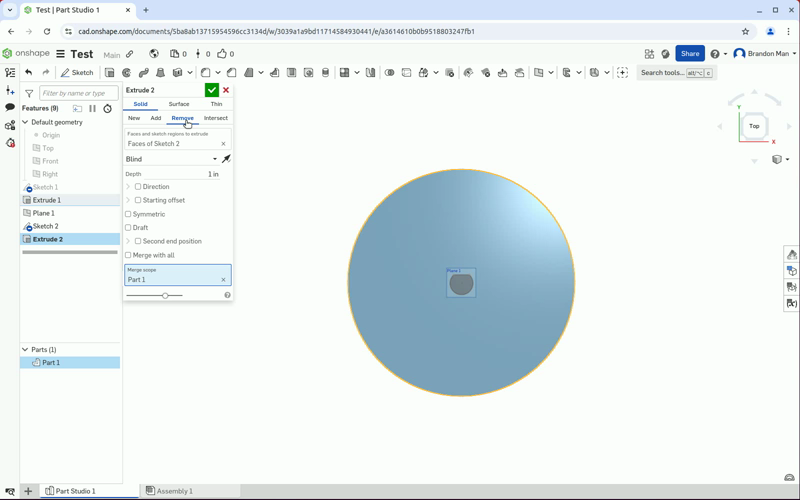
key(tab, 4)
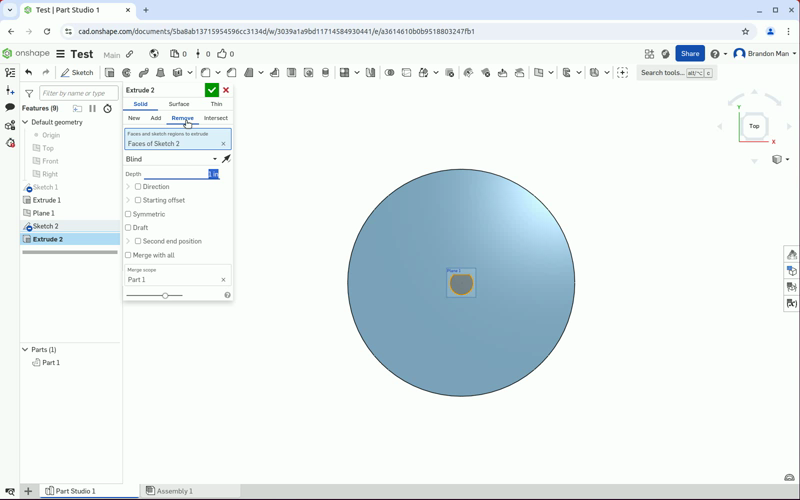
text(8.184)
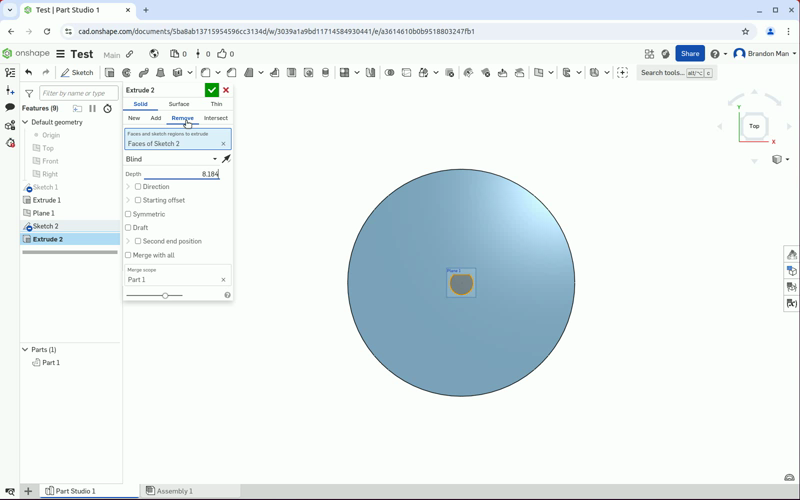
key(tab, 6)
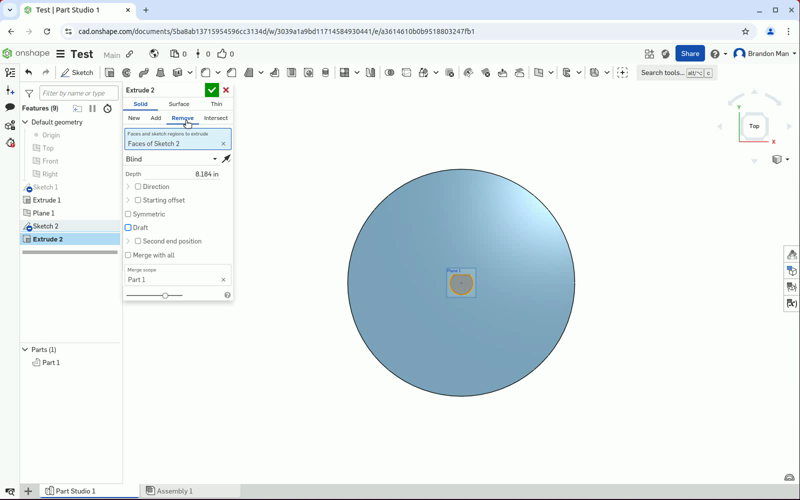
key(space)
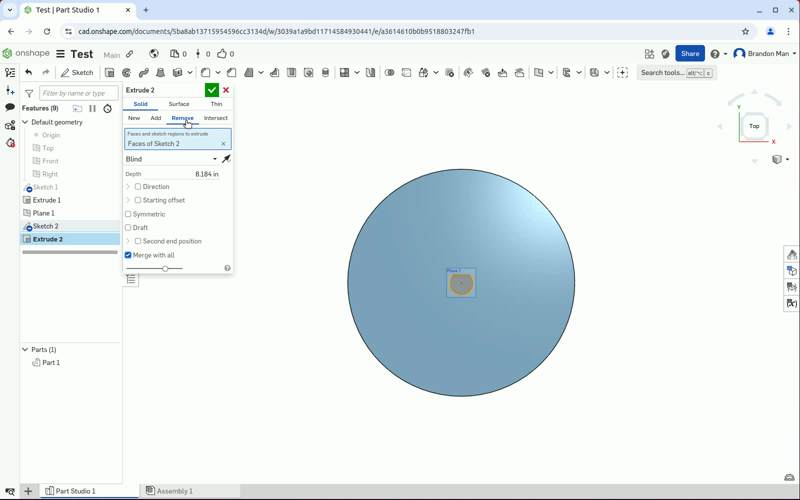
key(enter)
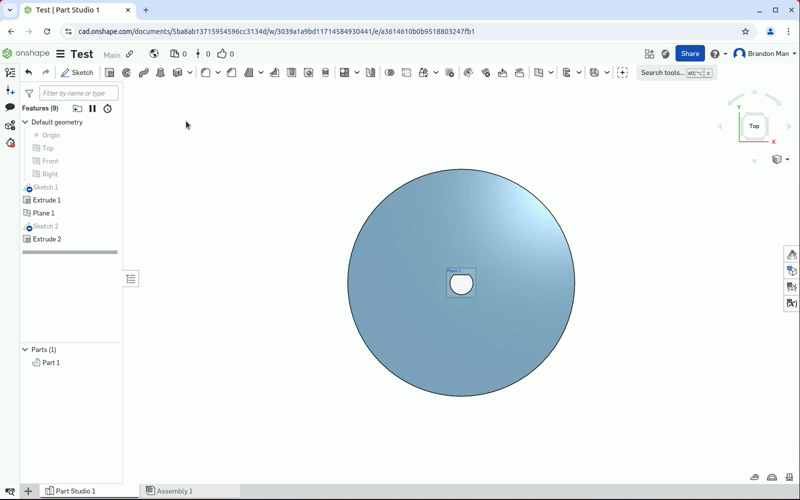
key(shift+h)
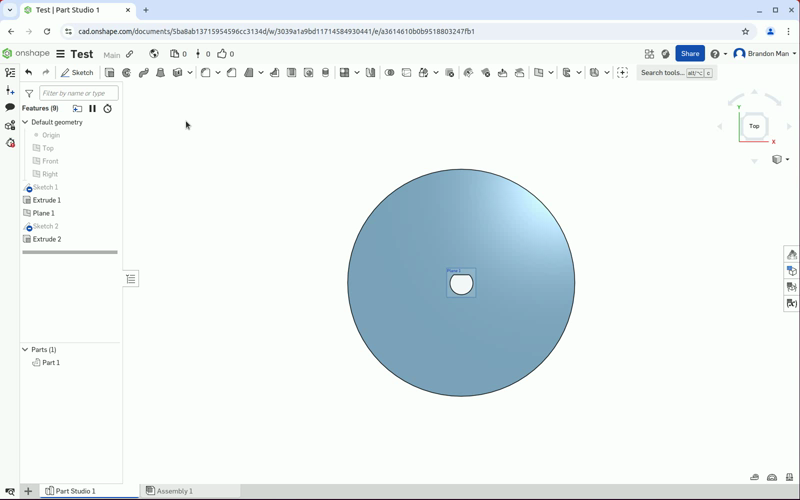
key(shift+h)
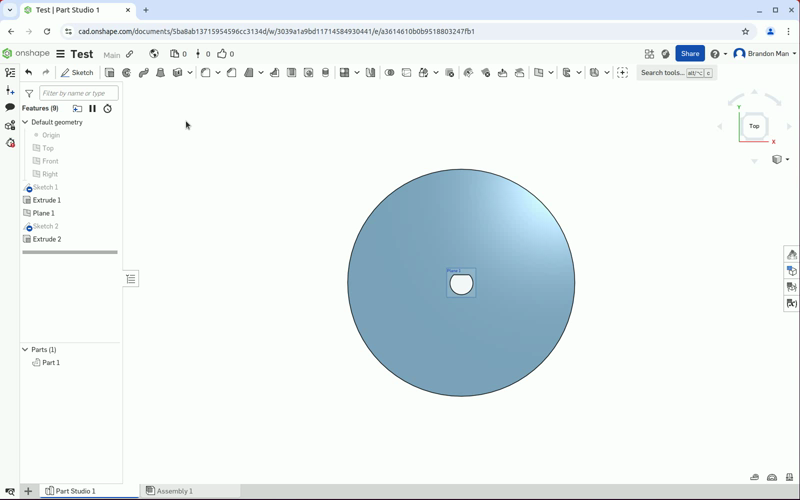
mouse_move(73, 189)
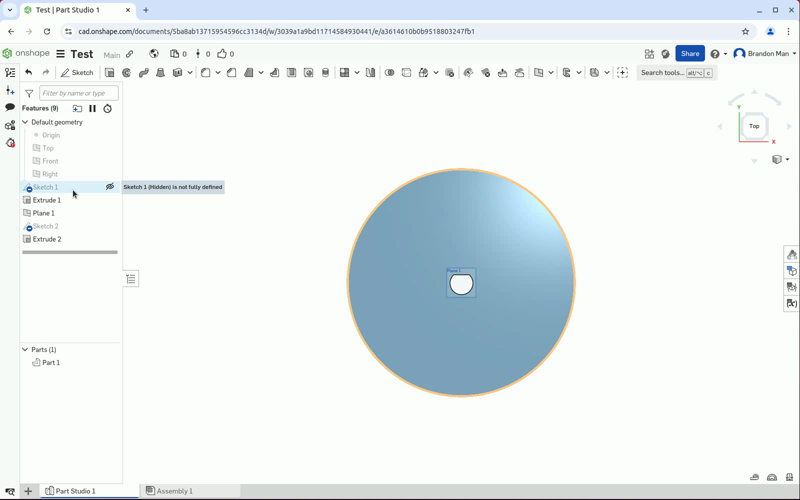
click(73, 189)
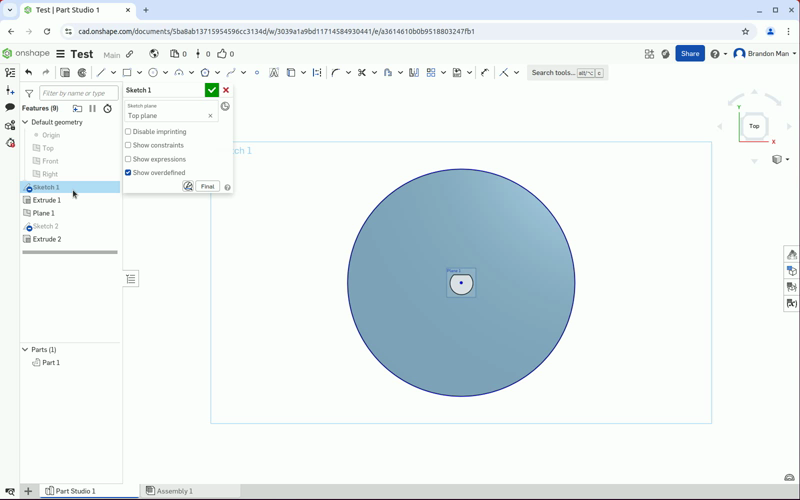
mouse_move(229, 92)
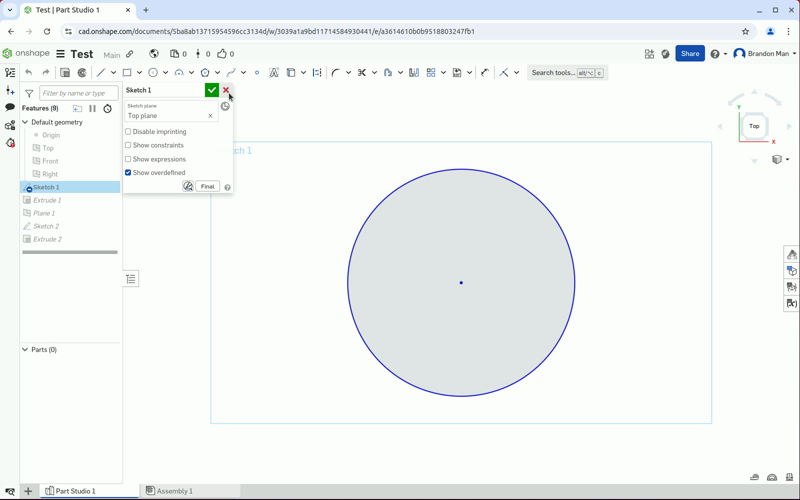
click(229, 92)
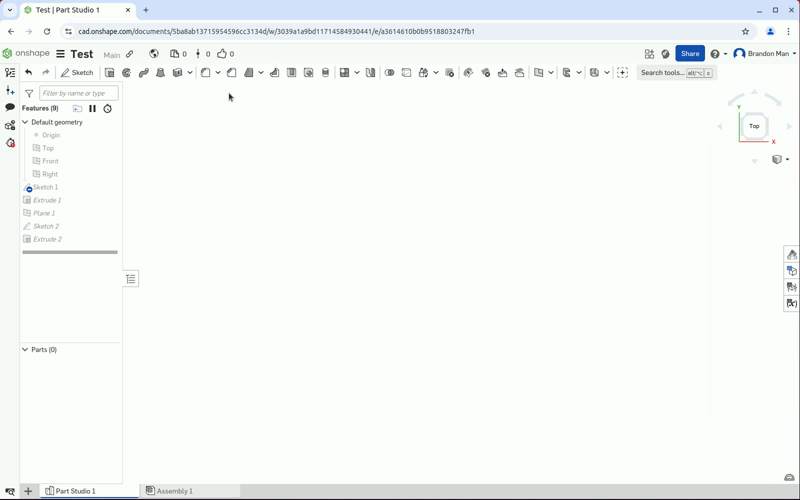
key(shift+s)
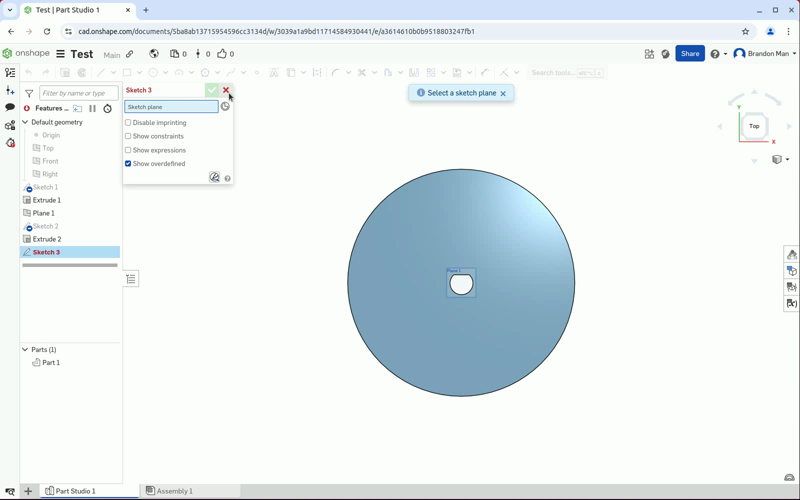
mouse_move(73, 215)
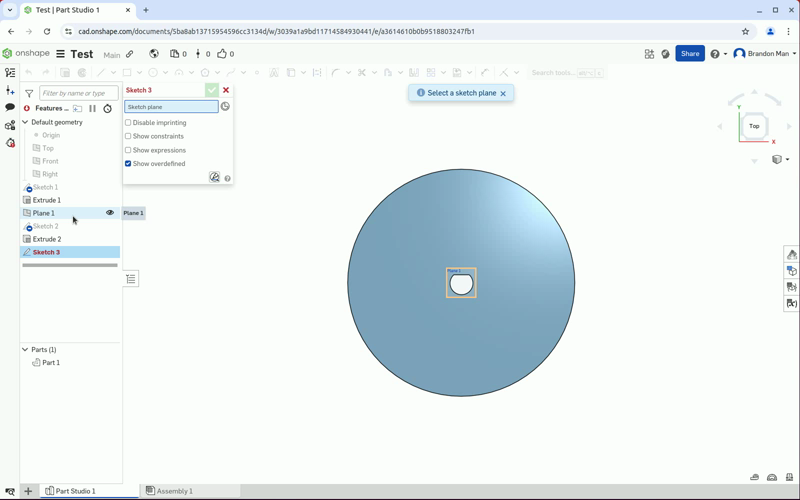
click(73, 215)
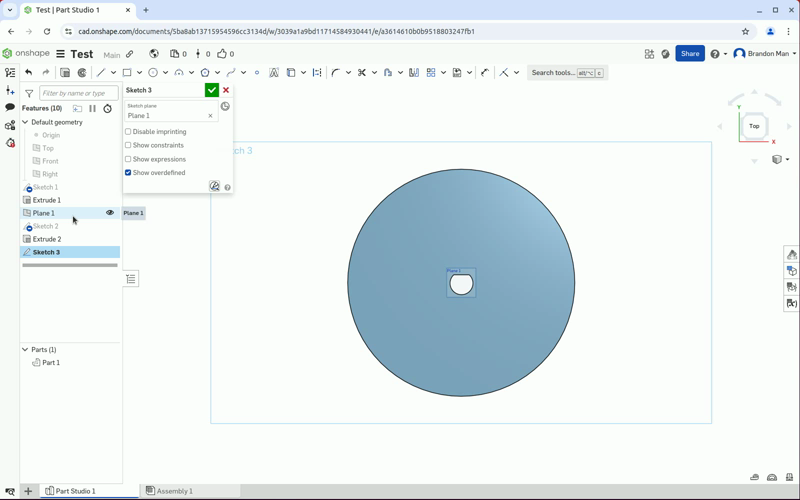
mouse_move(73, 352)
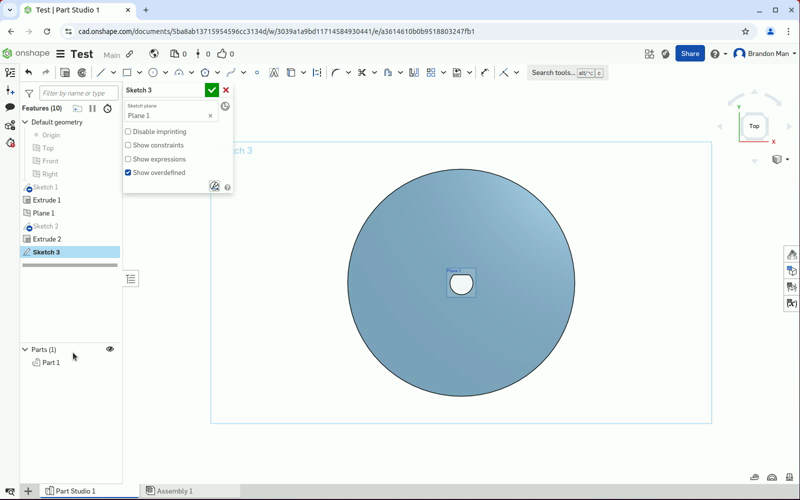
key(y)
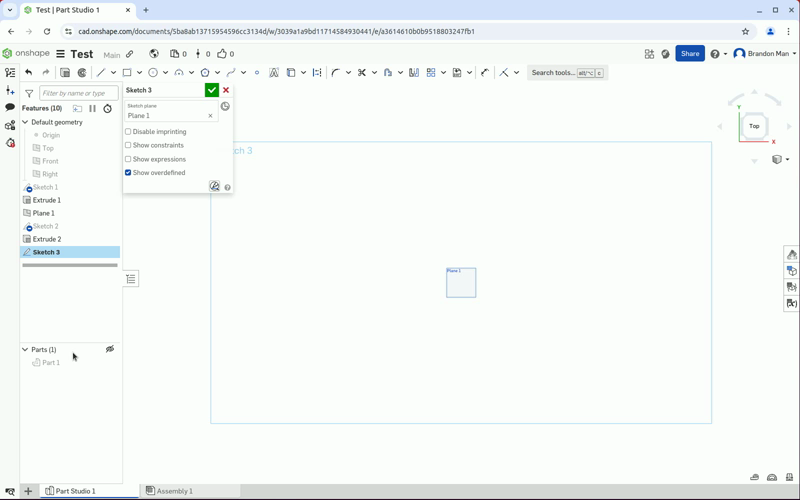
key(c)
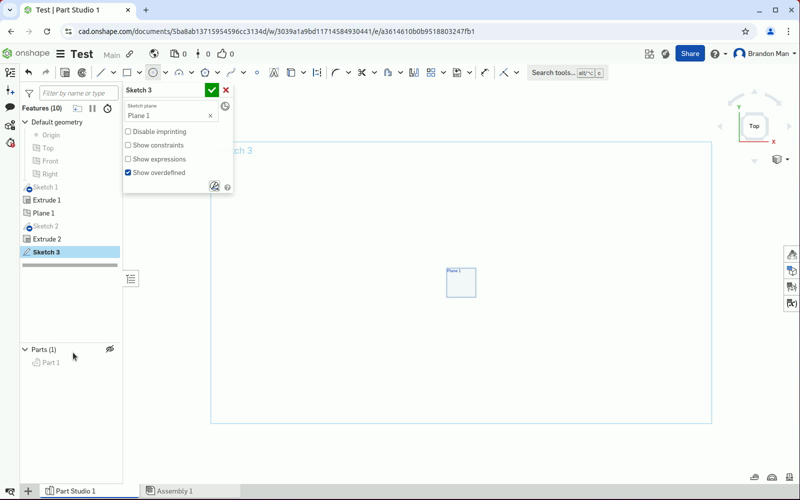
key_down(shift)
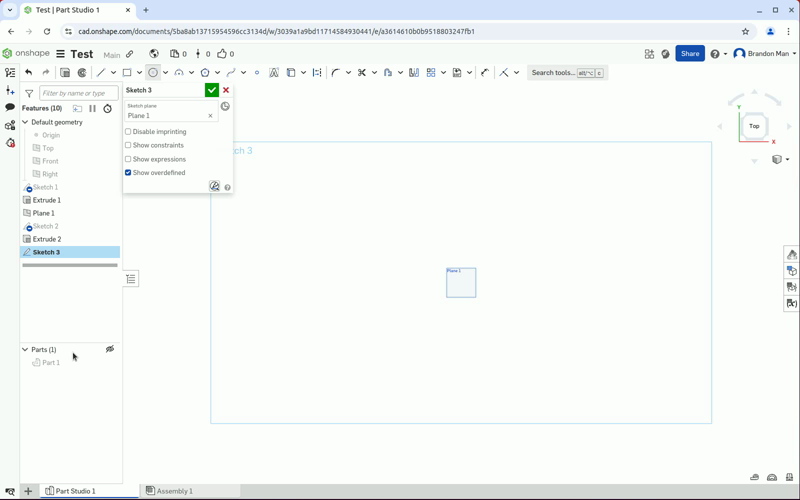
mouse_move(460, 195)
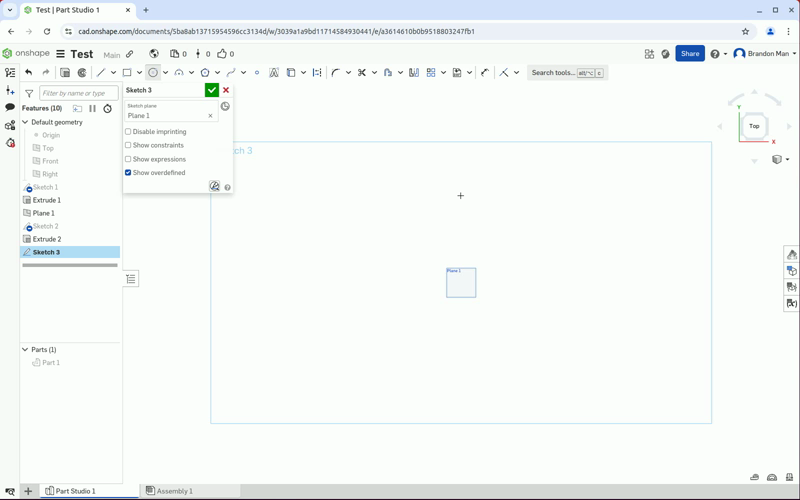
click(460, 195)
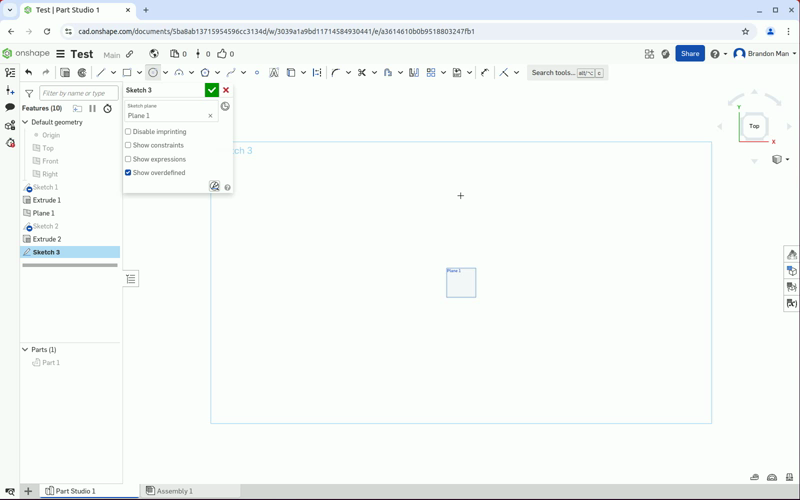
key_up(shift)
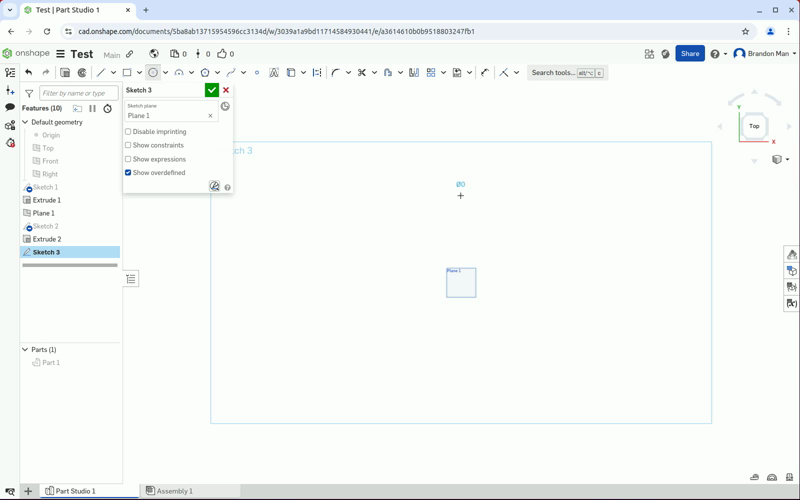
mouse_move(466, 195)
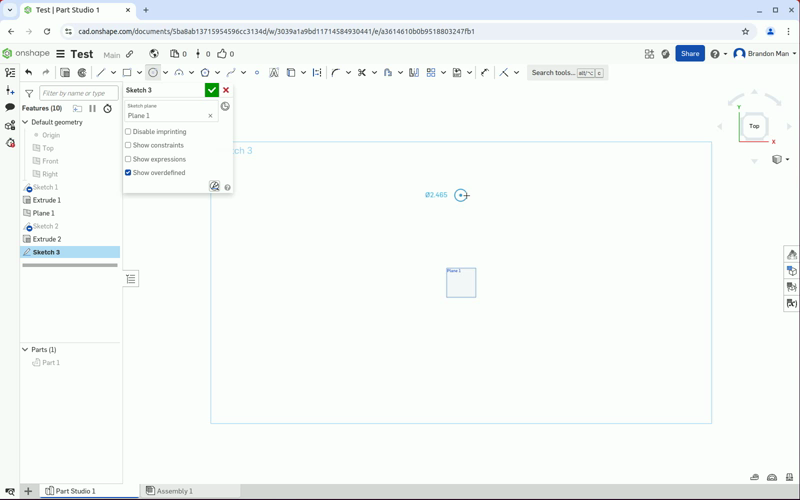
click(466, 195)
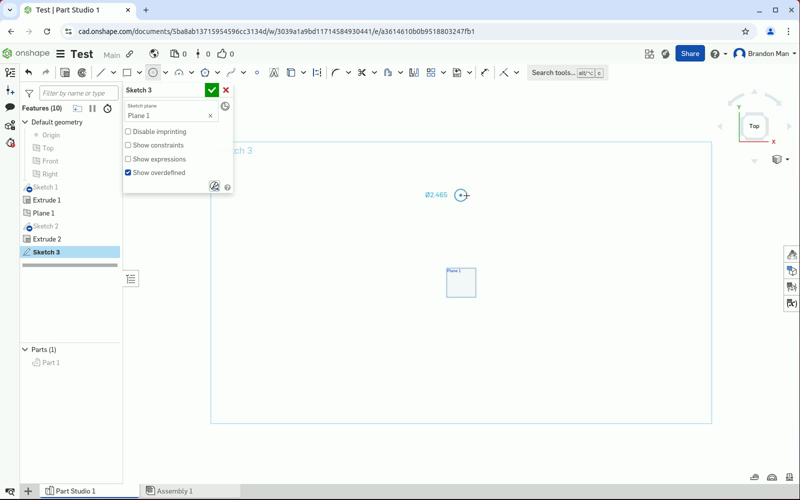
key(esc)
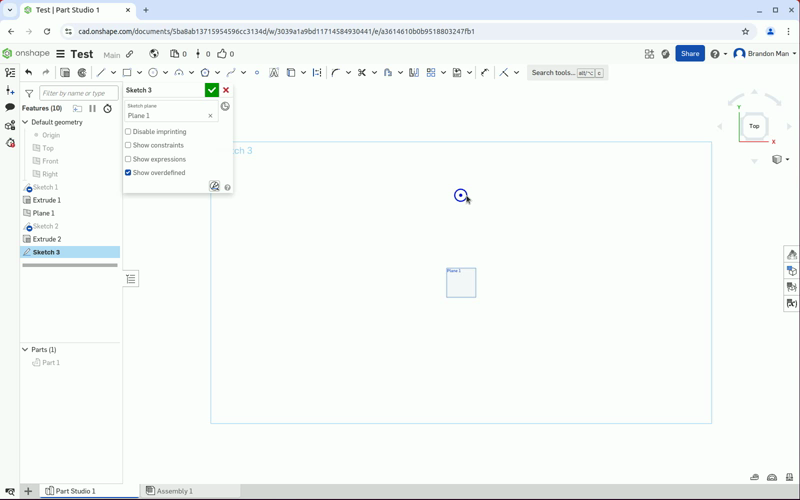
mouse_move(456, 195)
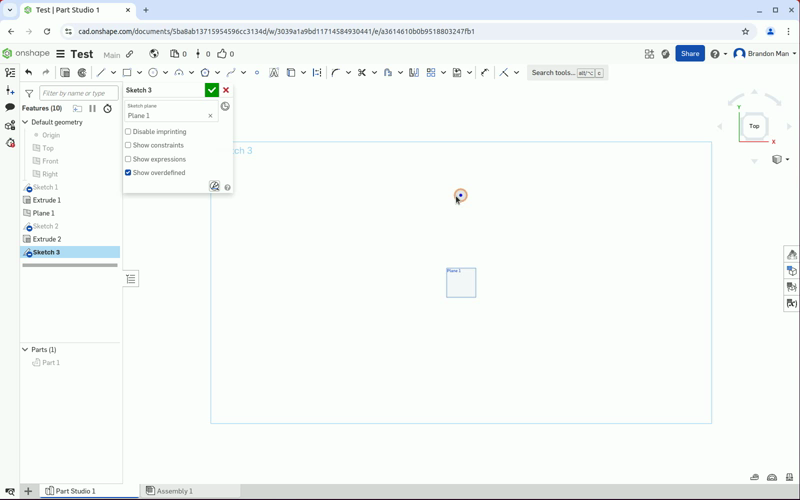
scroll(6)
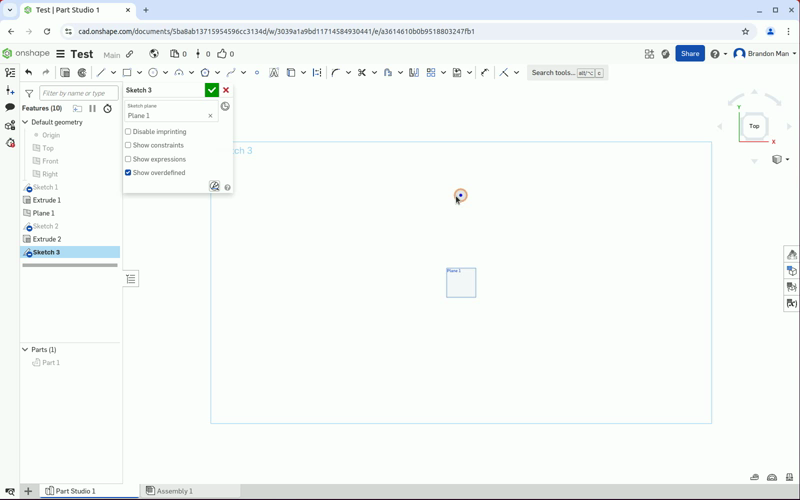
scroll(6)
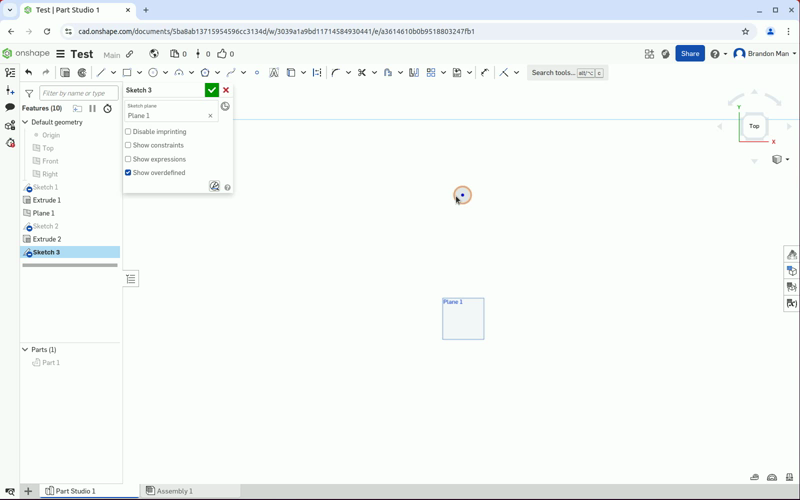
scroll(6)
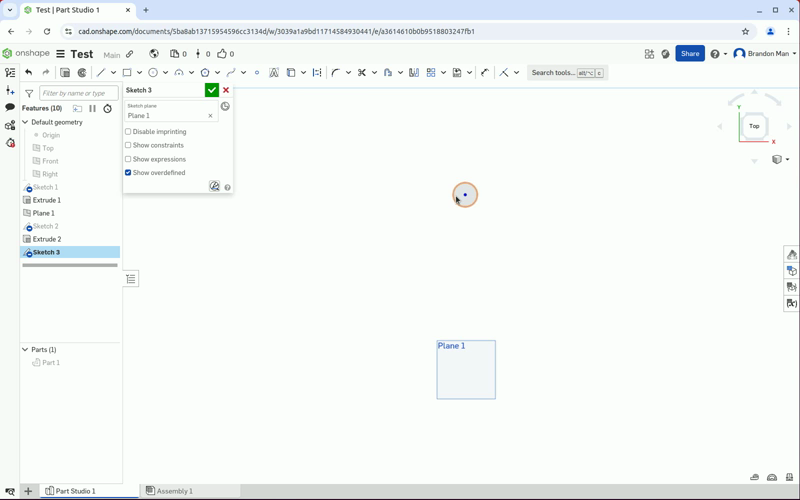
scroll(6)
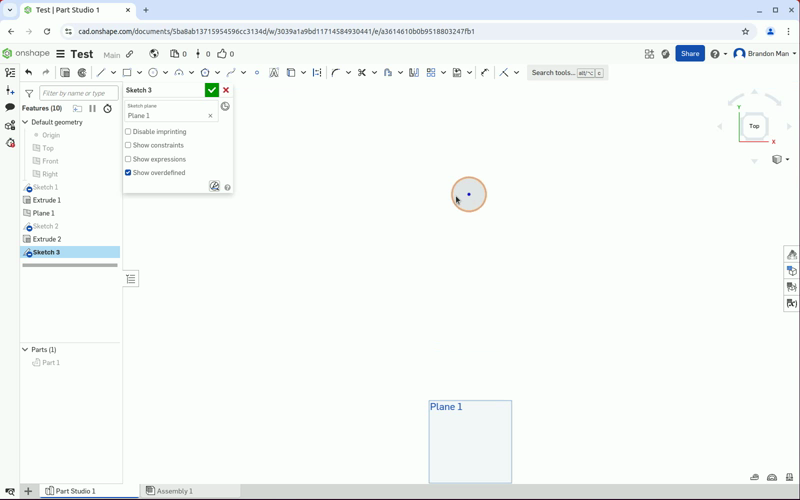
scroll(6)
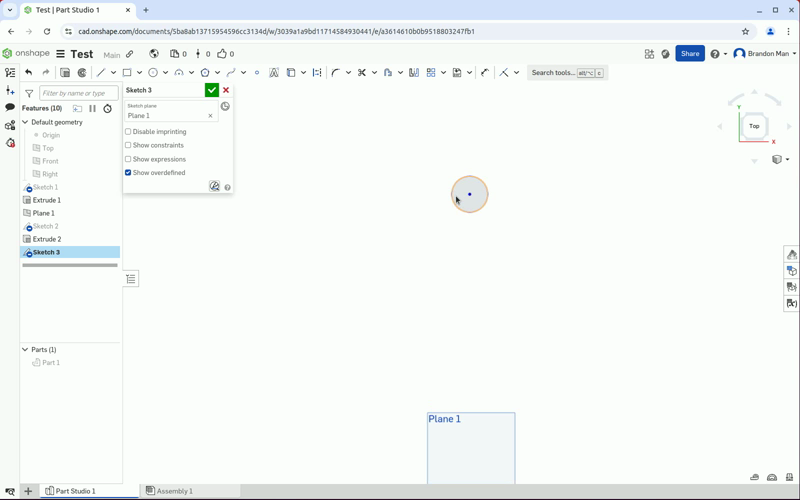
scroll(6)
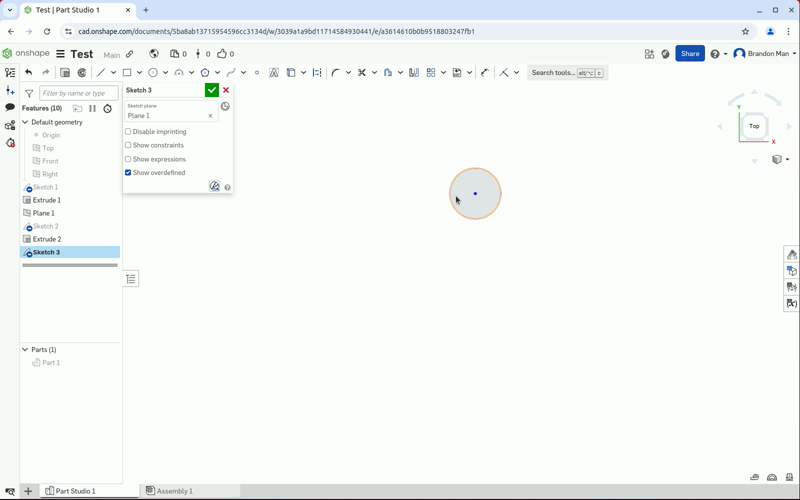
scroll(6)
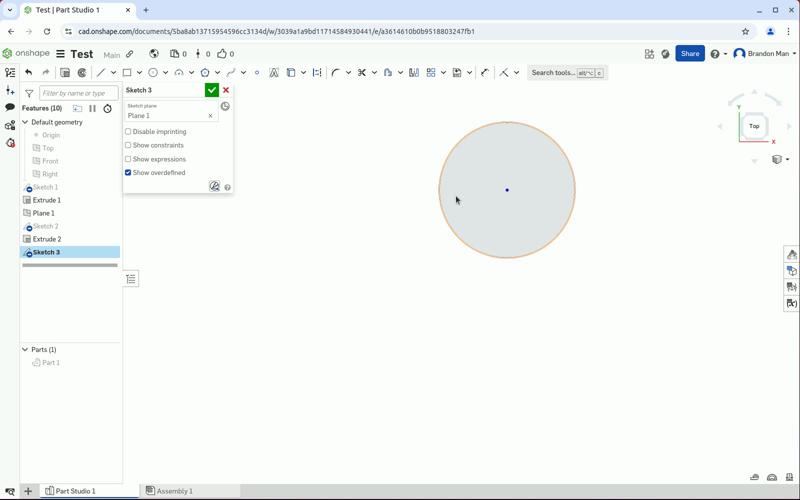
click(456, 195)
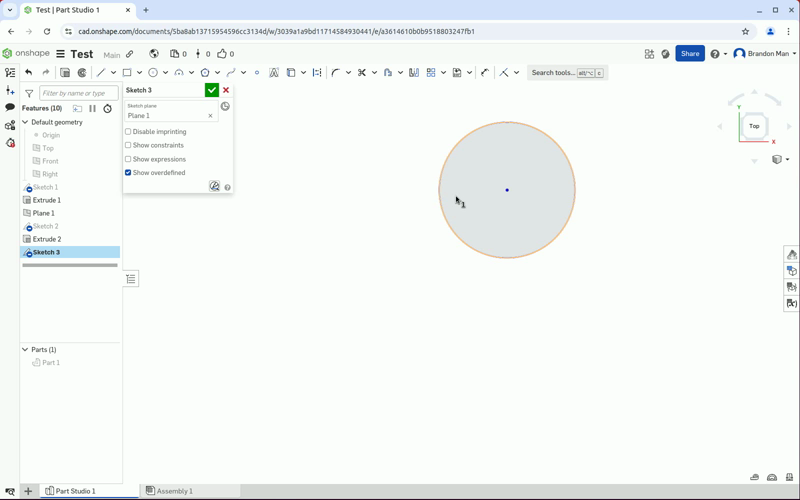
scroll(-6)
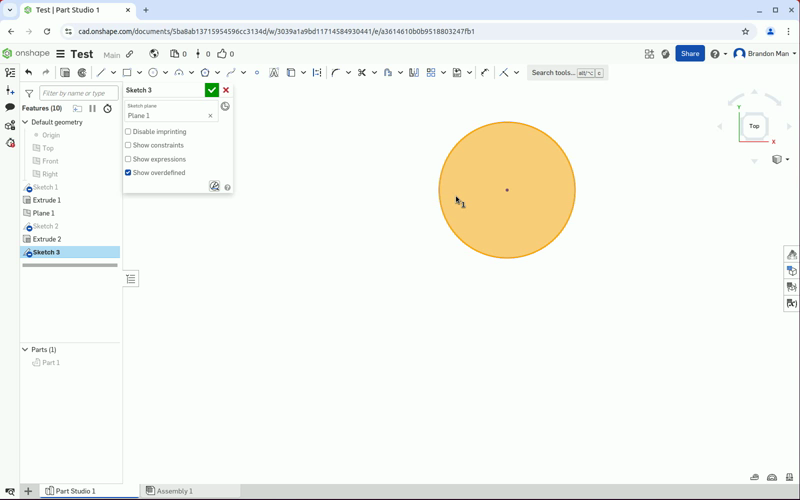
scroll(-6)
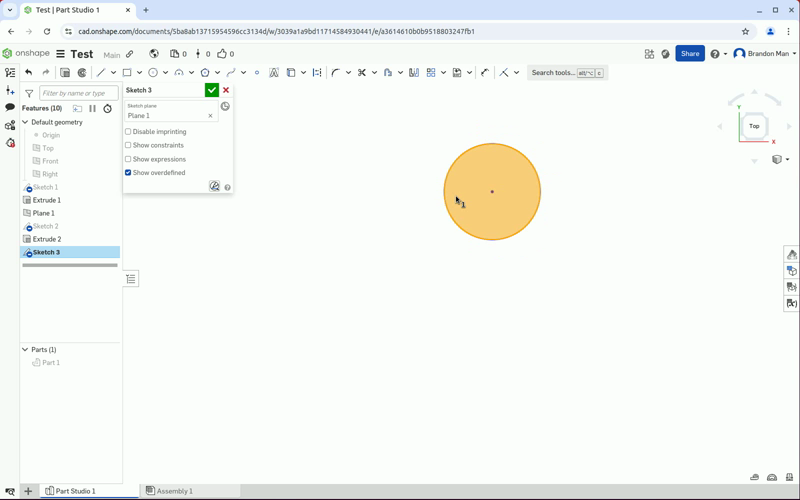
scroll(-6)
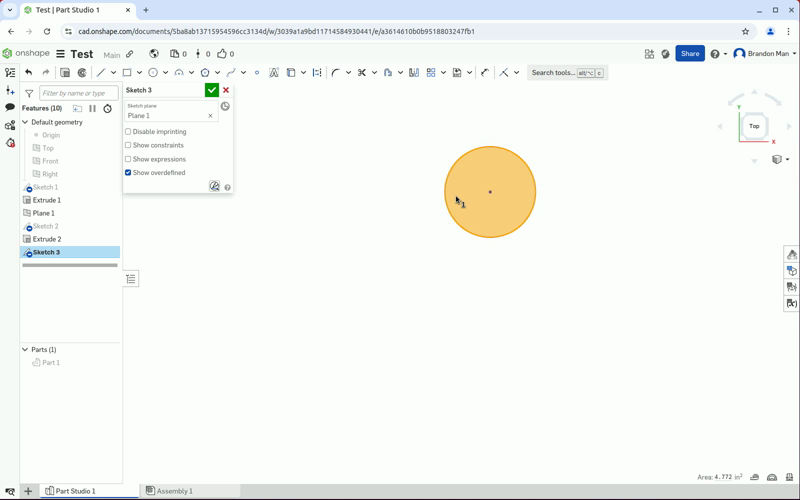
scroll(-6)
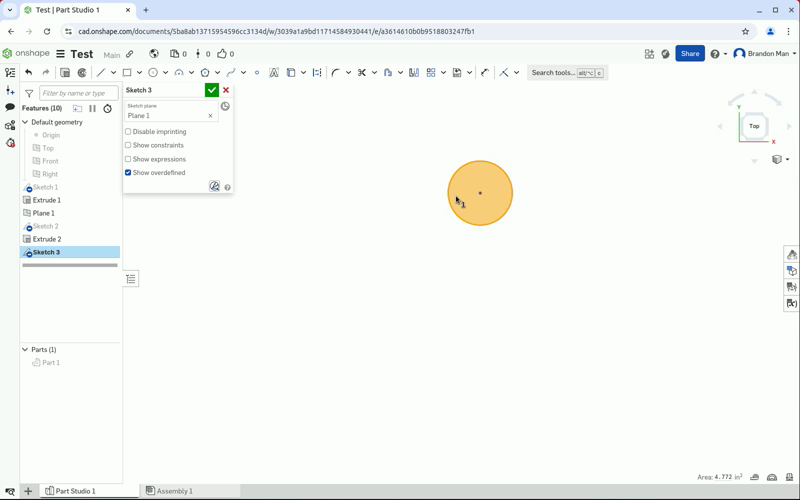
scroll(-6)
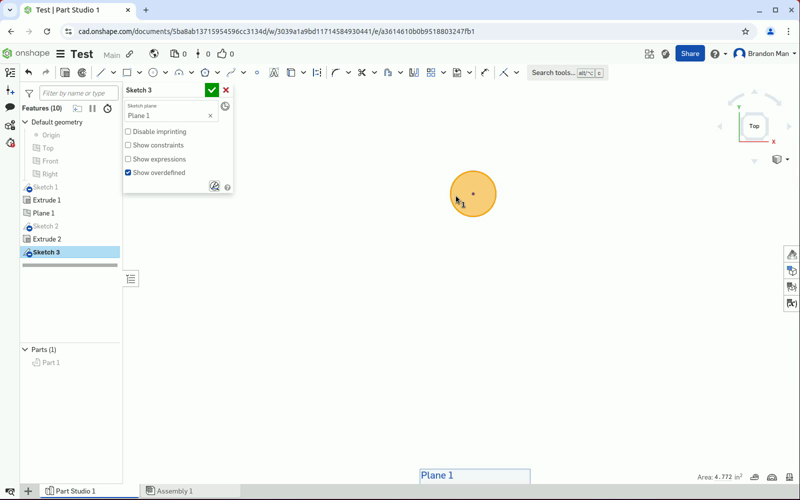
scroll(-6)
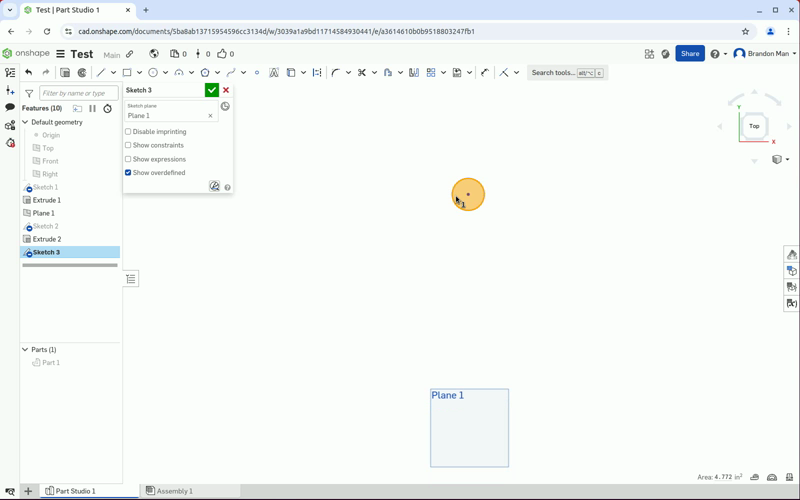
scroll(-6)
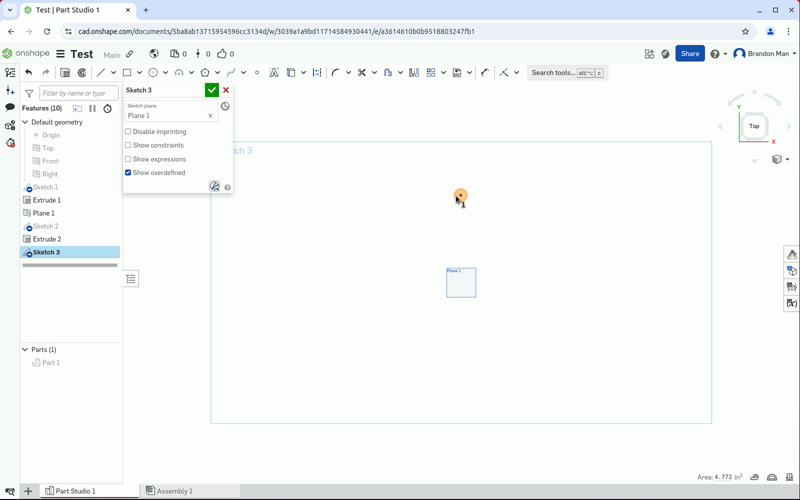
mouse_move(73, 352)
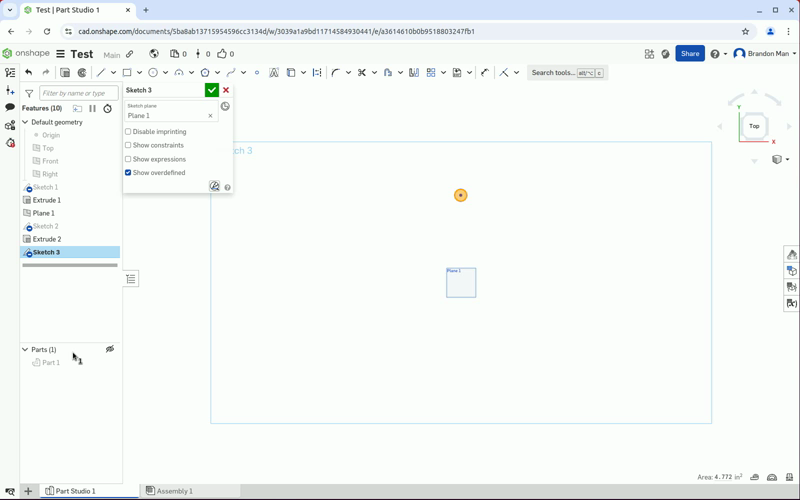
key(shift+y)
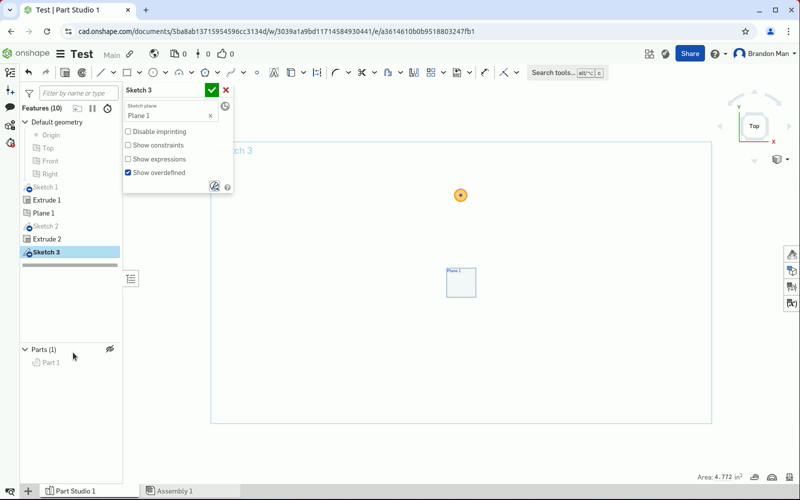
key(shift+e)
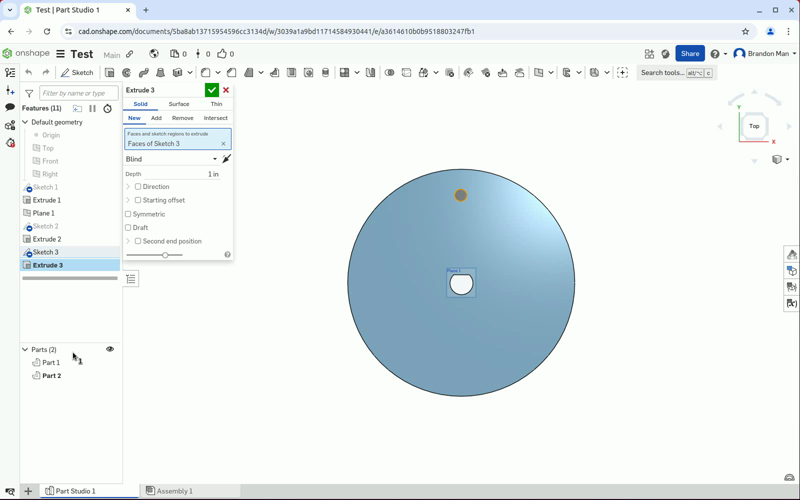
mouse_move(143, 106)
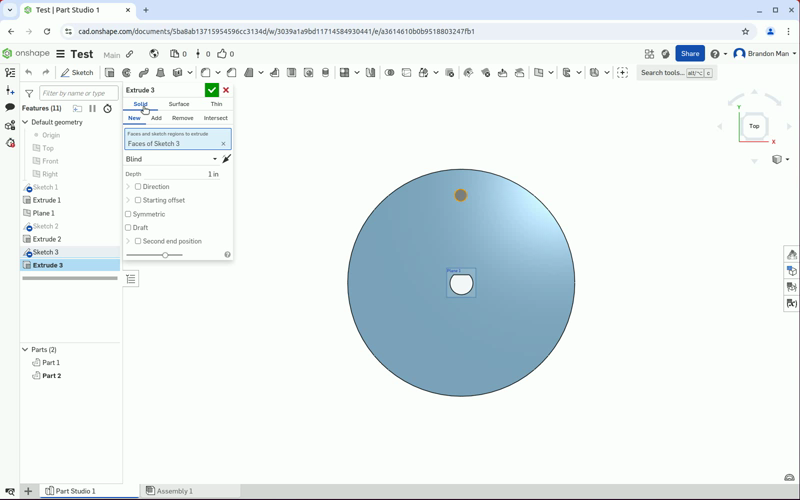
click(143, 106)
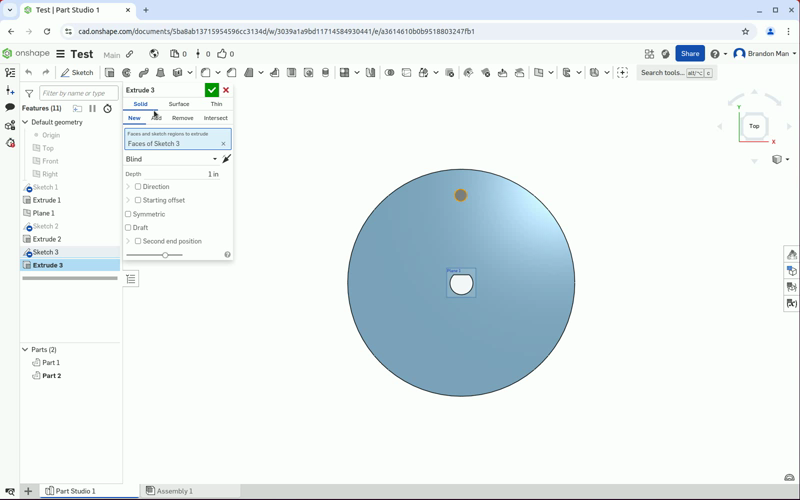
mouse_move(186, 120)
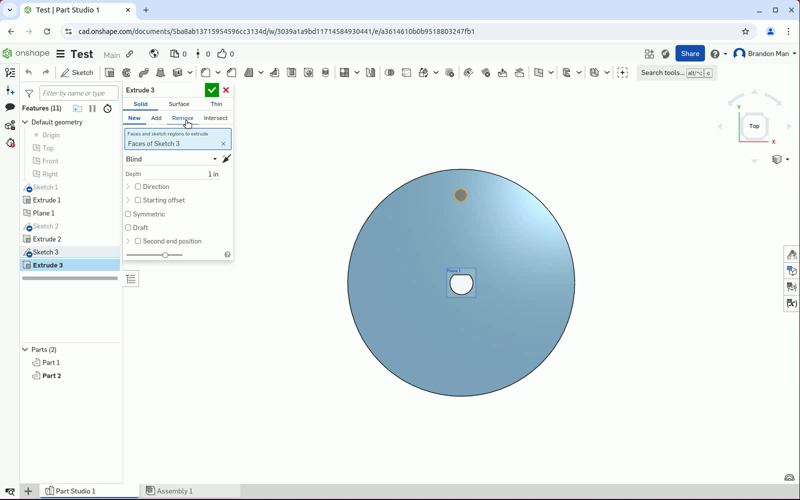
click(186, 120)
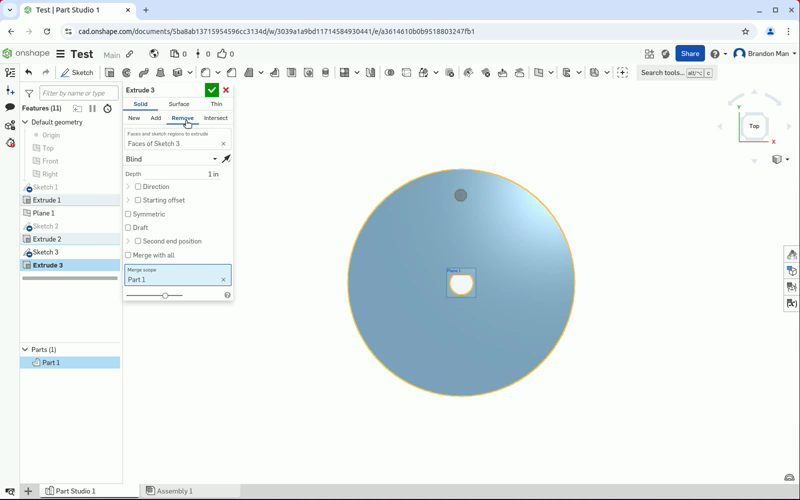
key(tab, 4)
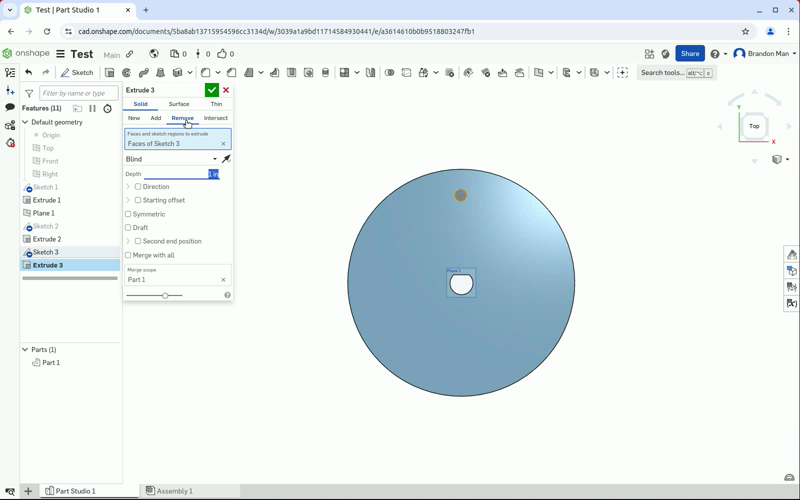
text(7.221)
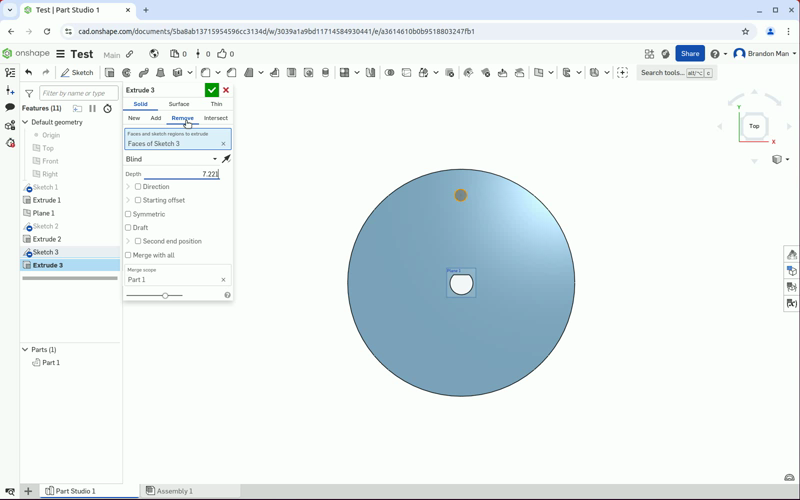
key(tab, 6)
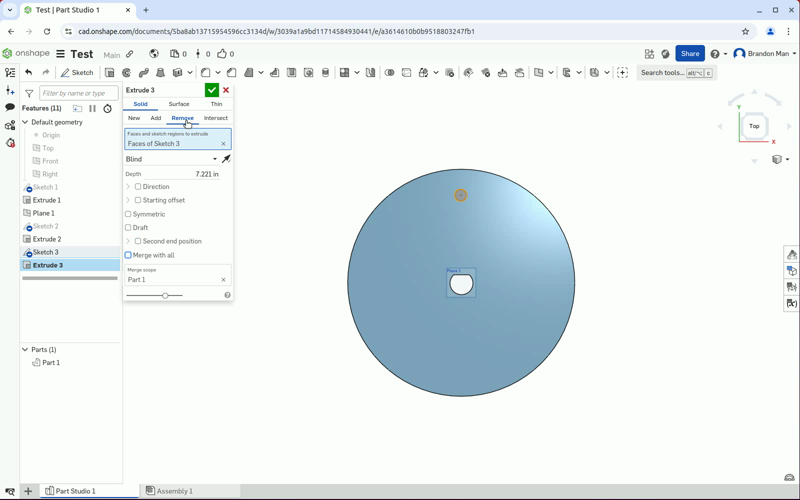
key(space)
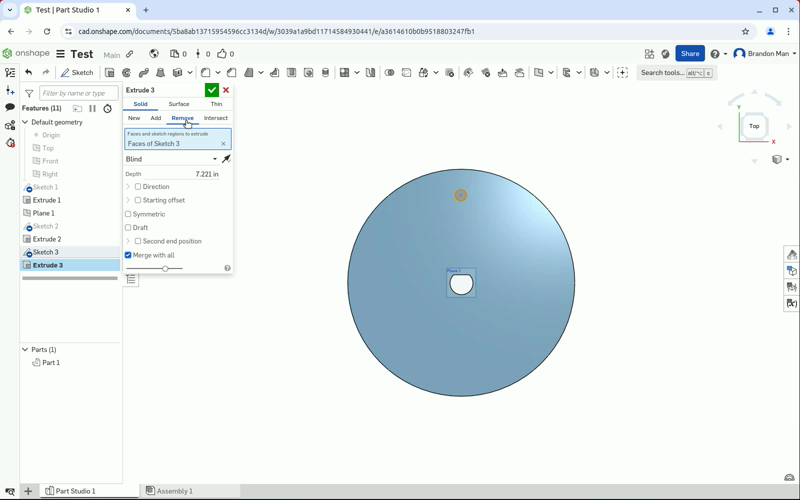
key(enter)
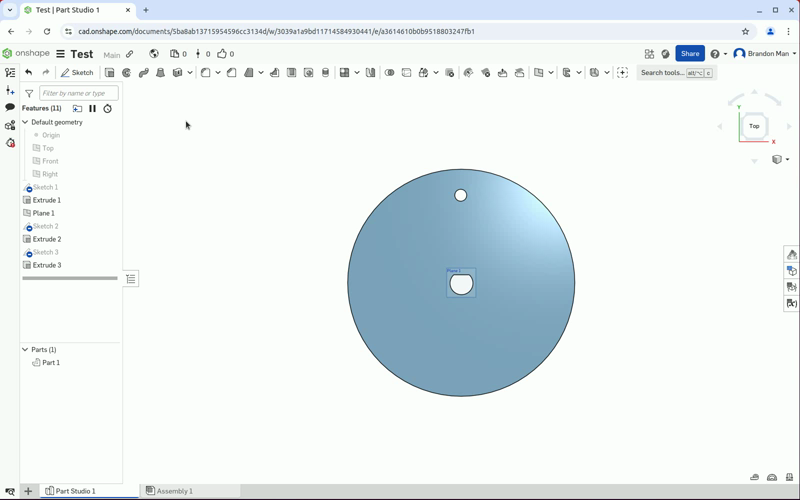
key(shift+h)
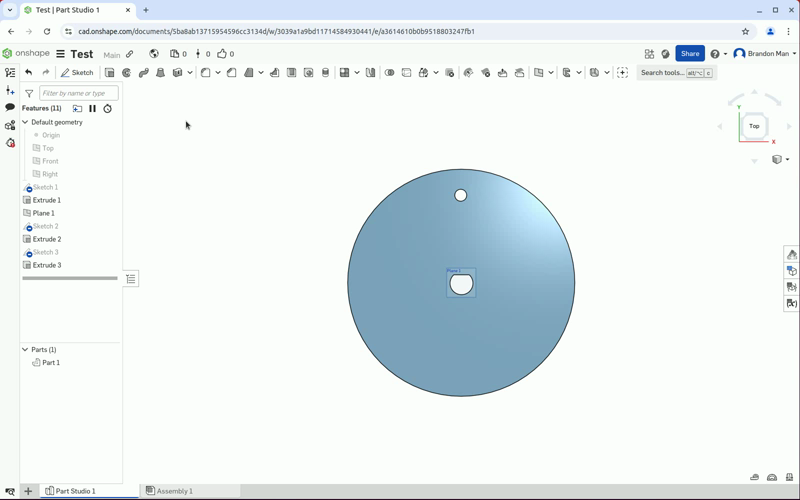
key(shift+h)
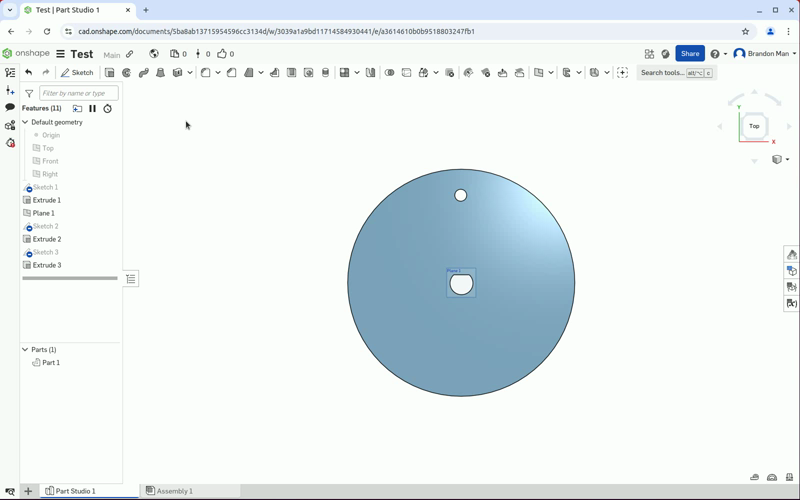
mouse_move(73, 189)
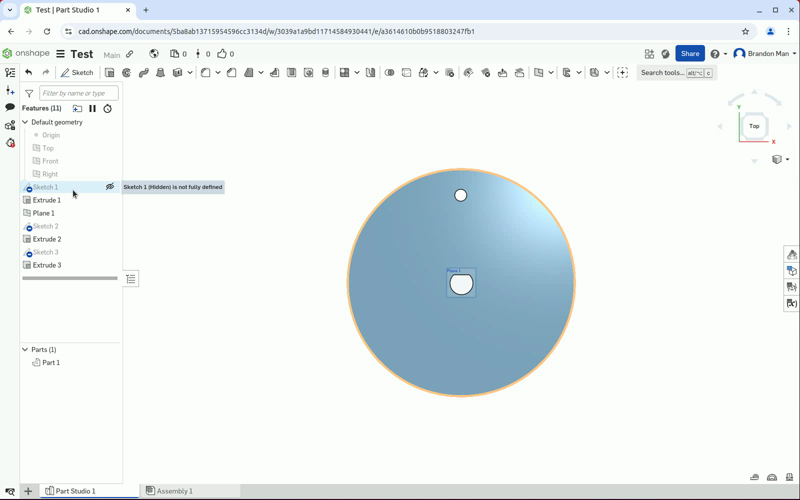
click(73, 189)
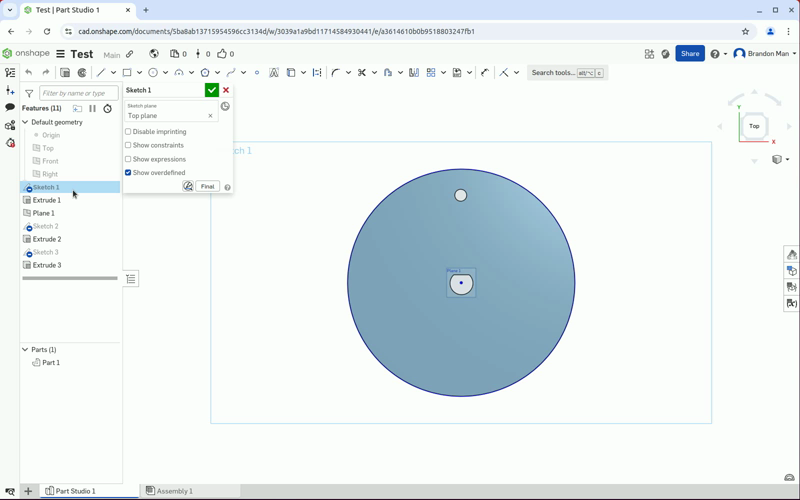
mouse_move(229, 92)
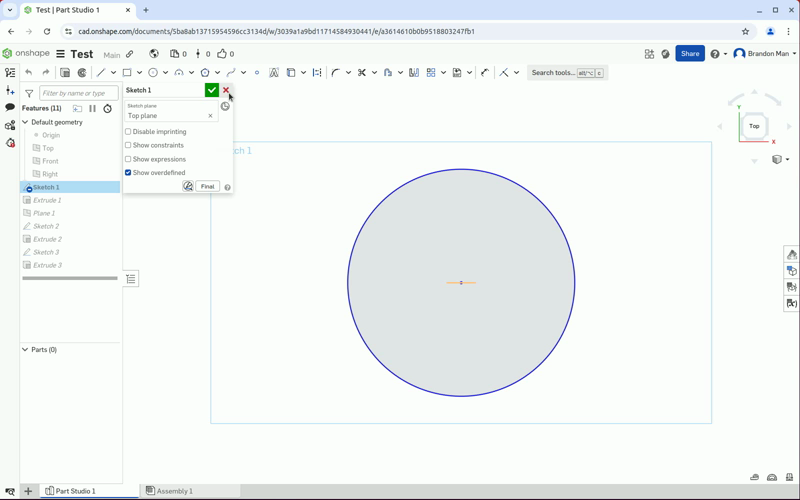
click(229, 92)
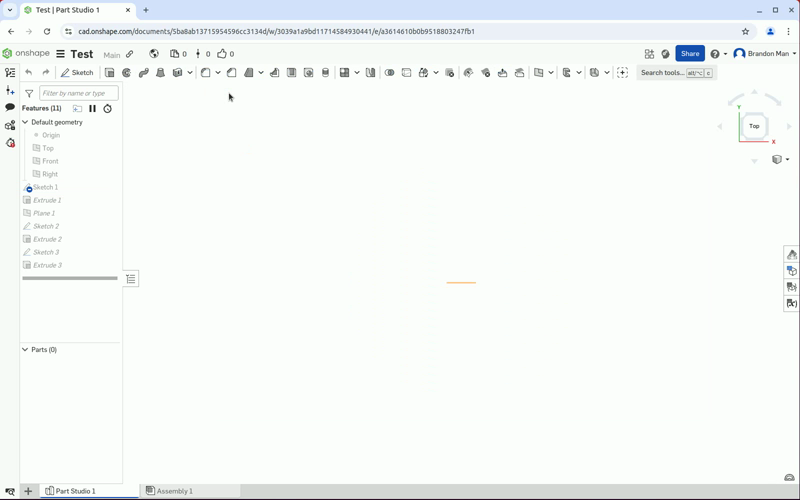
key(shift+s)
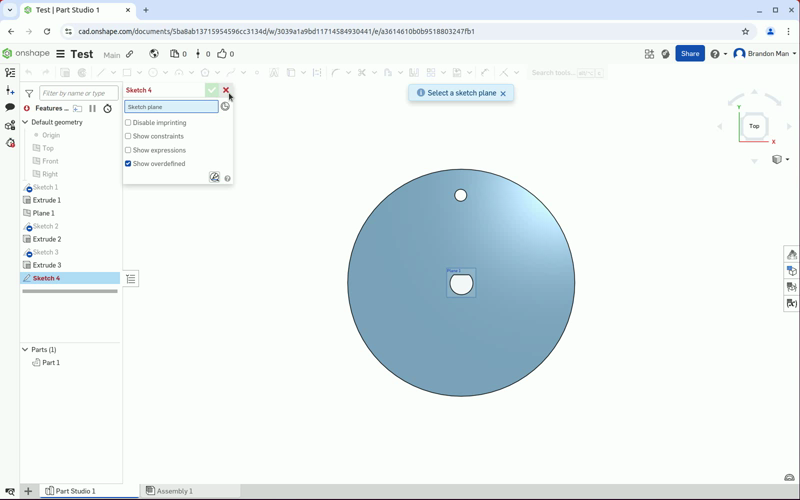
mouse_move(73, 215)
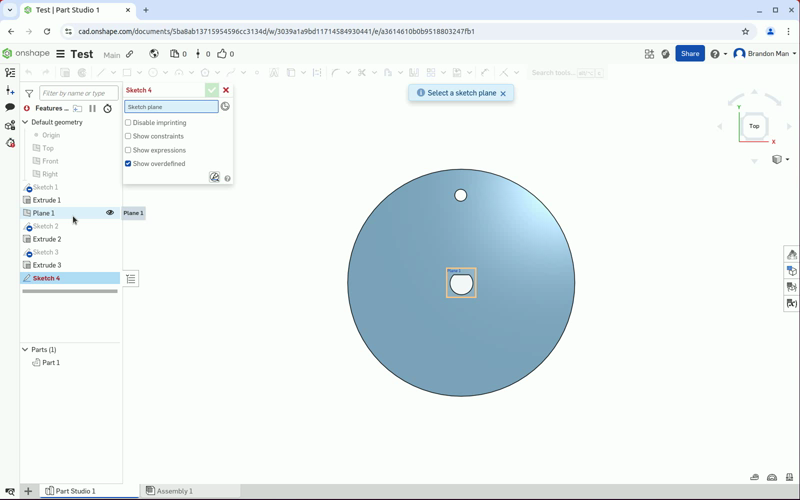
click(73, 215)
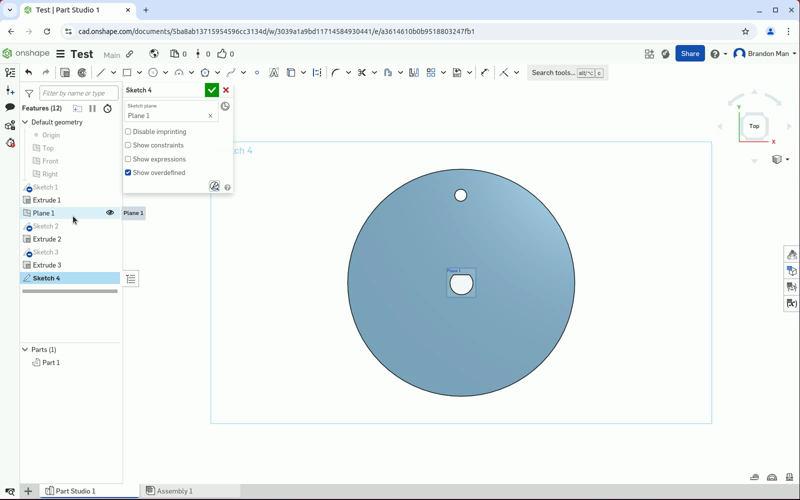
mouse_move(73, 352)
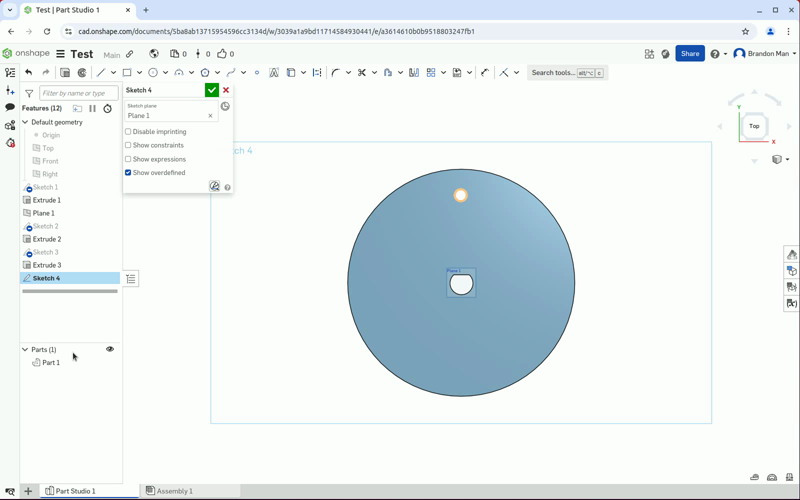
key(y)
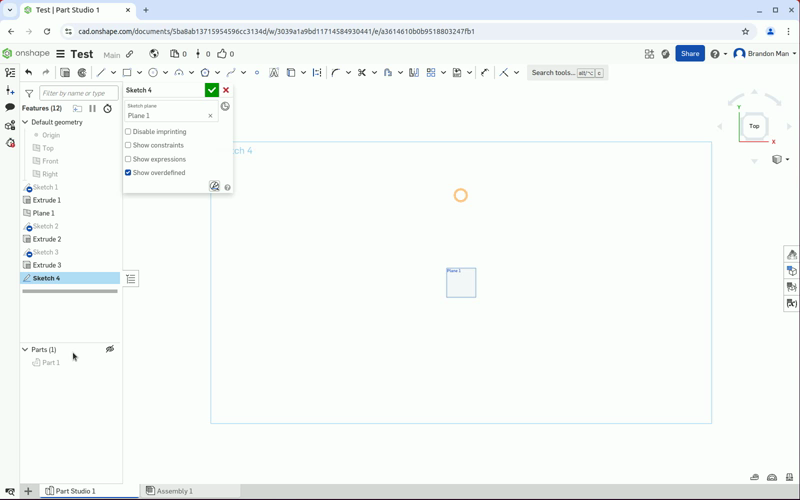
key(c)
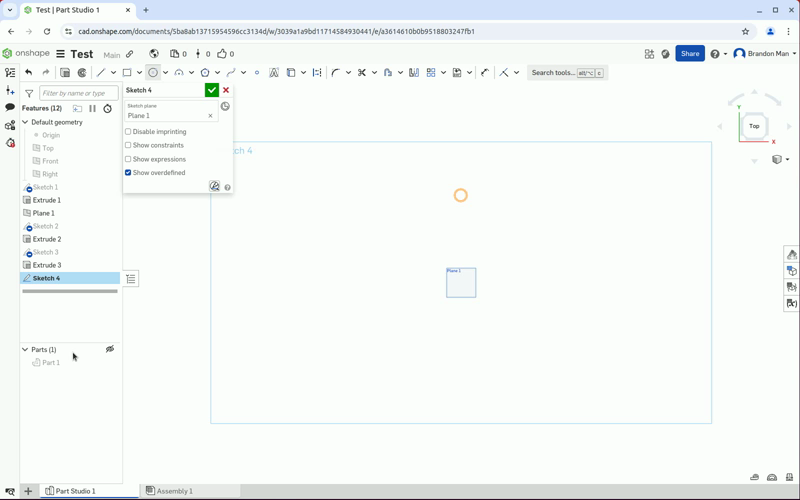
key_down(shift)
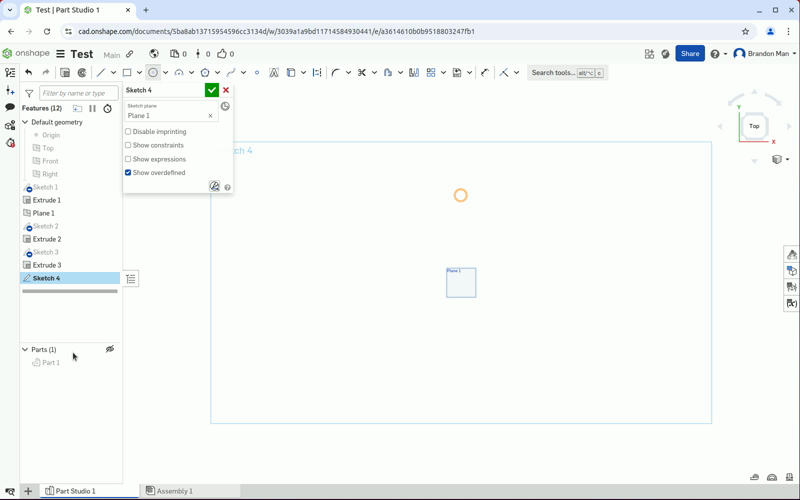
mouse_move(548, 282)
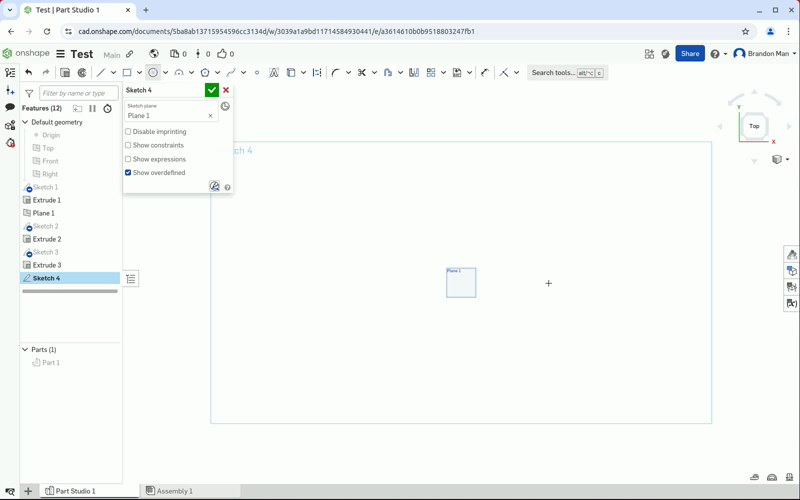
click(548, 282)
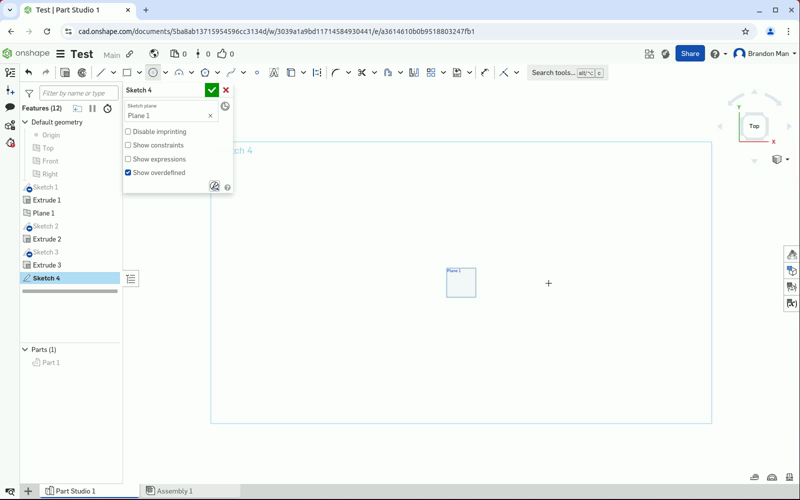
key_up(shift)
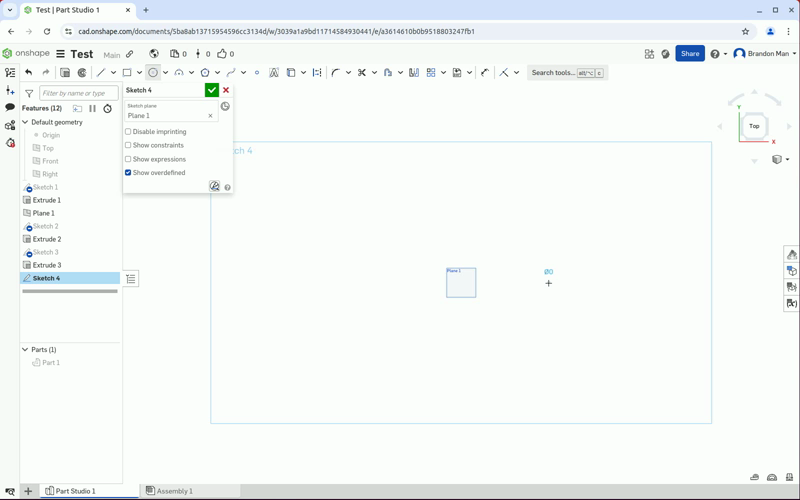
mouse_move(554, 282)
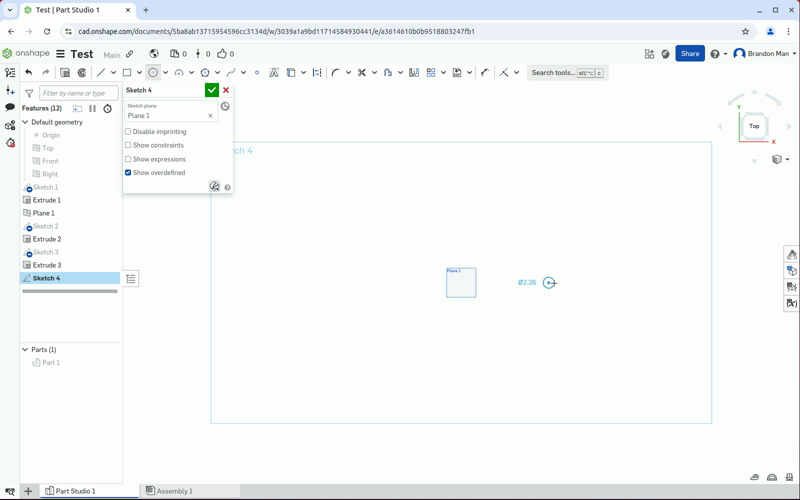
click(554, 282)
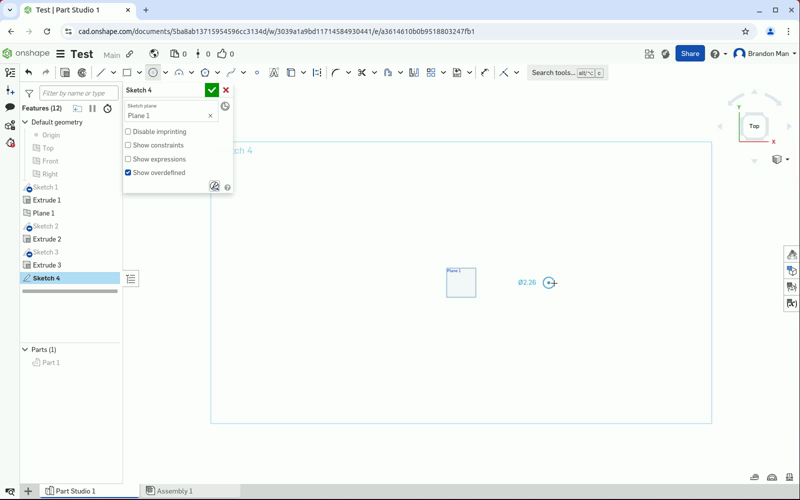
key(esc)
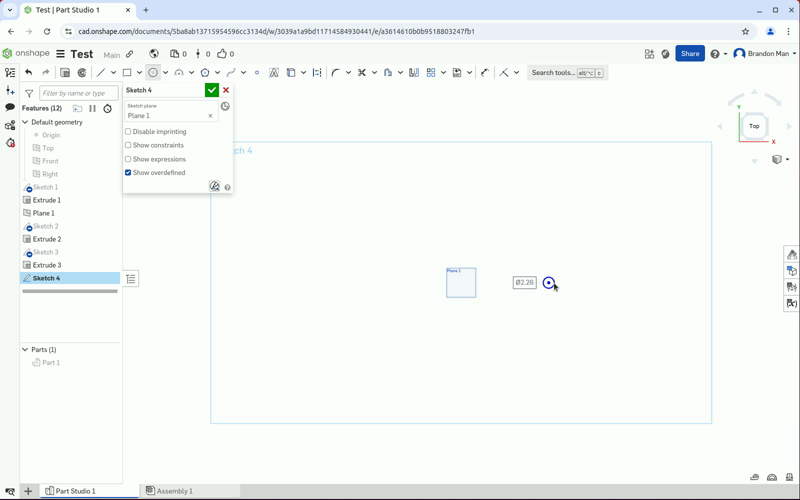
mouse_move(551, 284)
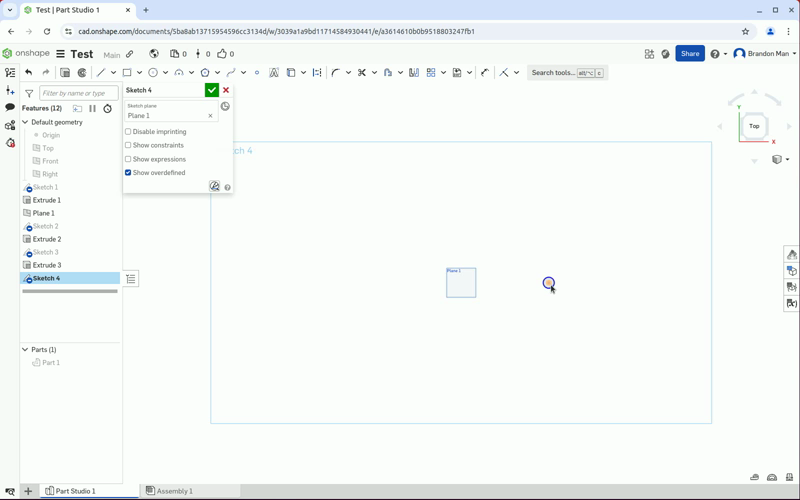
scroll(6)
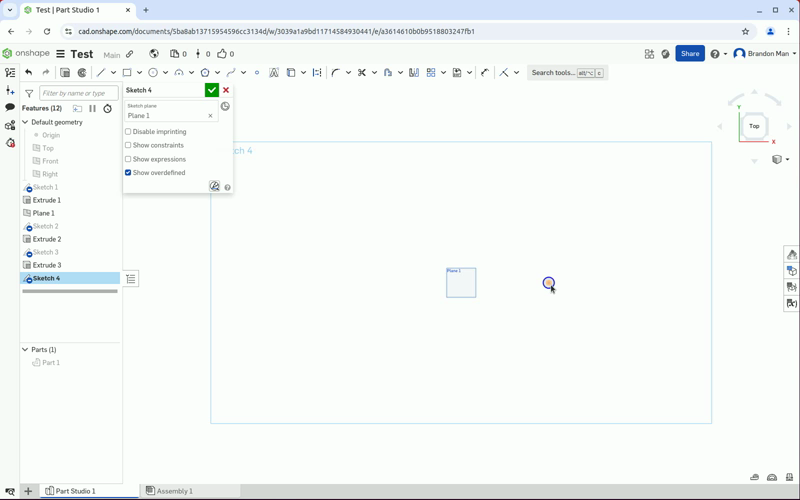
scroll(6)
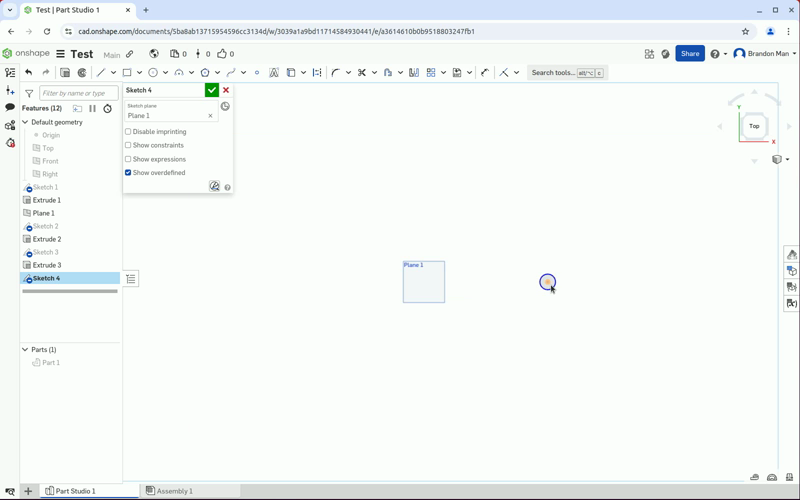
scroll(6)
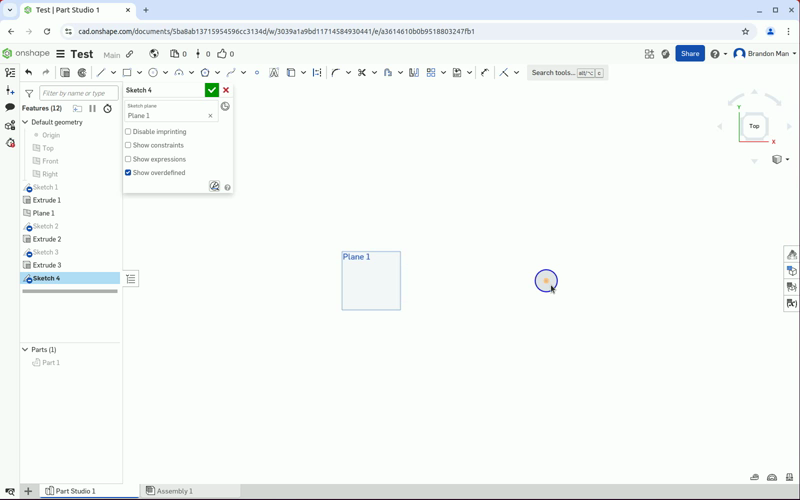
scroll(6)
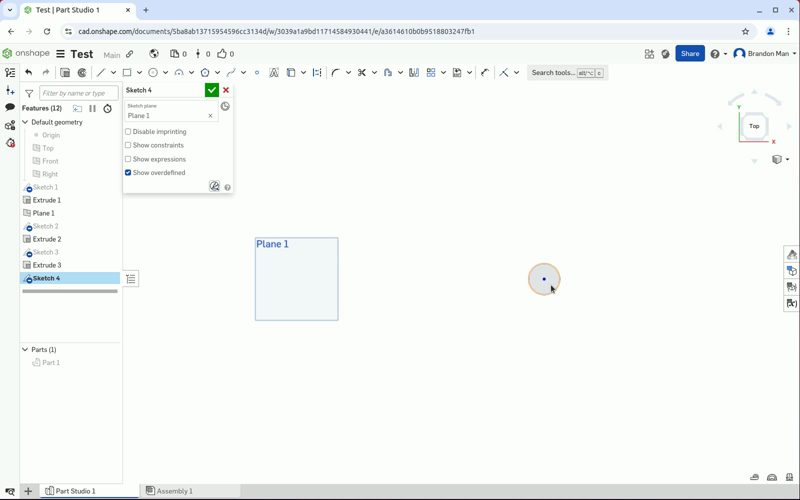
scroll(6)
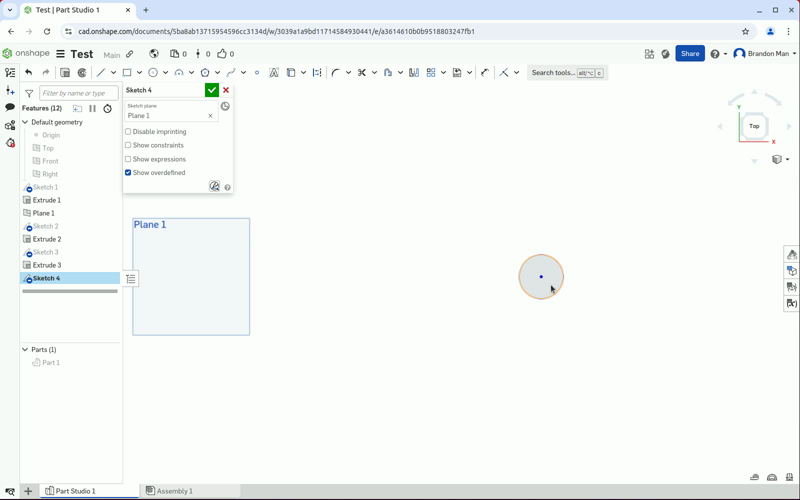
scroll(6)
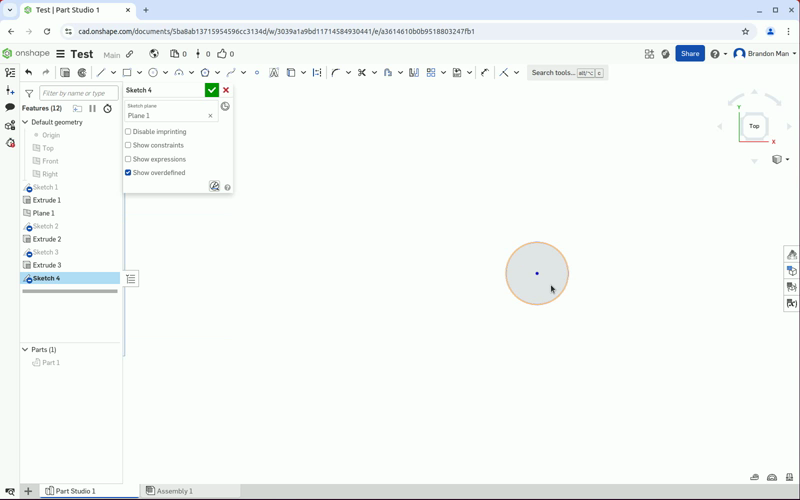
scroll(6)
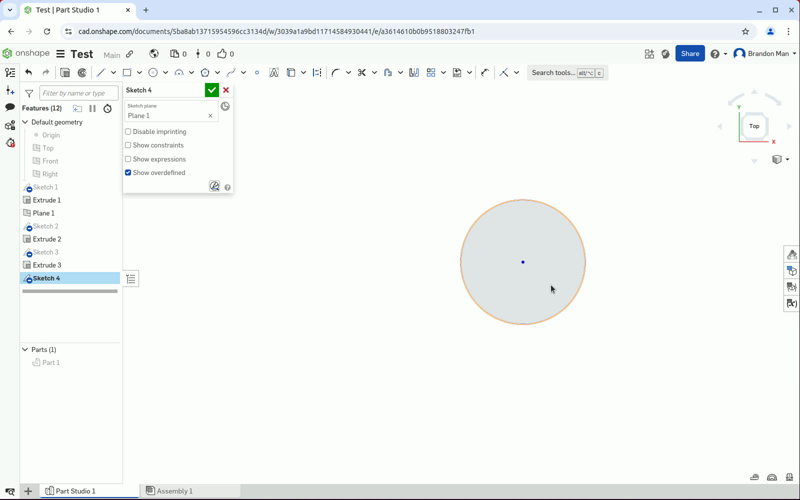
click(551, 284)
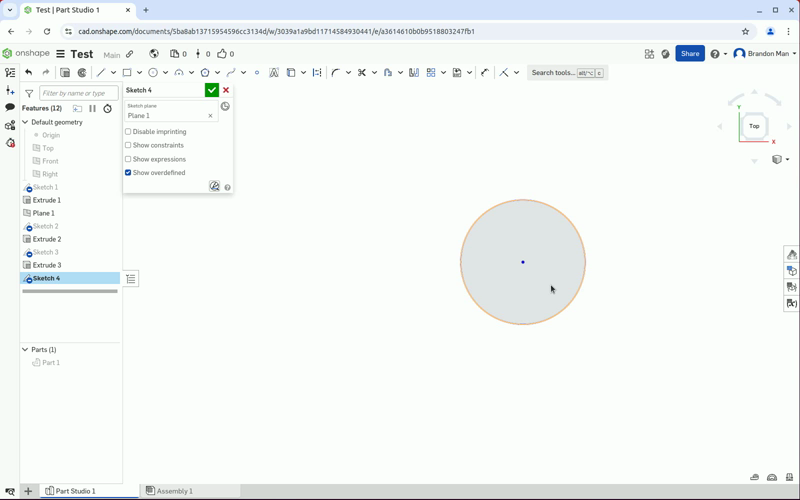
scroll(-6)
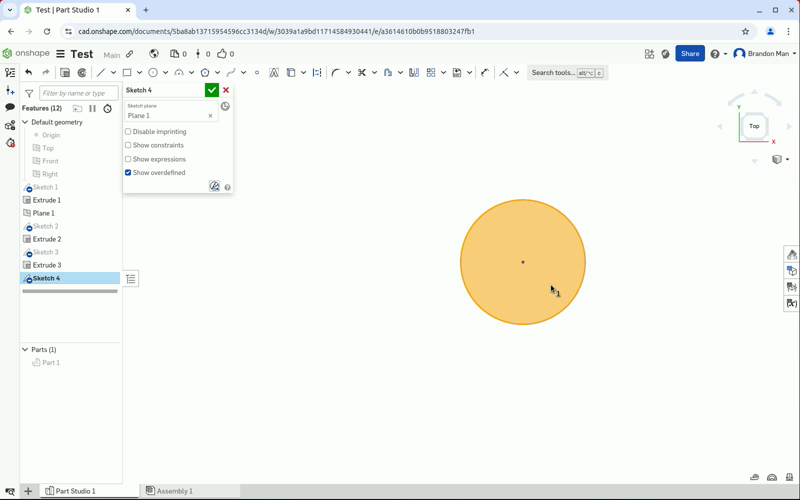
scroll(-6)
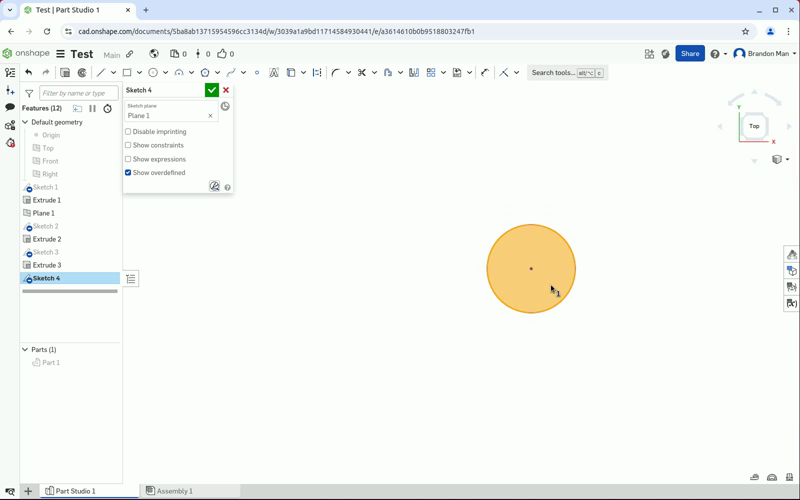
scroll(-6)
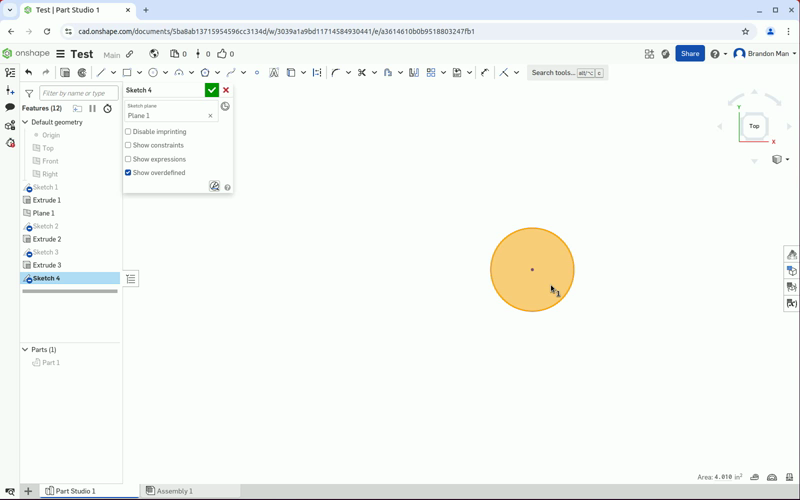
scroll(-6)
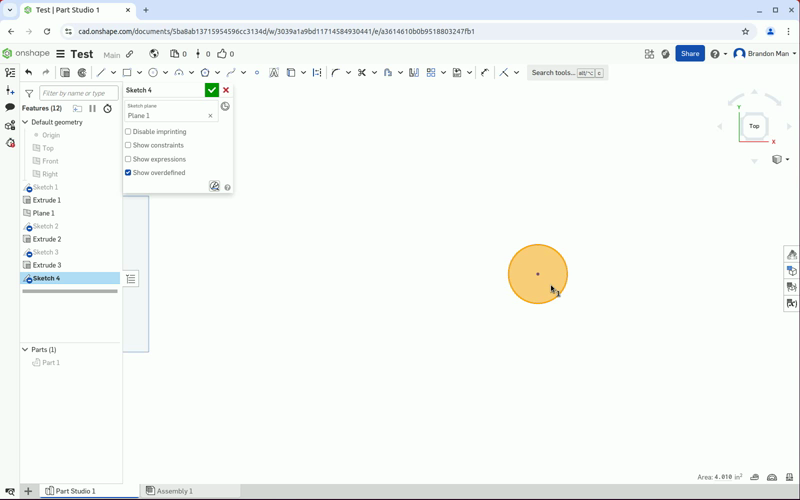
scroll(-6)
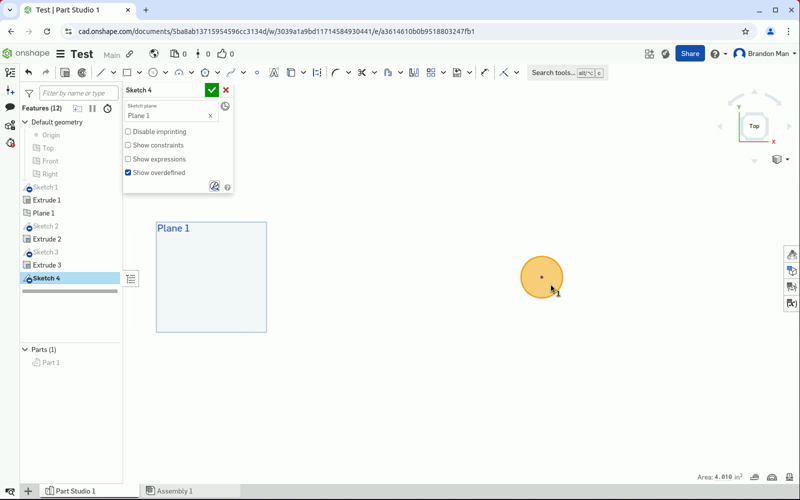
scroll(-6)
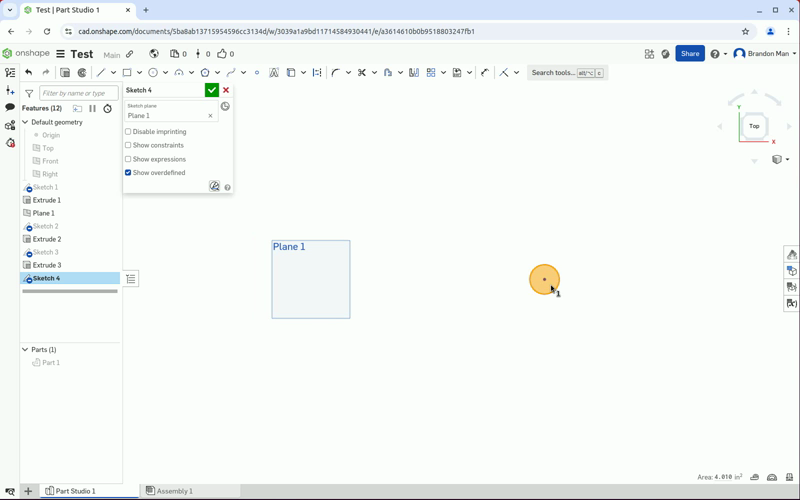
scroll(-6)
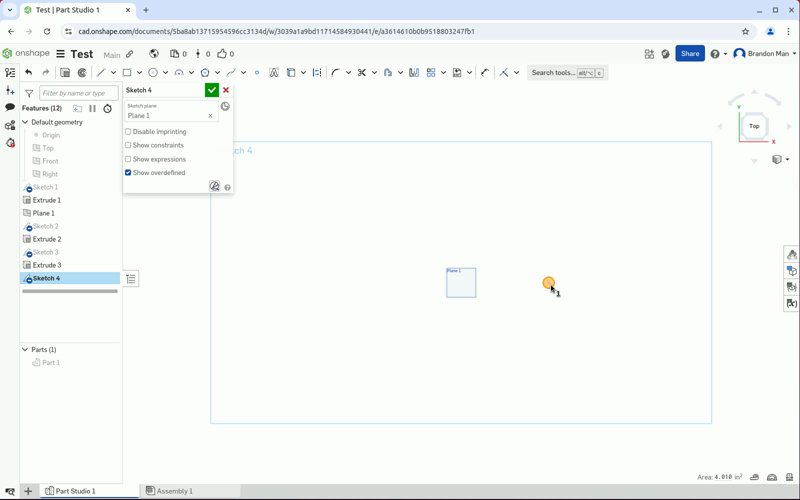
mouse_move(73, 352)
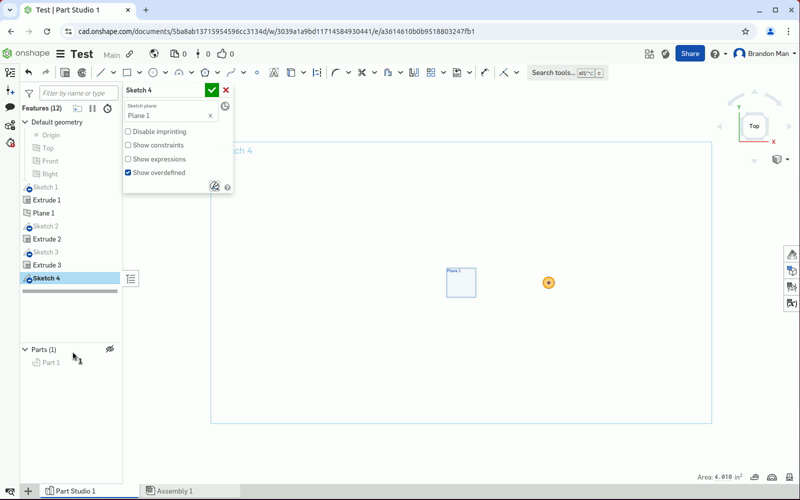
key(shift+y)
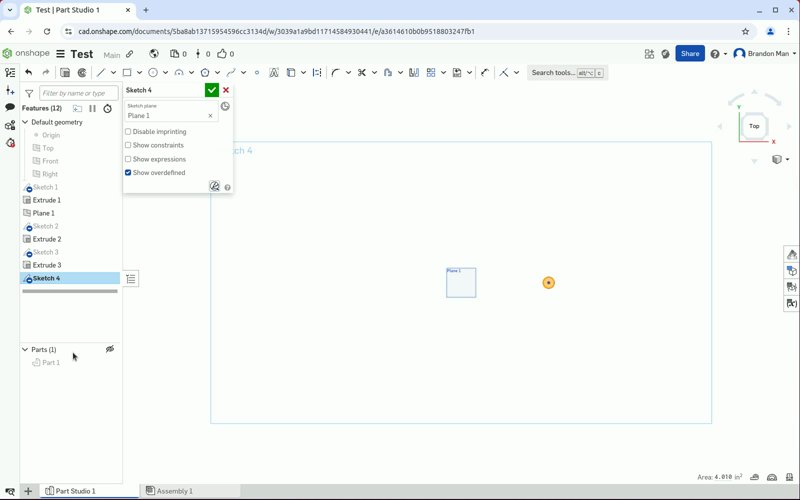
key(shift+e)
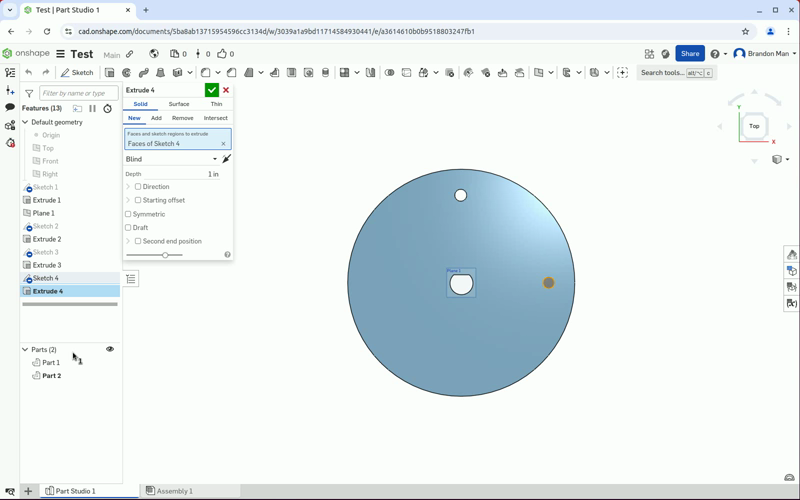
mouse_move(143, 106)
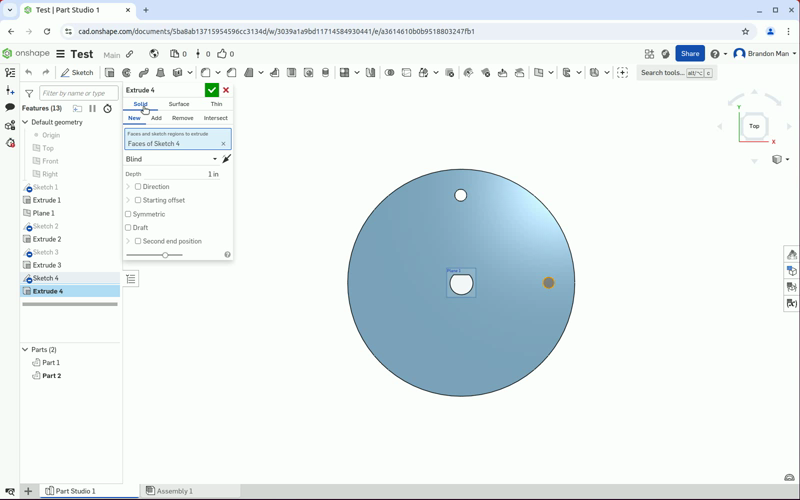
click(143, 106)
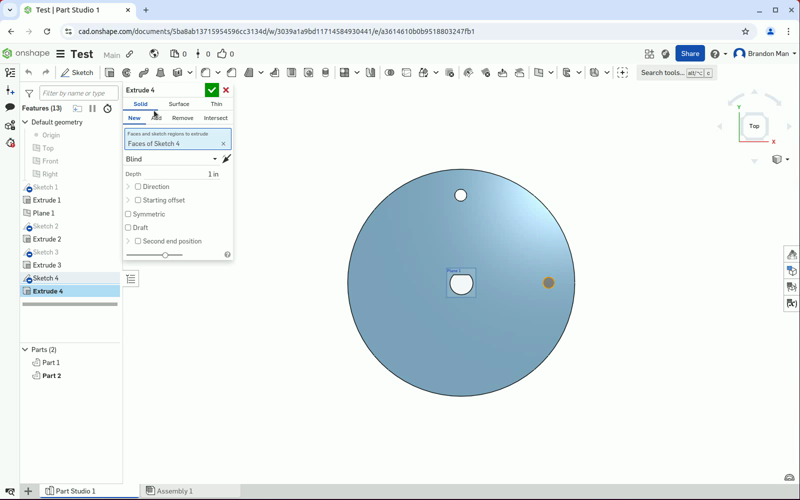
mouse_move(186, 120)
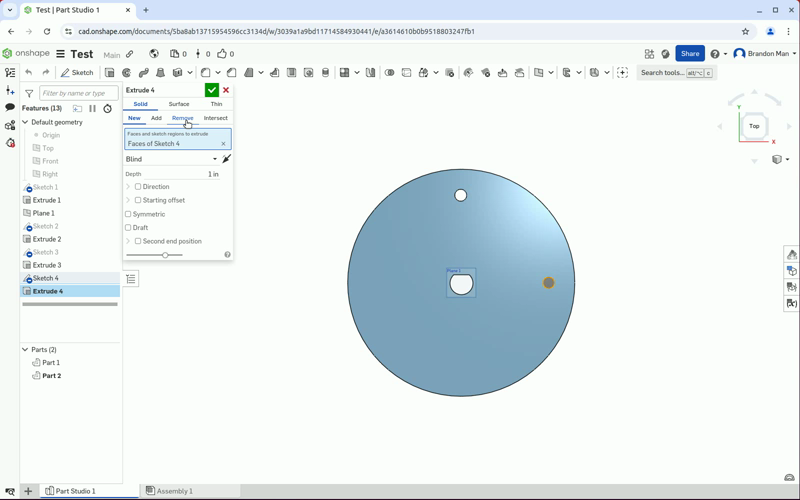
click(186, 120)
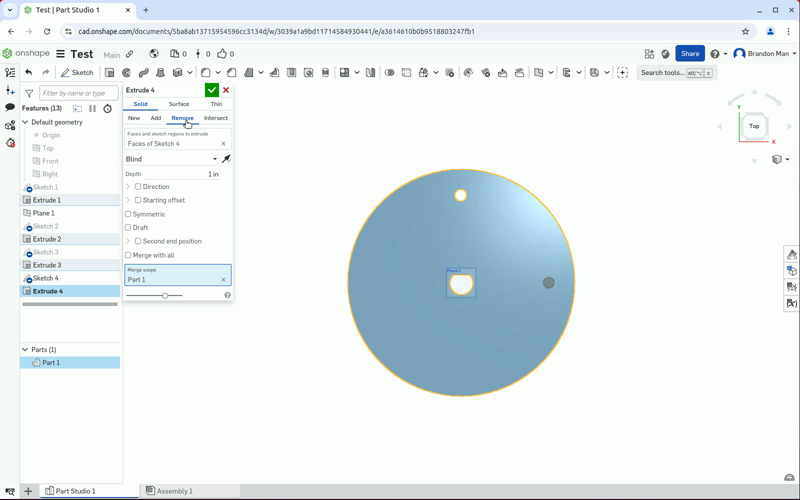
key(tab, 4)
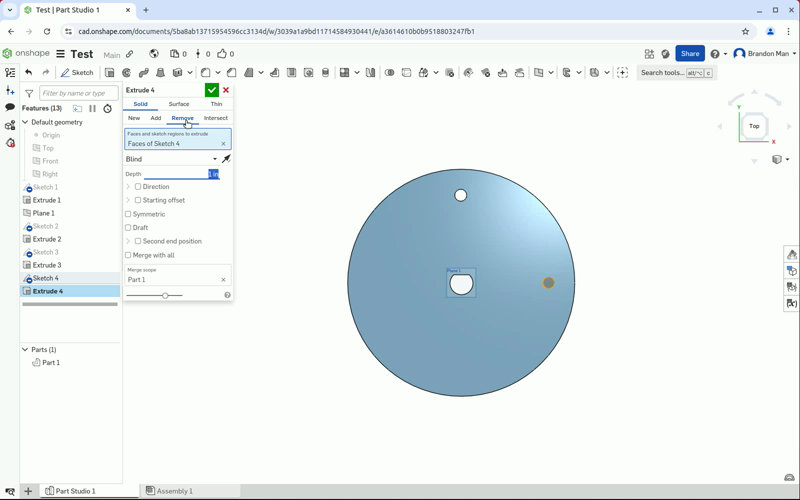
text(7.221)
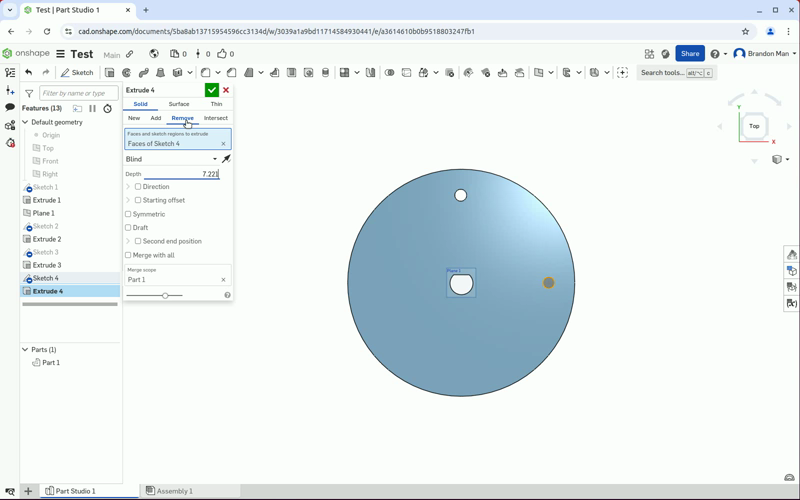
key(tab, 6)
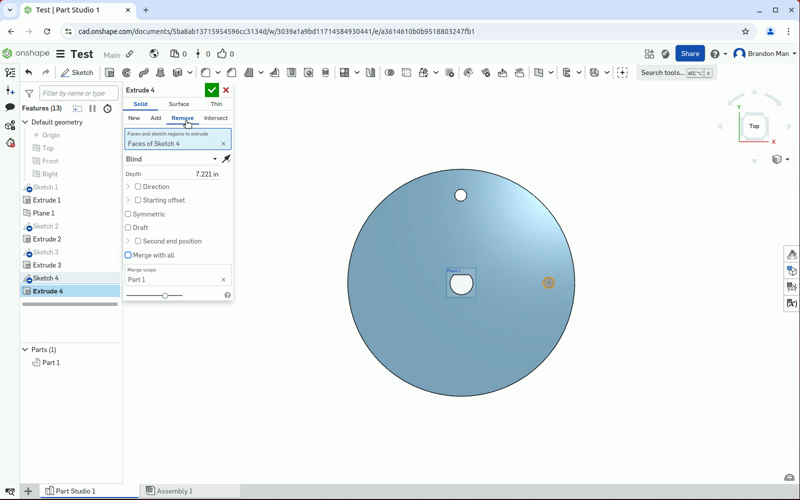
key(space)
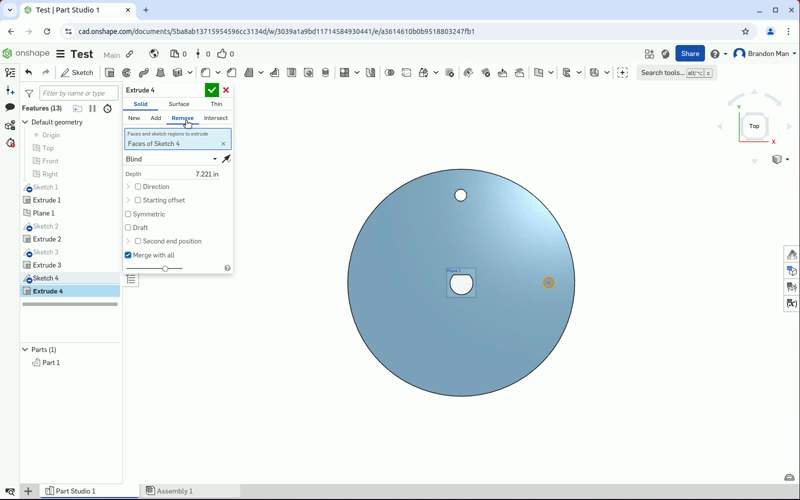
key(enter)
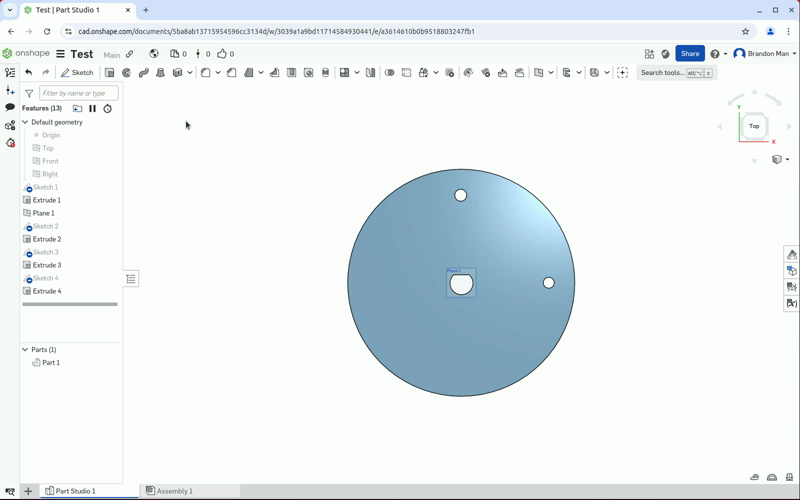
key(shift+h)
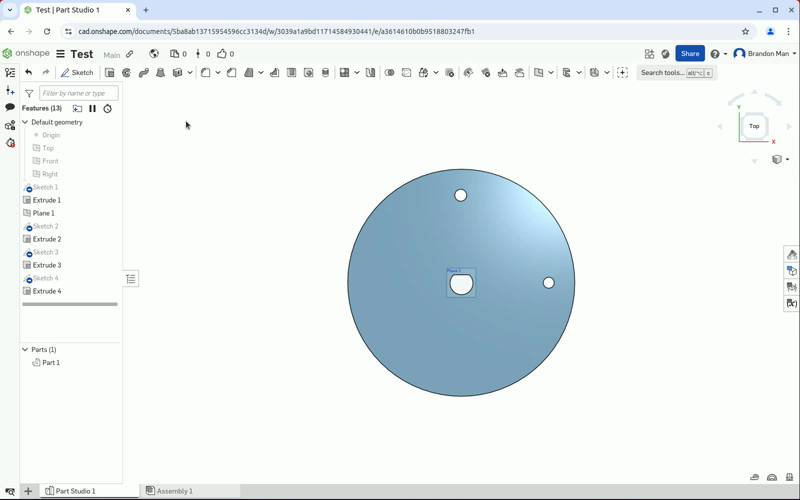
key(shift+h)
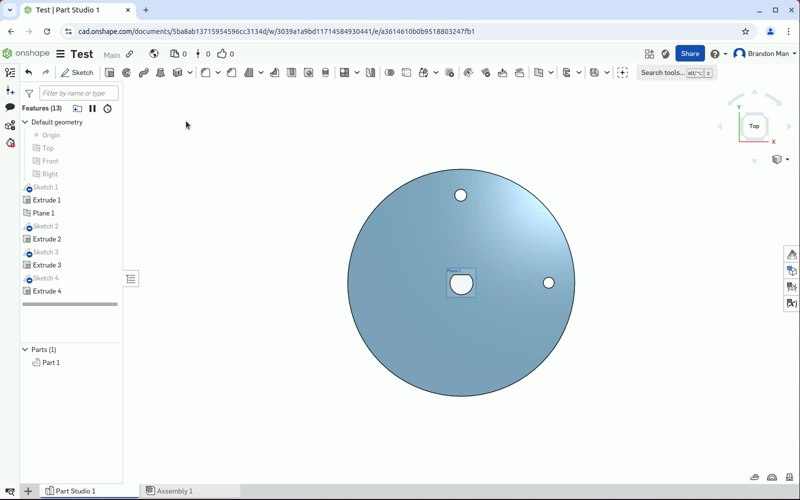
mouse_move(73, 189)
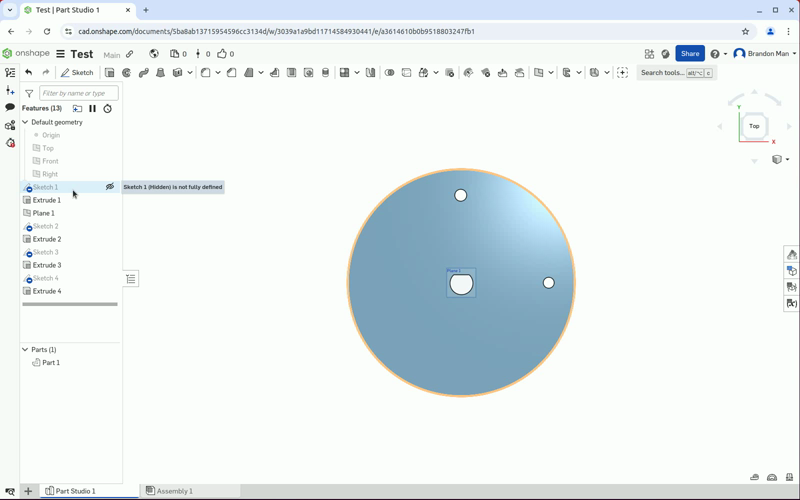
click(73, 189)
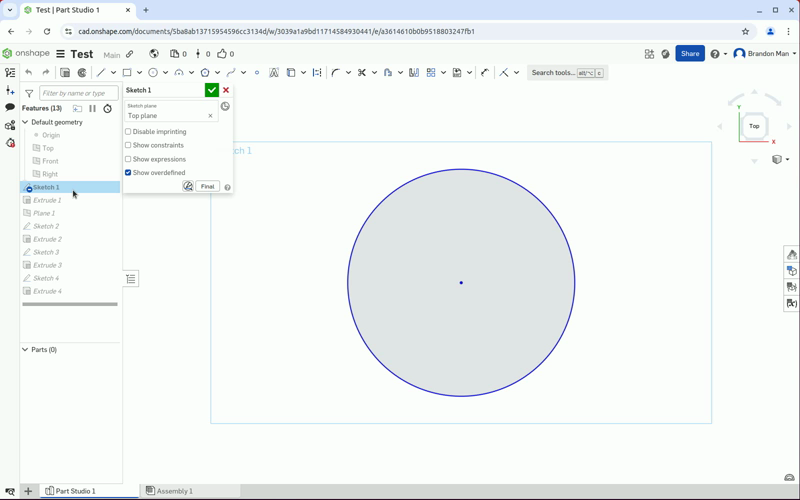
mouse_move(229, 92)
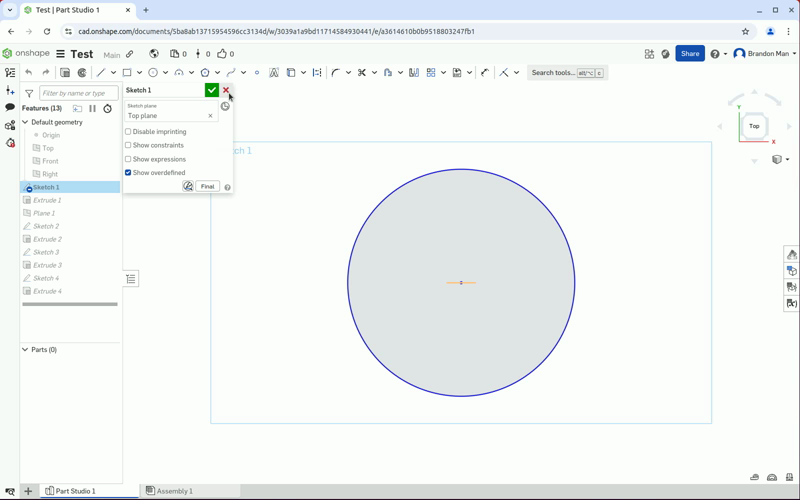
click(229, 92)
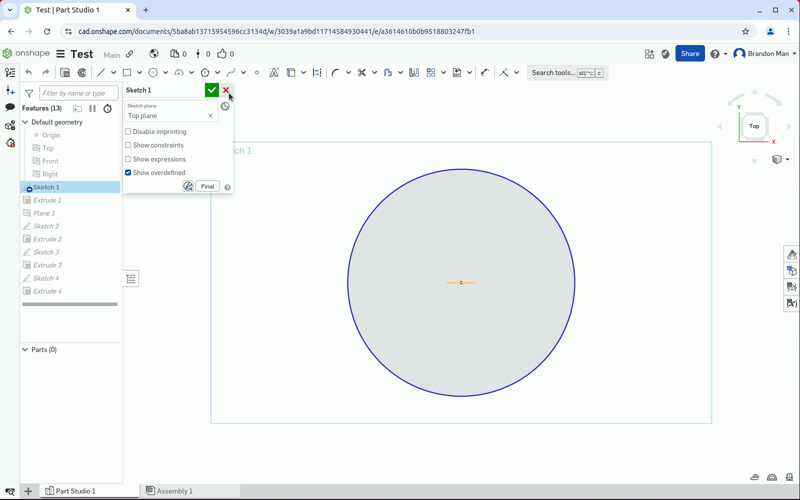
key(shift+s)
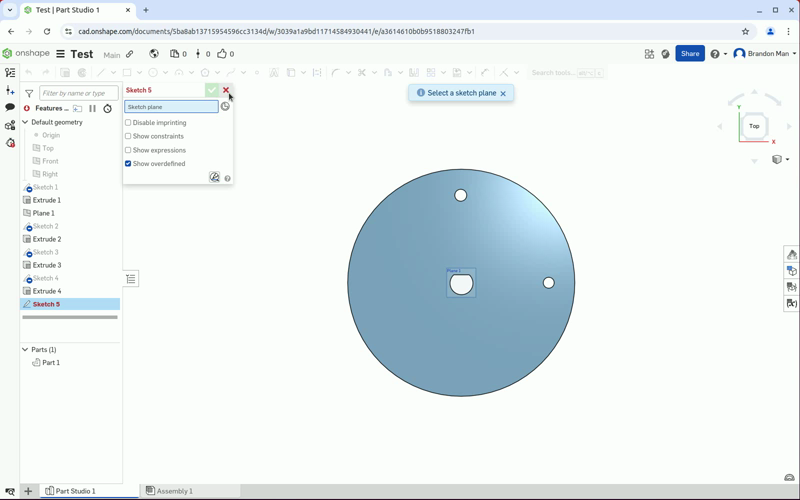
mouse_move(73, 215)
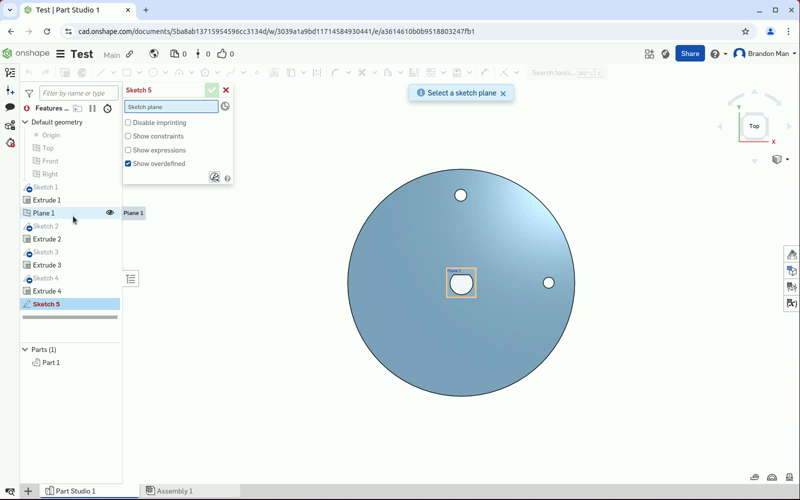
click(73, 215)
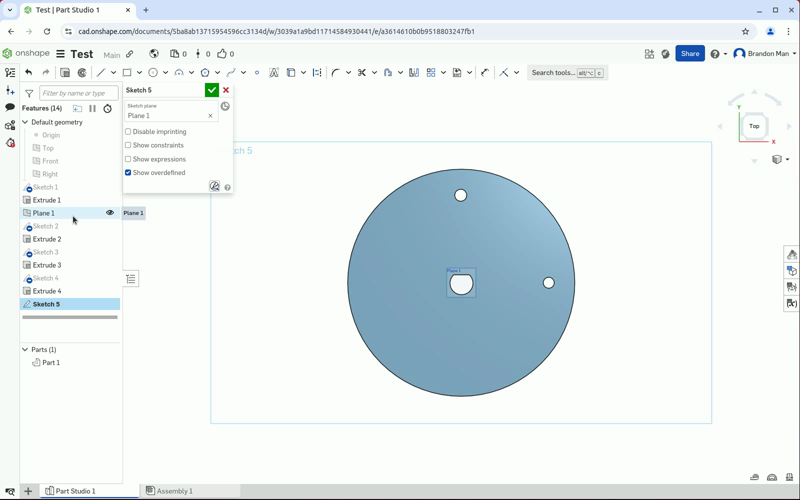
mouse_move(73, 352)
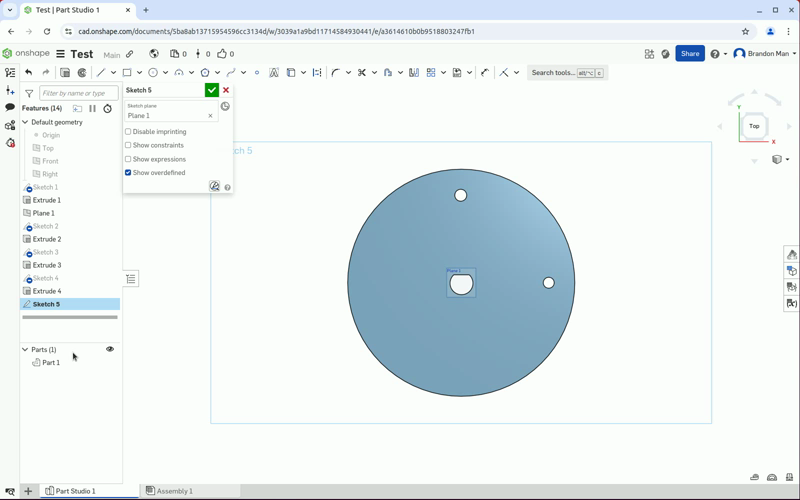
key(y)
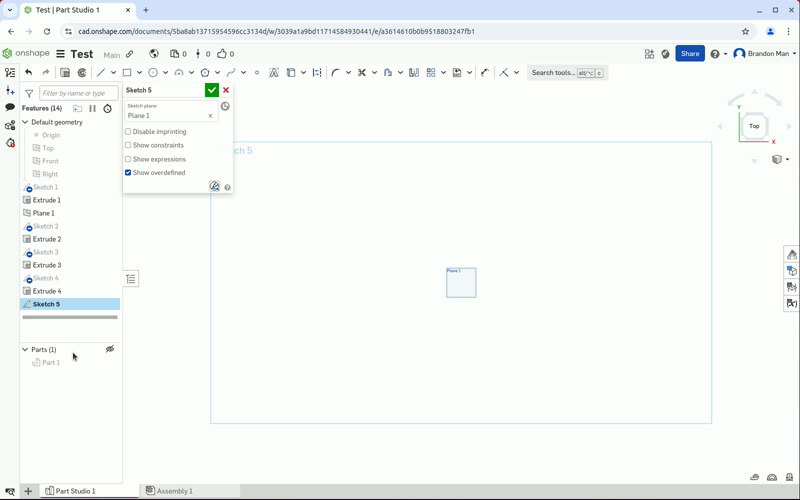
key(c)
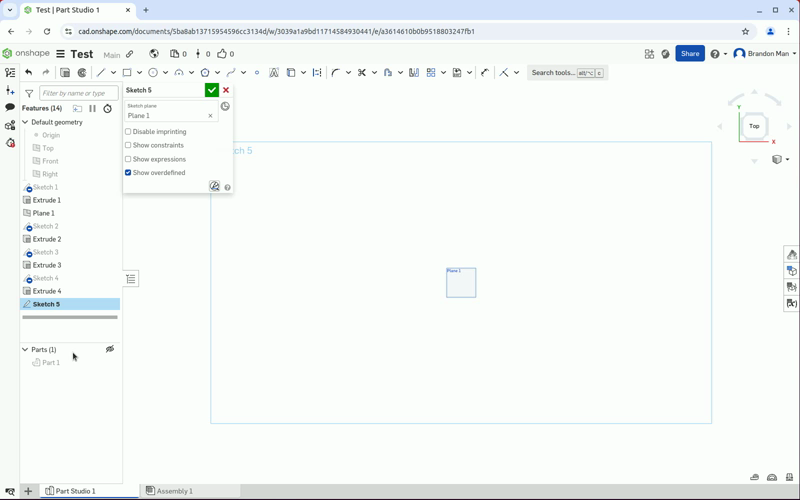
key_down(shift)
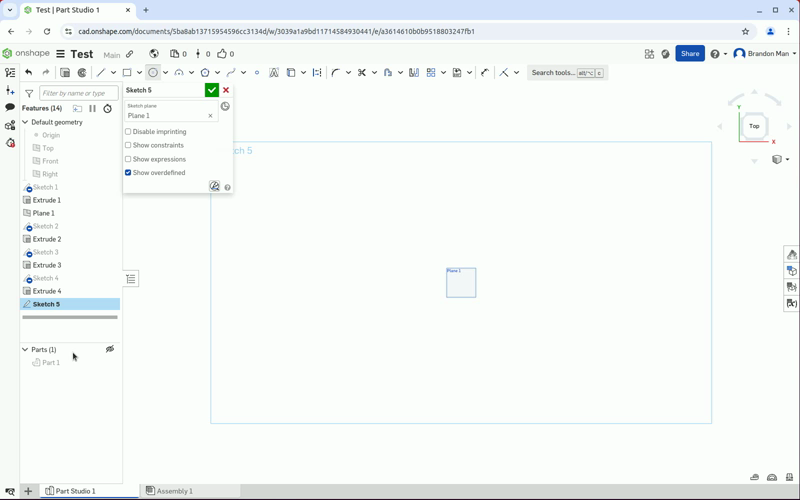
mouse_move(374, 282)
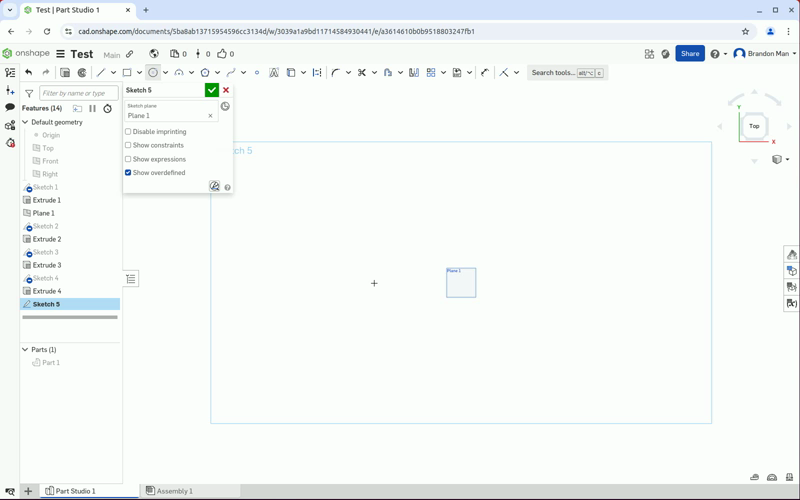
click(374, 282)
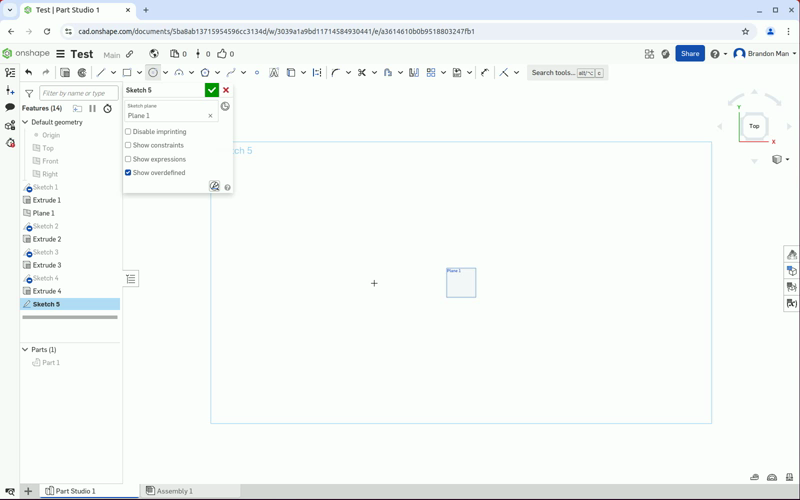
key_up(shift)
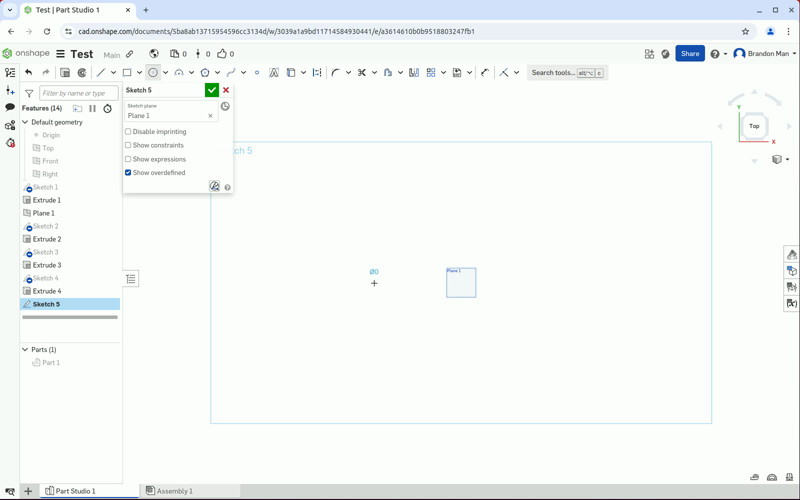
mouse_move(379, 282)
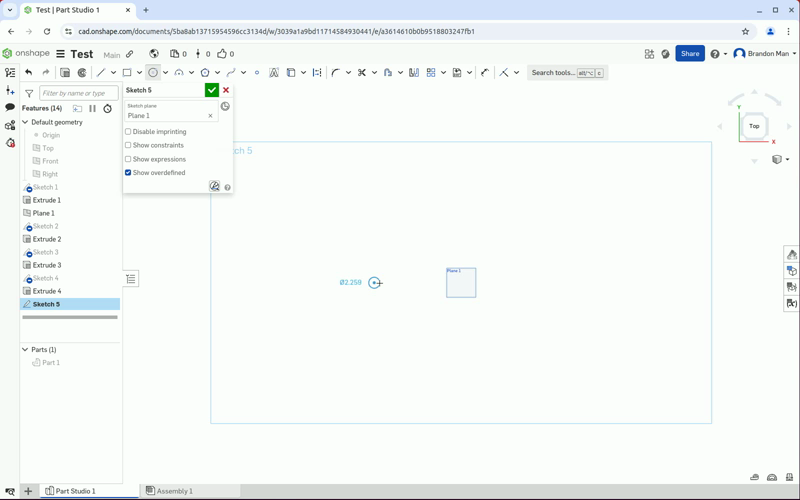
click(379, 282)
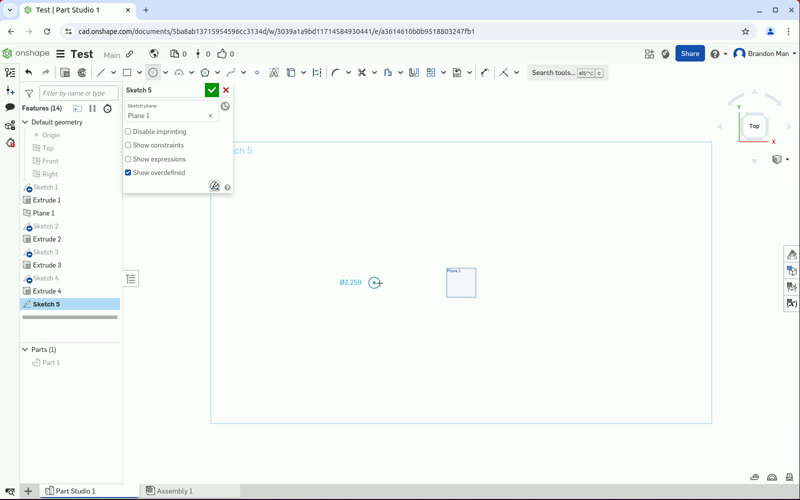
key(esc)
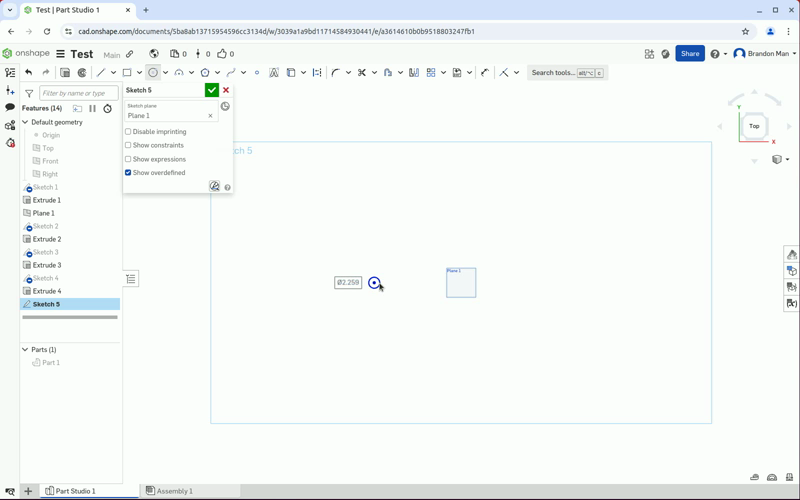
mouse_move(369, 279)
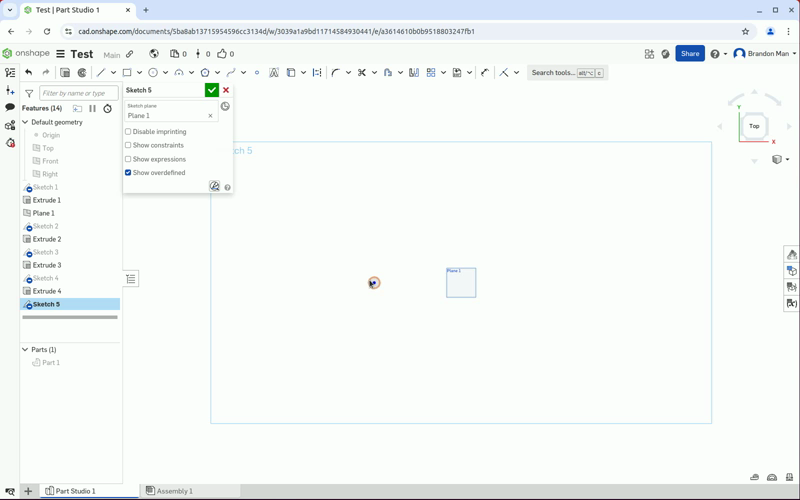
scroll(6)
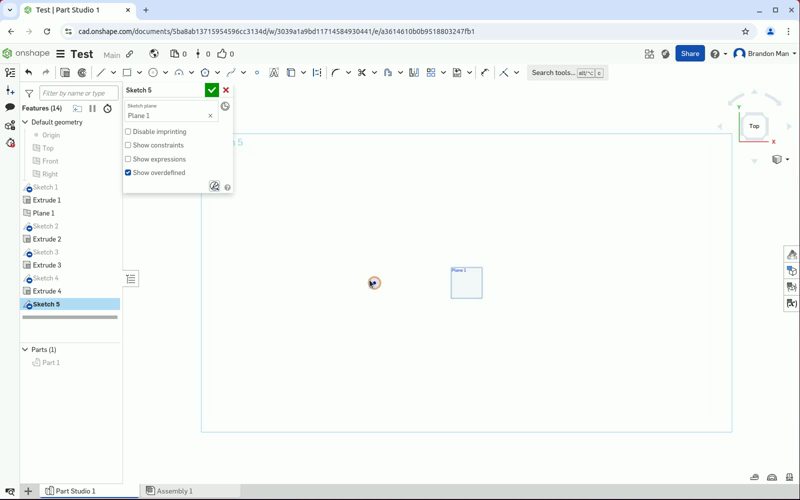
scroll(6)
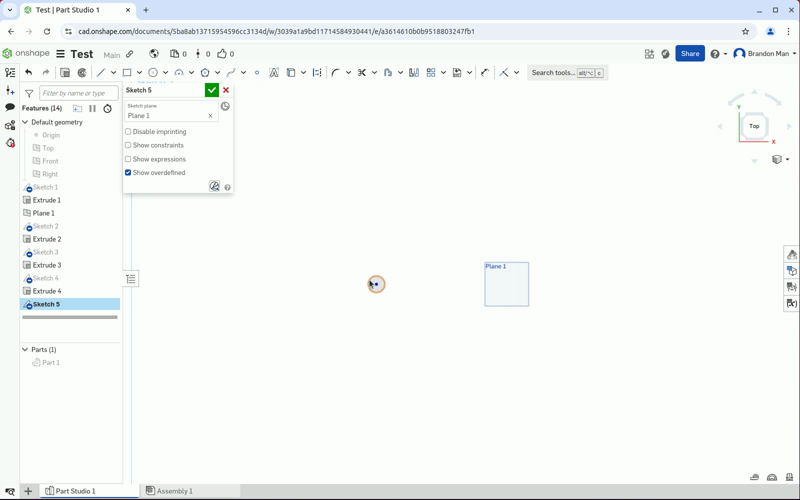
scroll(6)
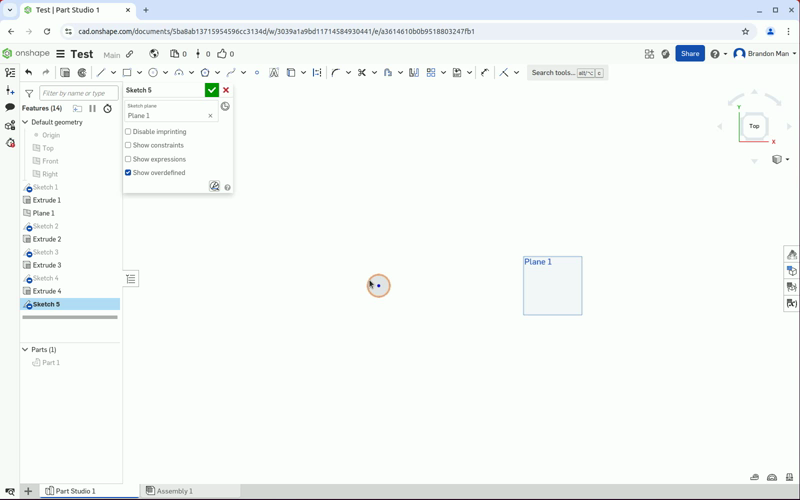
scroll(6)
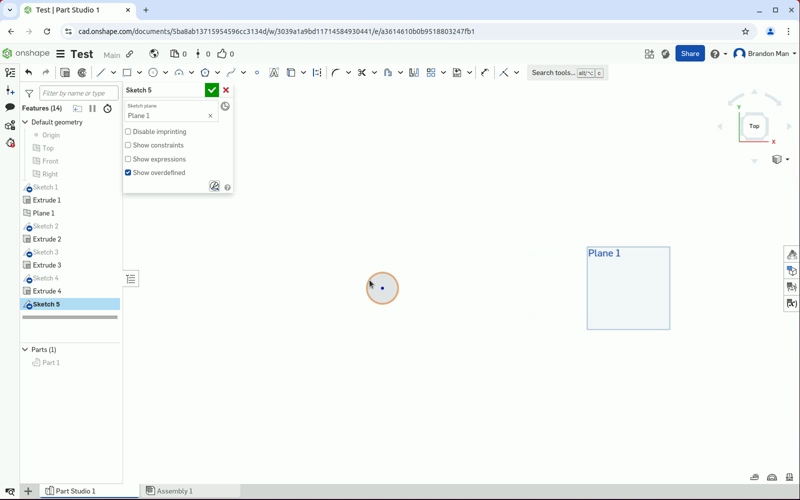
scroll(6)
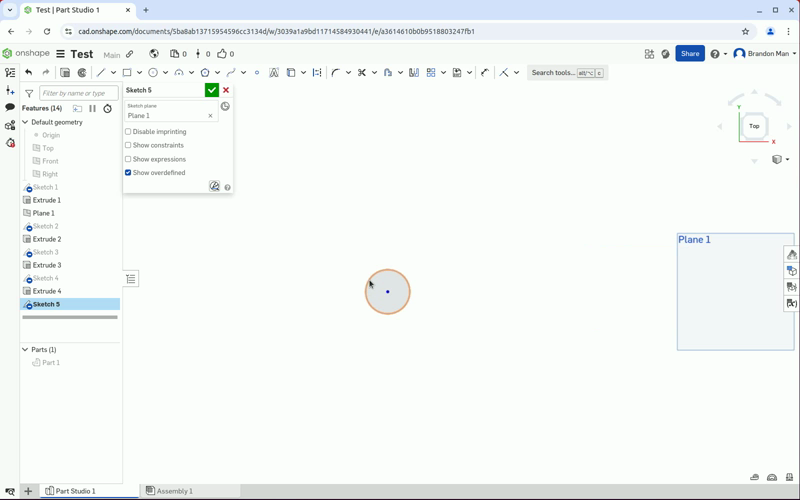
scroll(6)
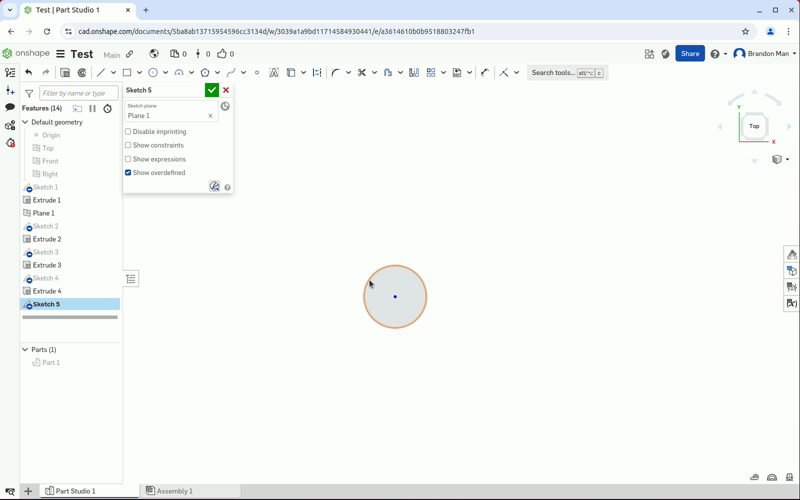
scroll(6)
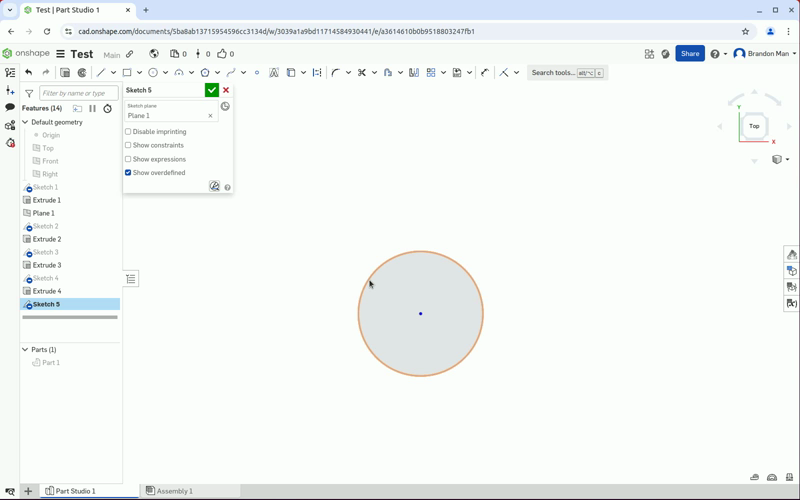
click(369, 279)
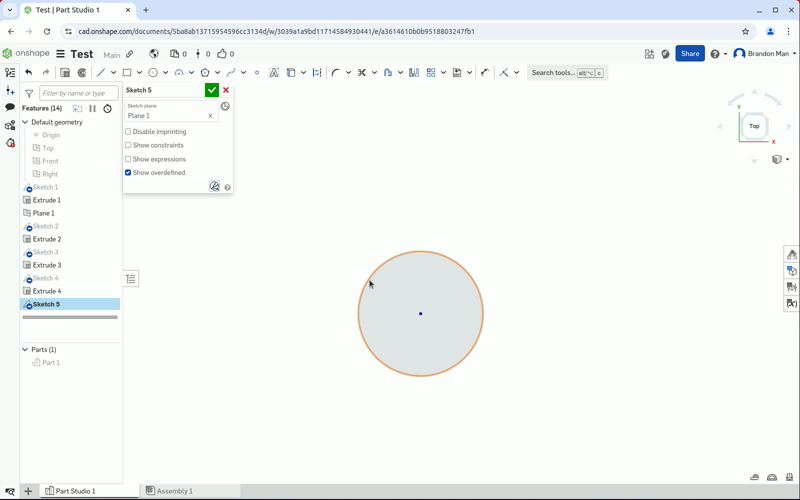
scroll(-6)
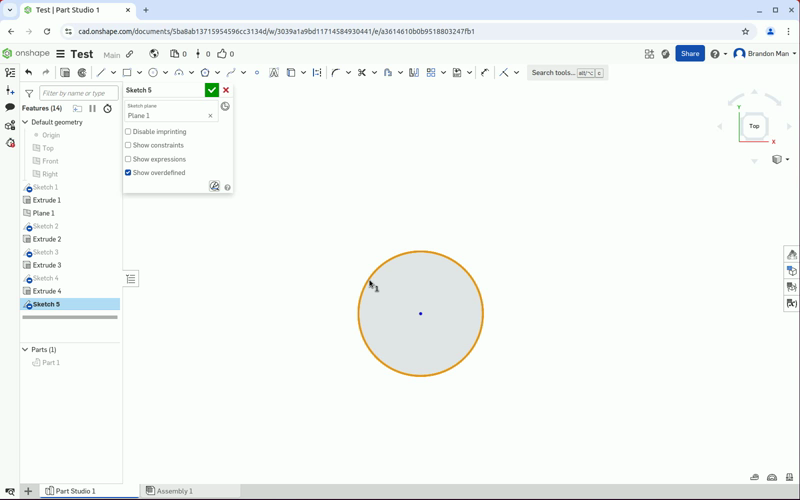
scroll(-6)
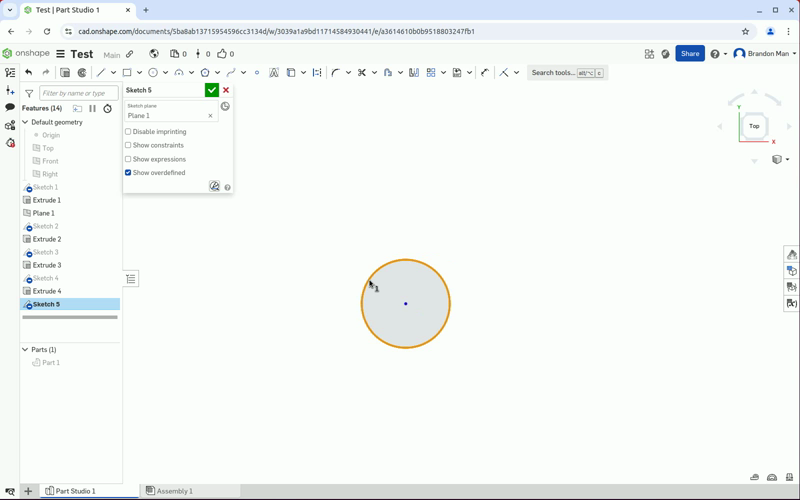
scroll(-6)
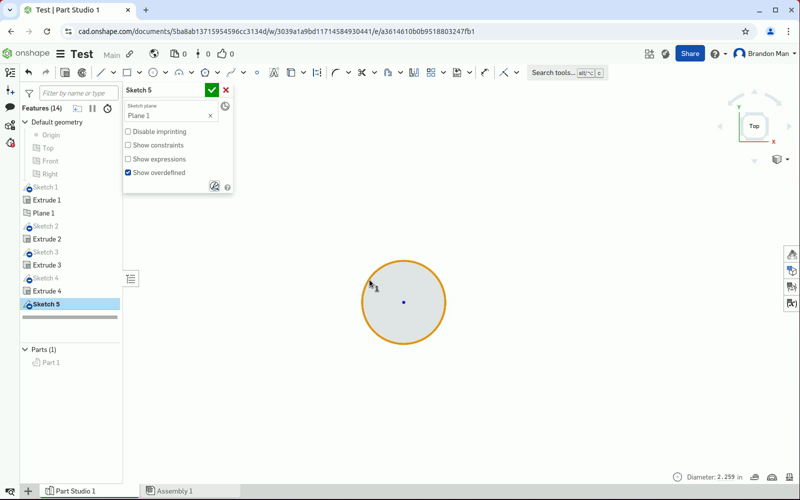
scroll(-6)
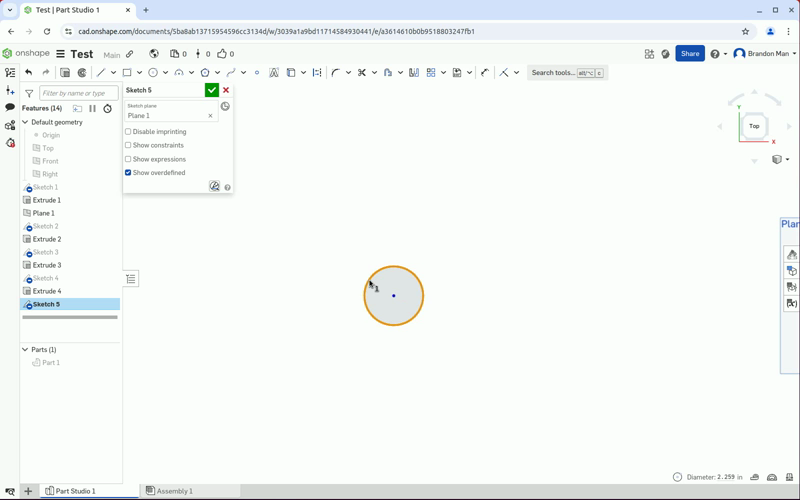
scroll(-6)
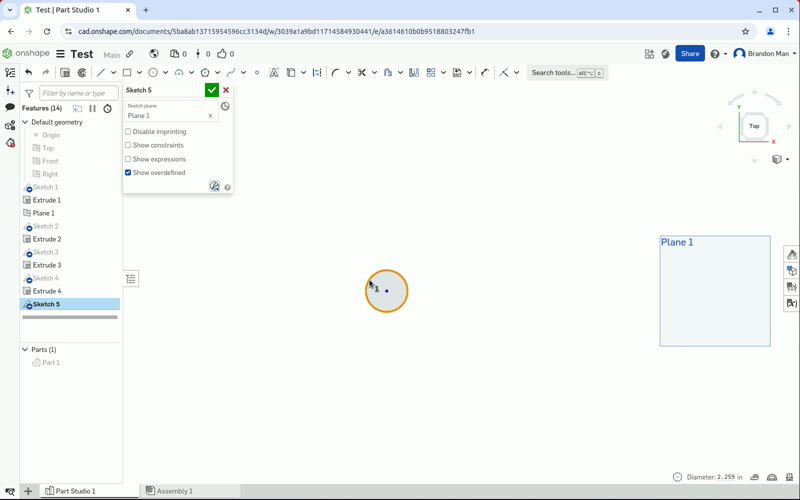
scroll(-6)
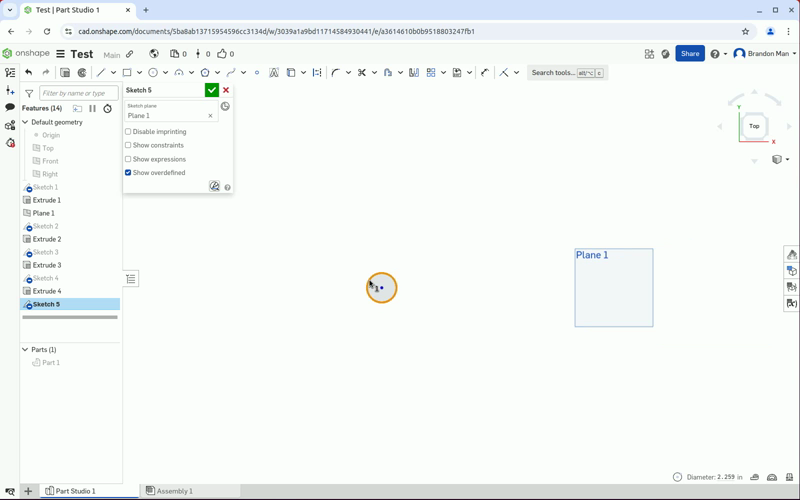
scroll(-6)
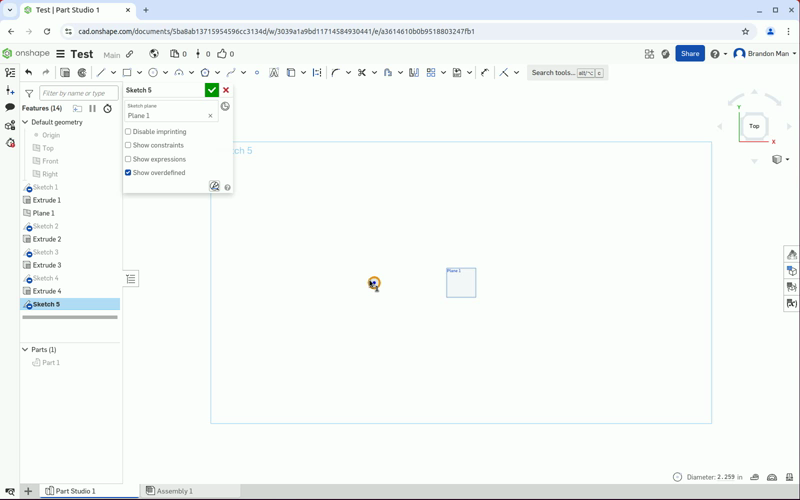
mouse_move(73, 352)
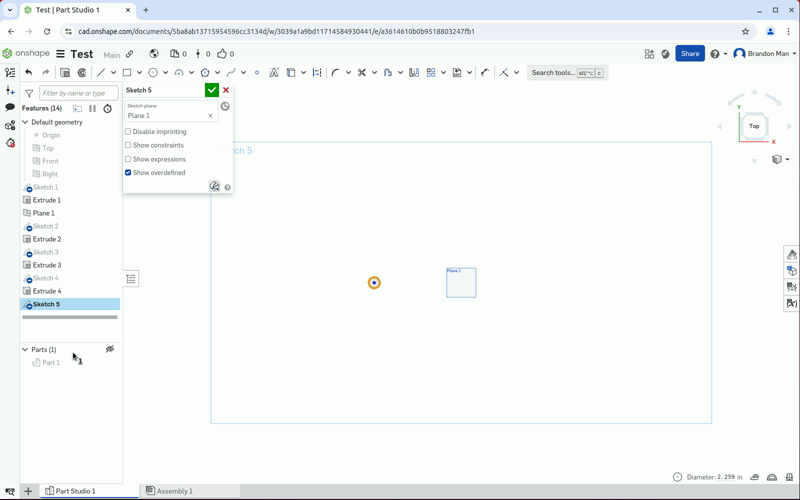
key(shift+y)
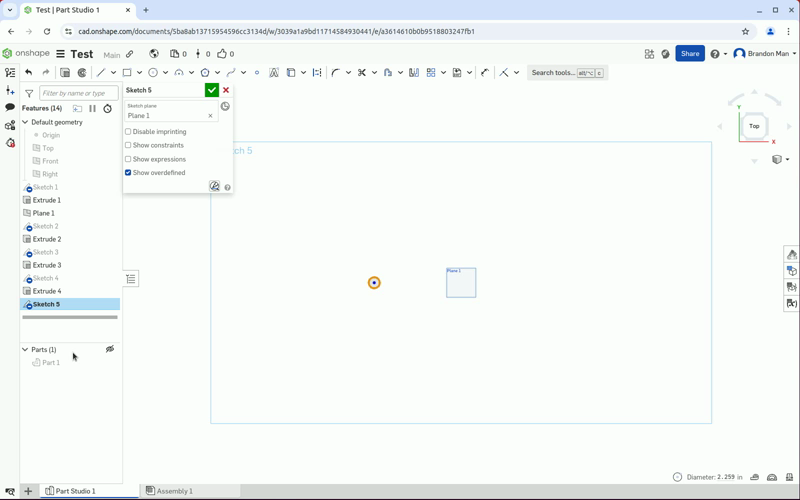
key(shift+e)
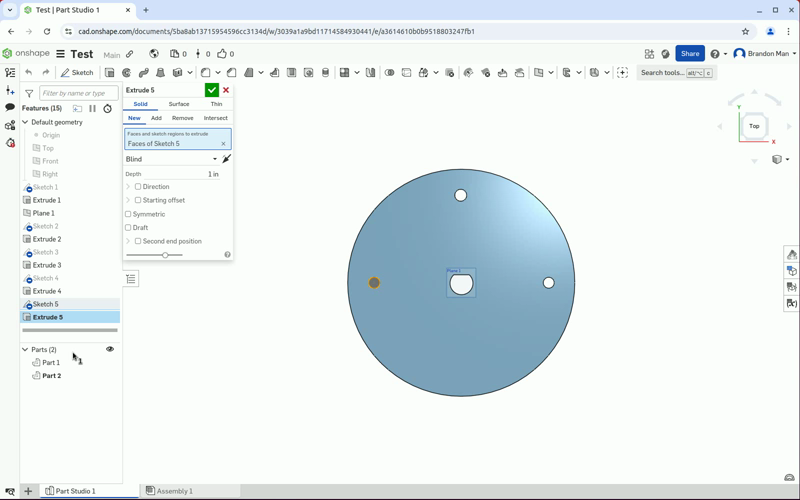
mouse_move(143, 106)
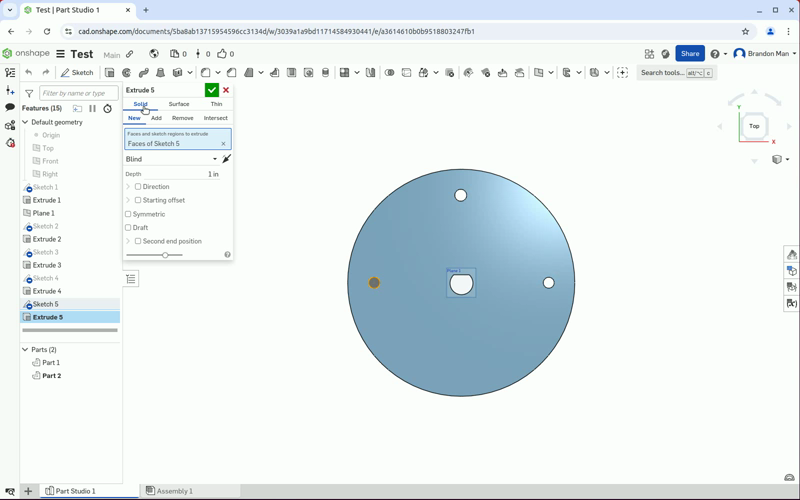
click(143, 106)
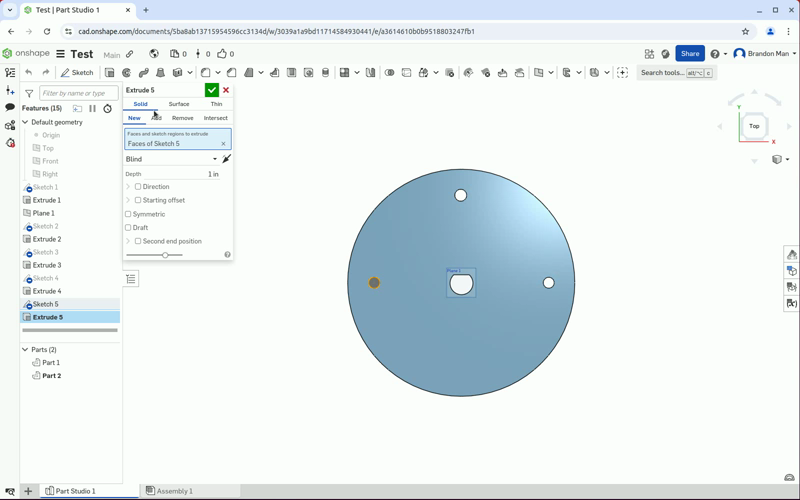
mouse_move(186, 120)
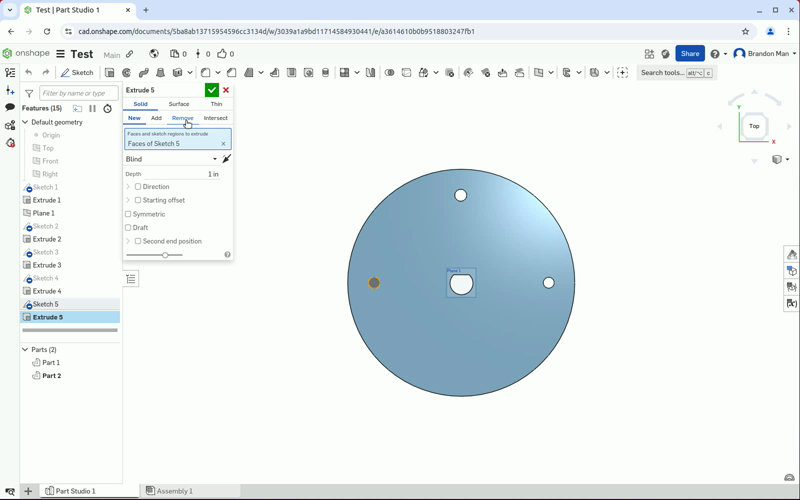
click(186, 120)
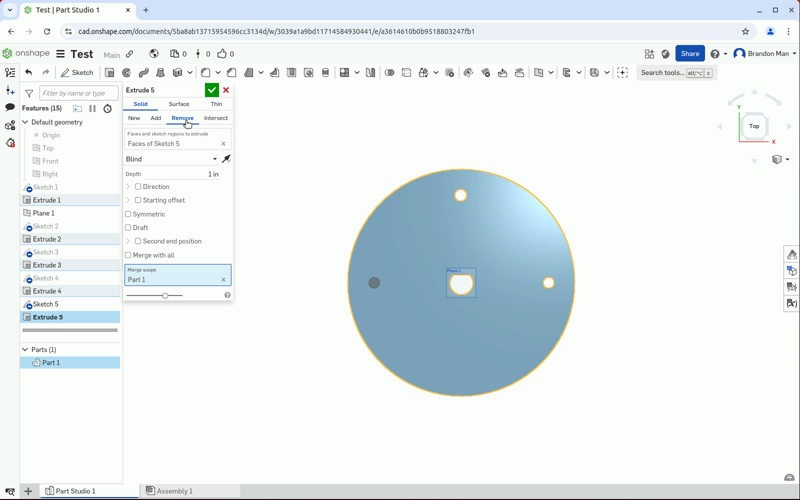
key(tab, 4)
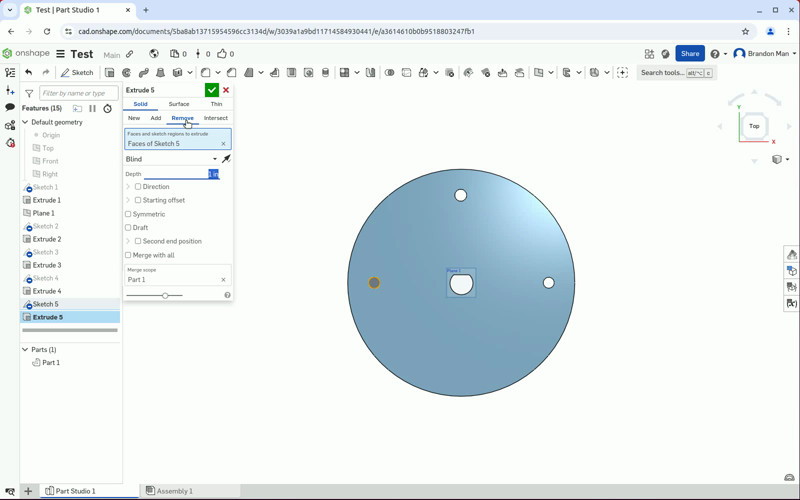
text(7.221)
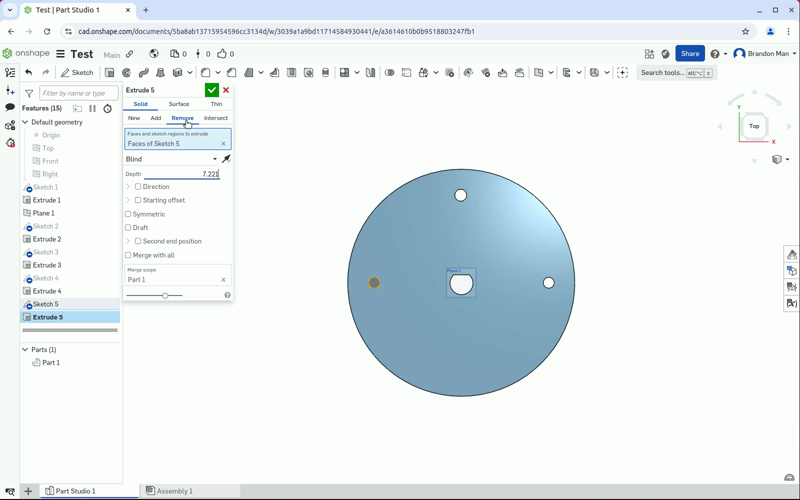
key(tab, 6)
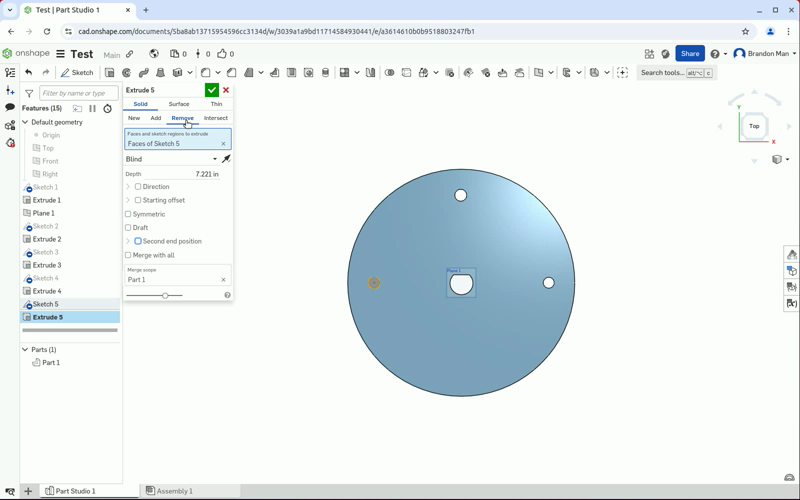
key(space)
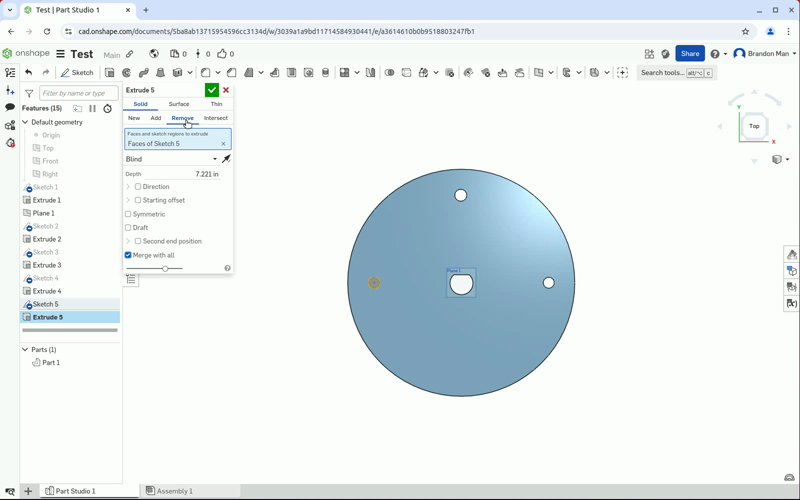
key(enter)
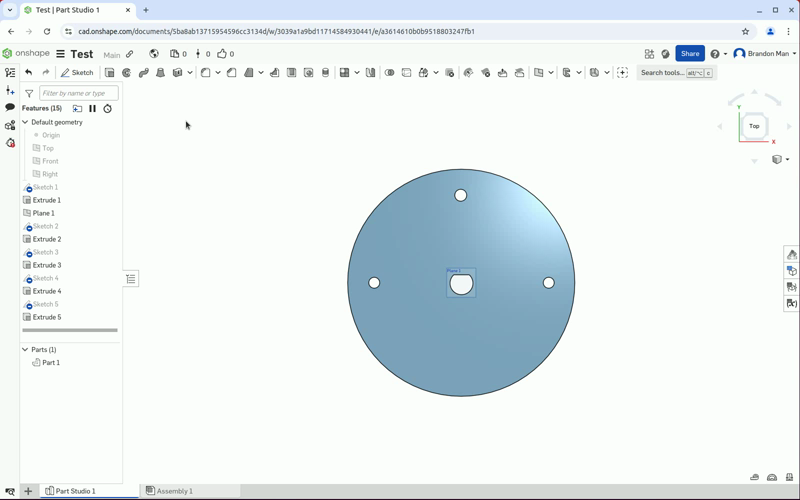
key(shift+h)
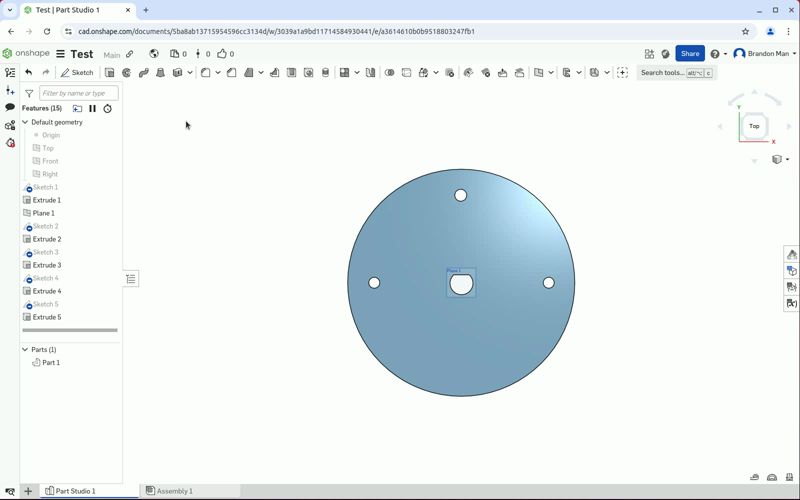
key(shift+h)
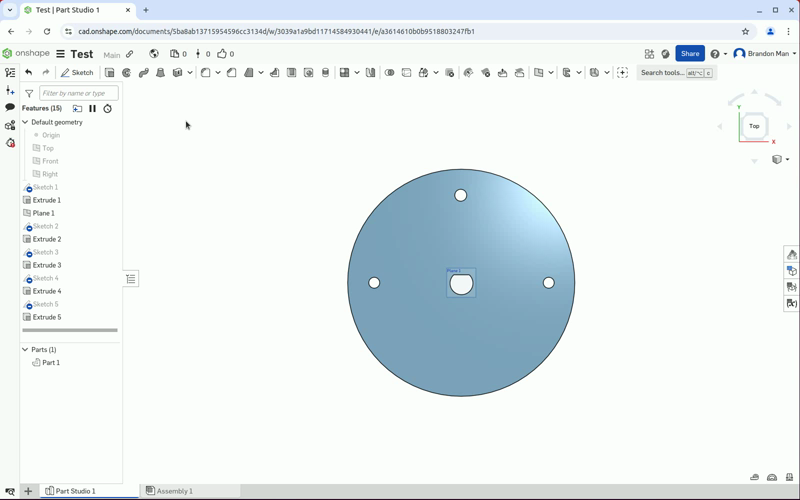
mouse_move(73, 189)
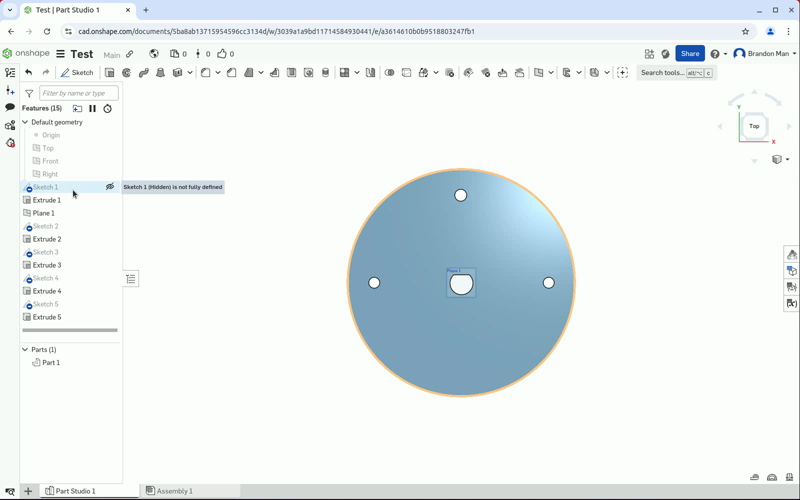
click(73, 189)
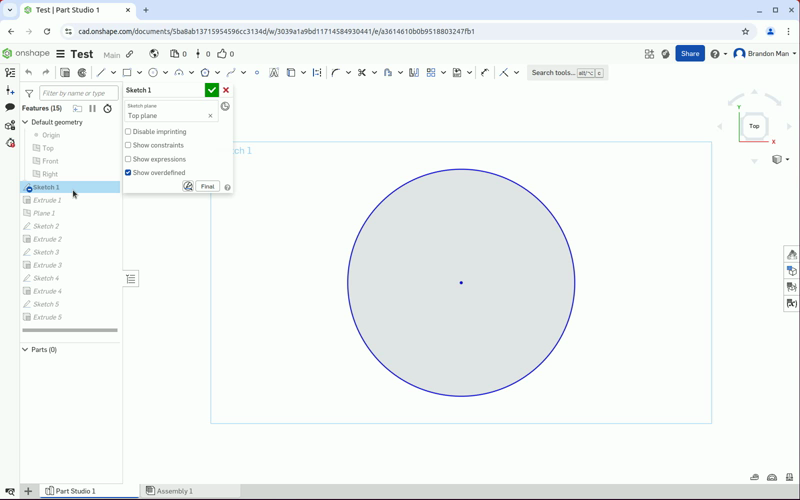
mouse_move(229, 92)
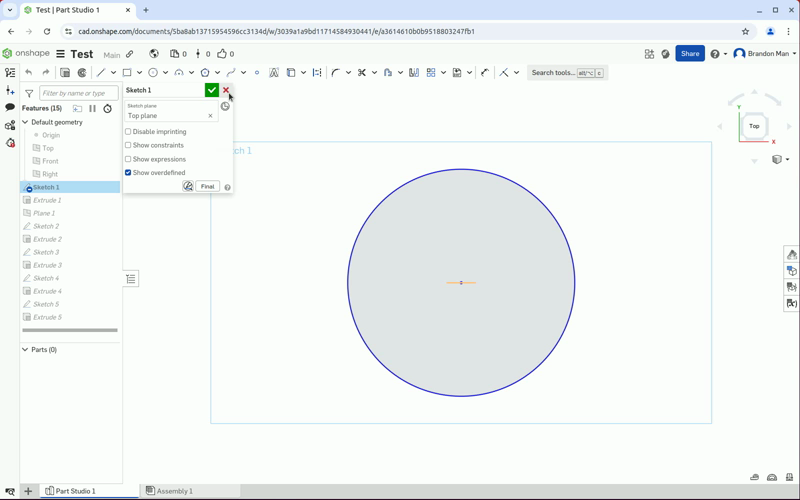
click(229, 92)
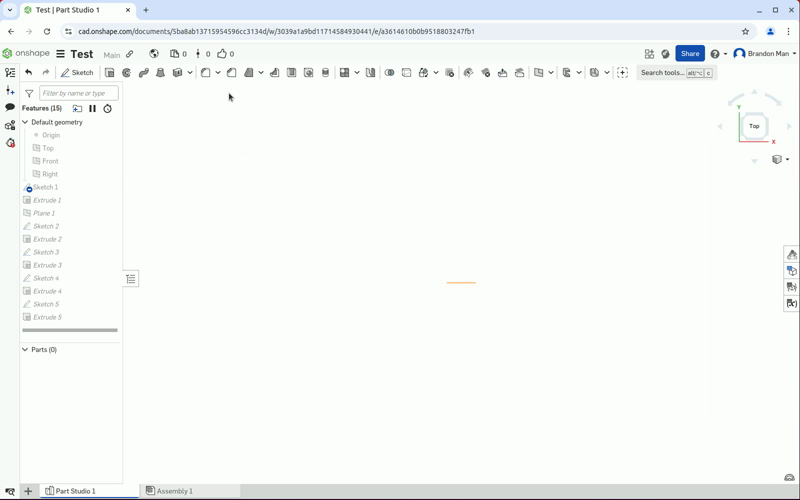
key(shift+s)
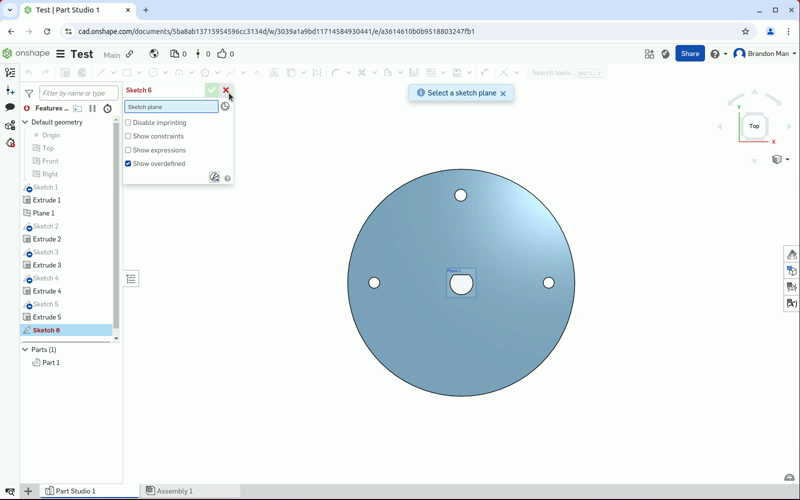
mouse_move(69, 215)
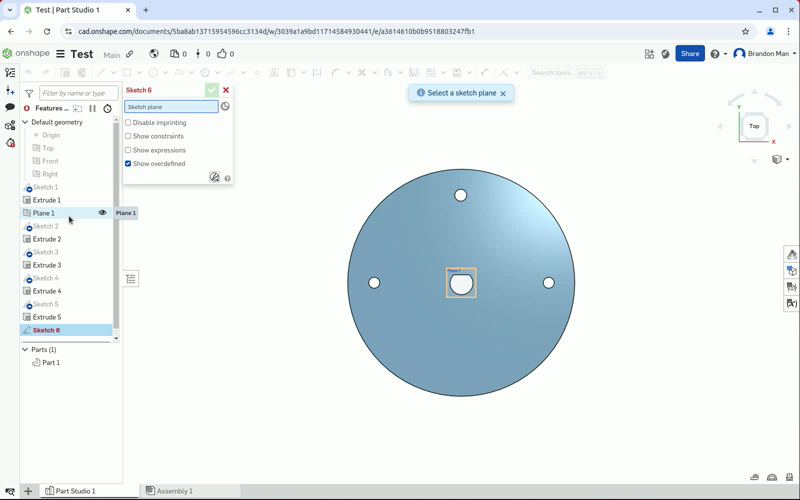
click(69, 215)
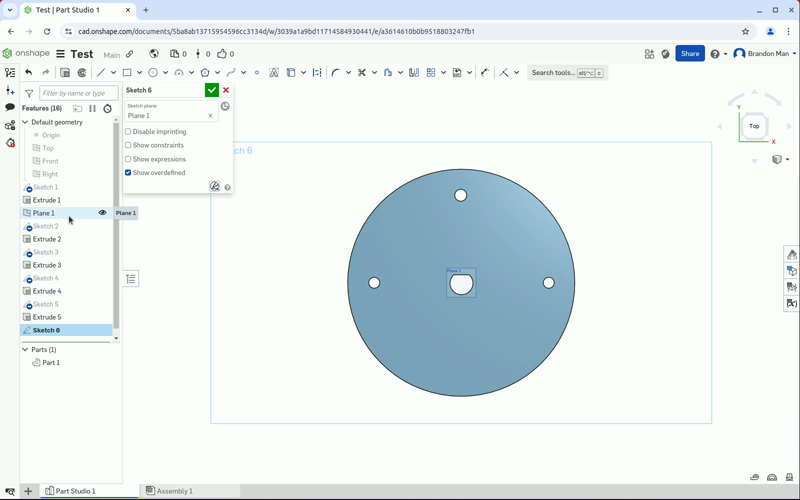
mouse_move(73, 352)
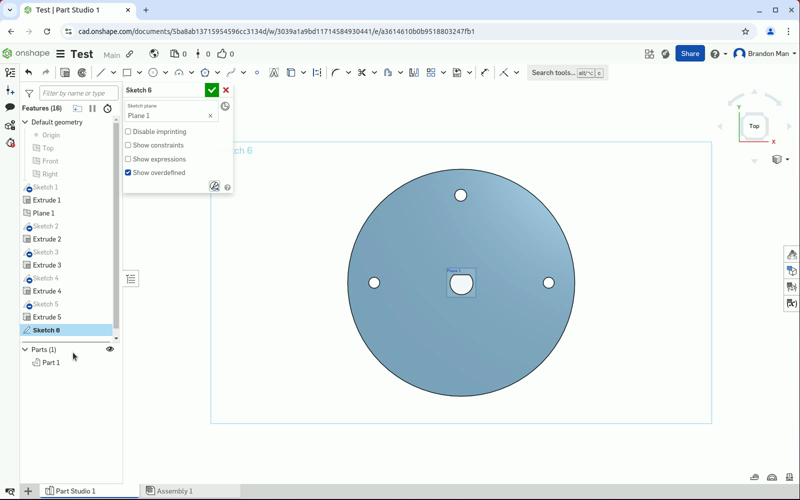
key(y)
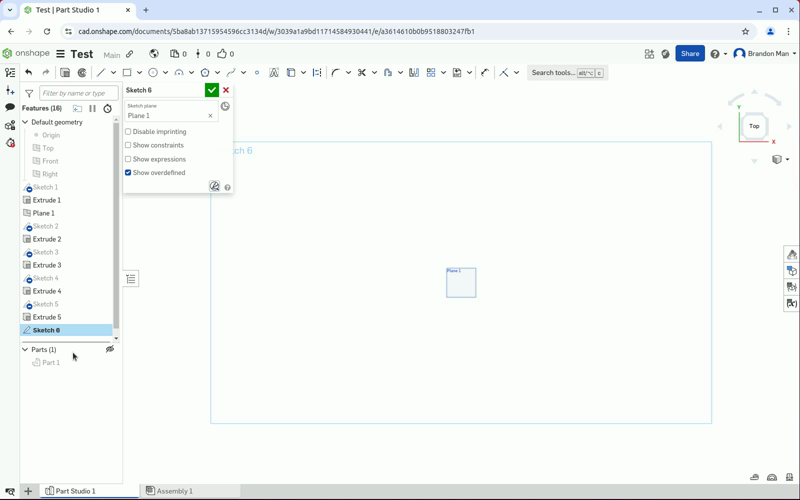
key(c)
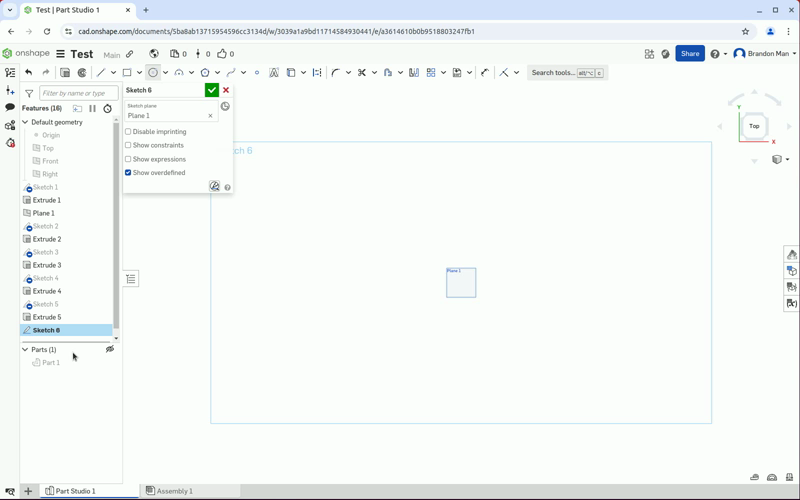
key_down(shift)
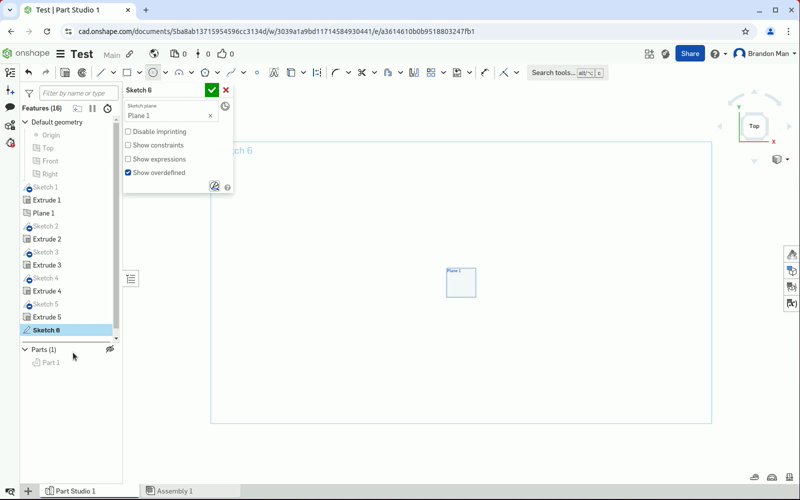
mouse_move(460, 370)
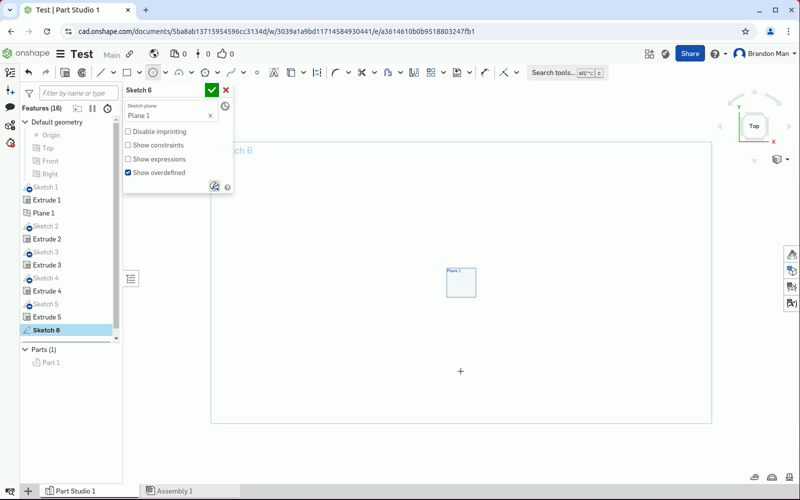
click(460, 370)
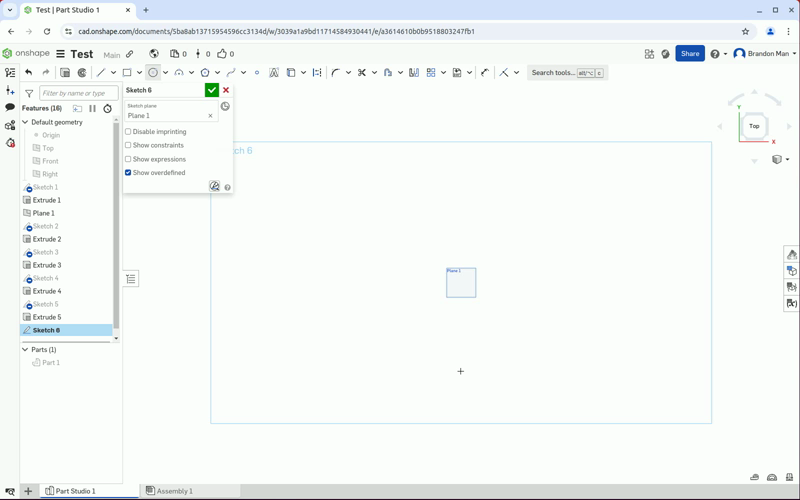
key_up(shift)
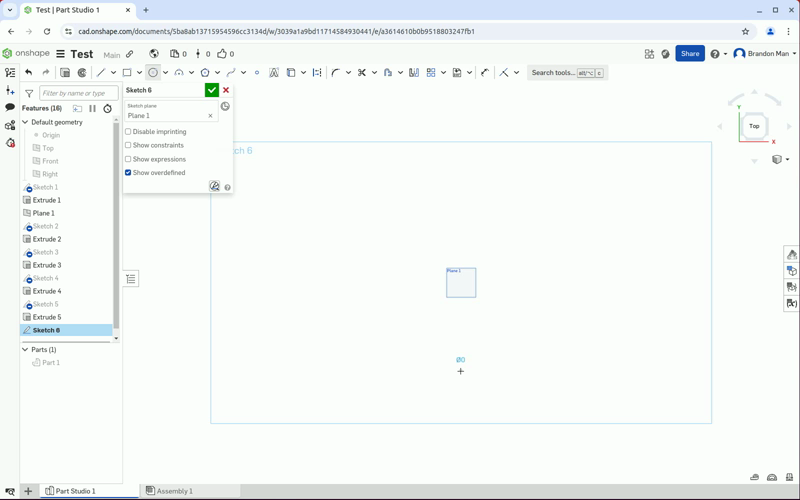
mouse_move(466, 370)
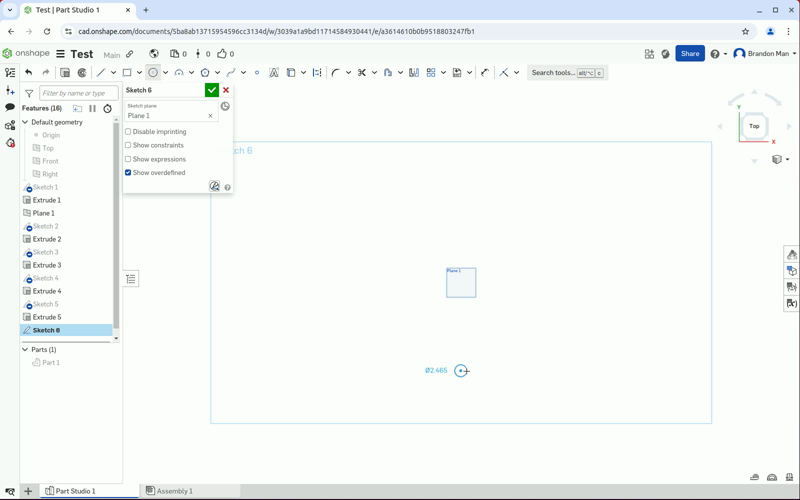
click(466, 370)
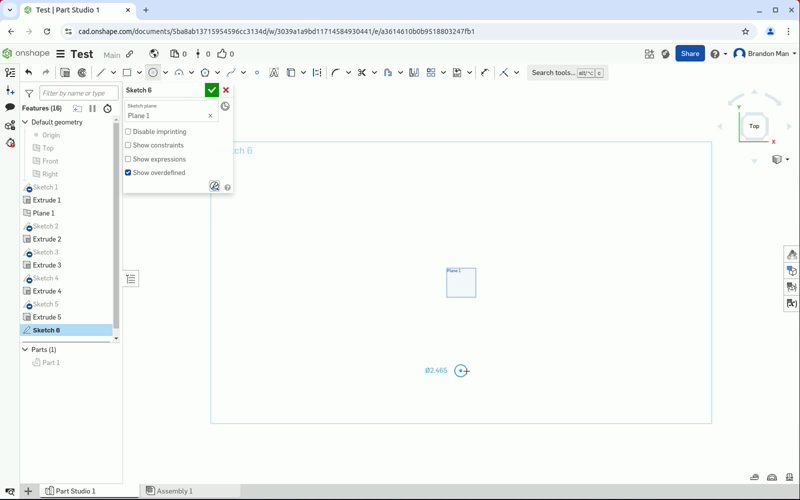
key(esc)
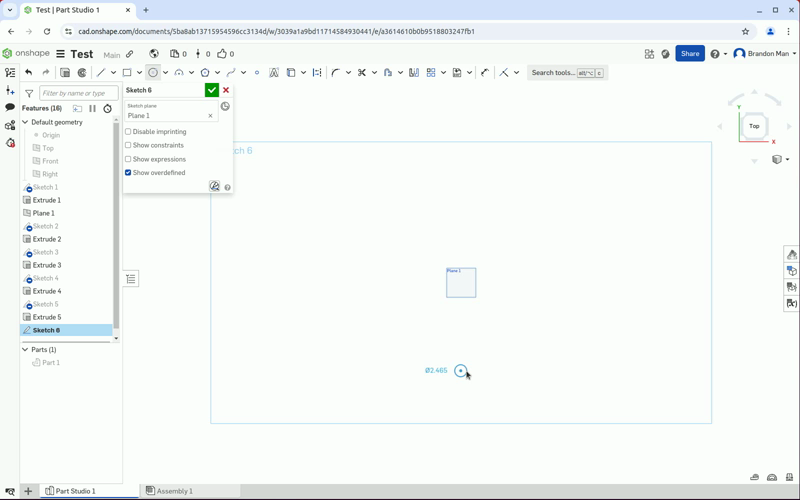
mouse_move(457, 375)
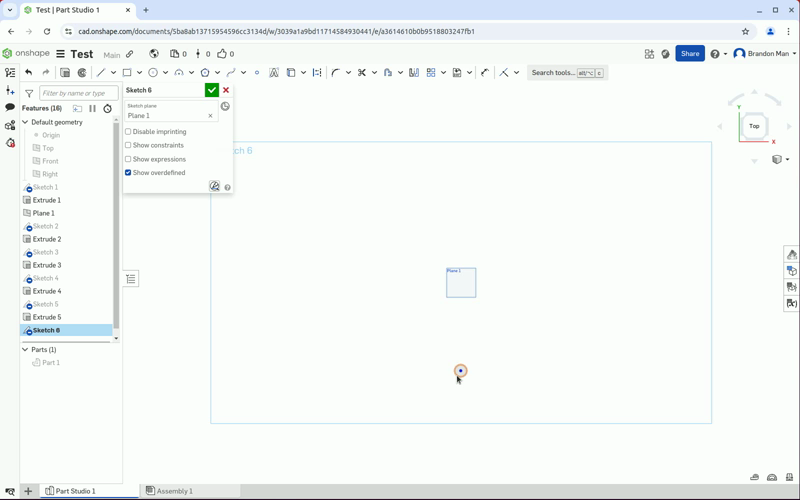
scroll(6)
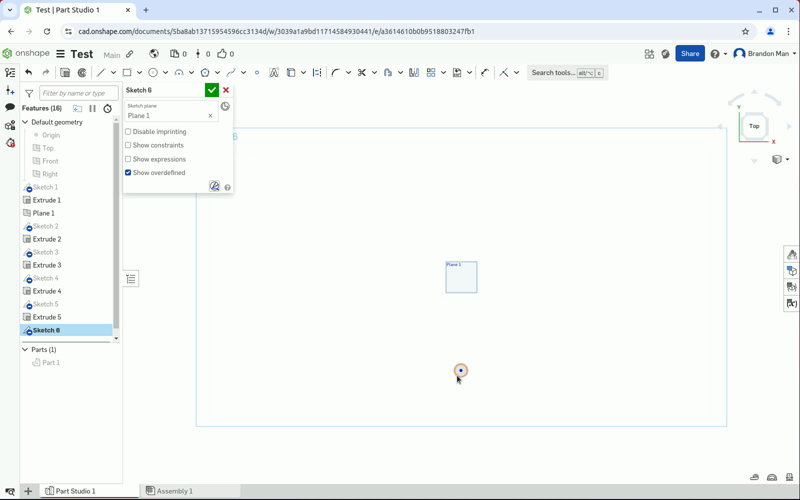
scroll(6)
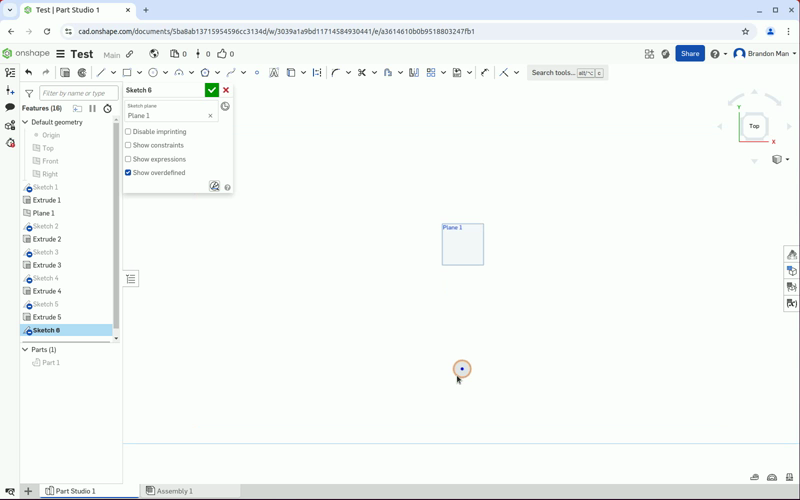
scroll(6)
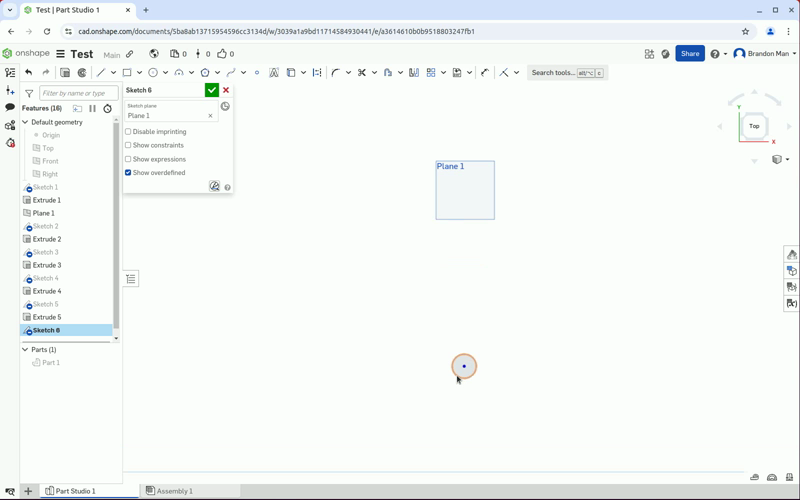
scroll(6)
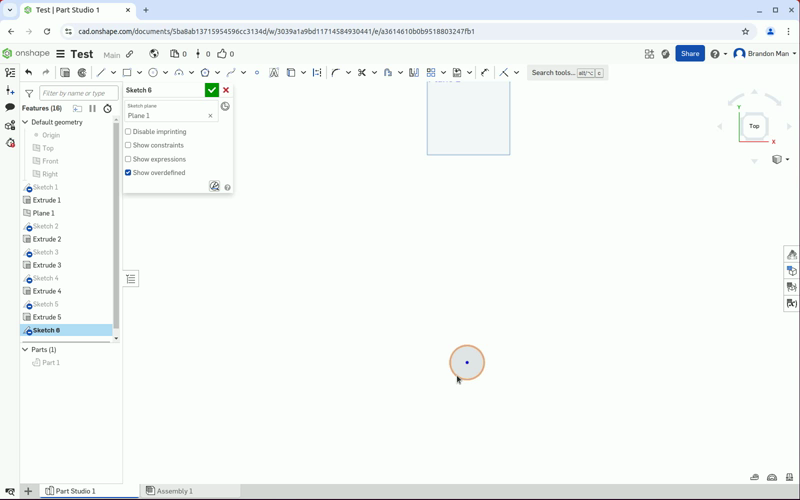
scroll(6)
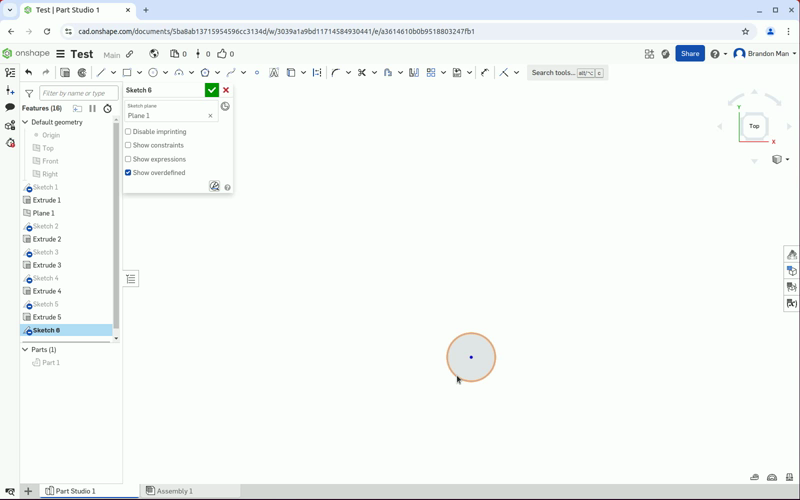
scroll(6)
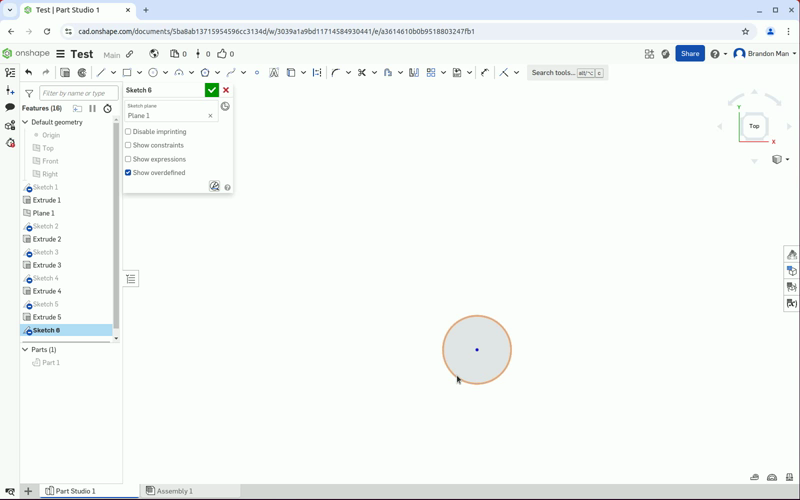
scroll(6)
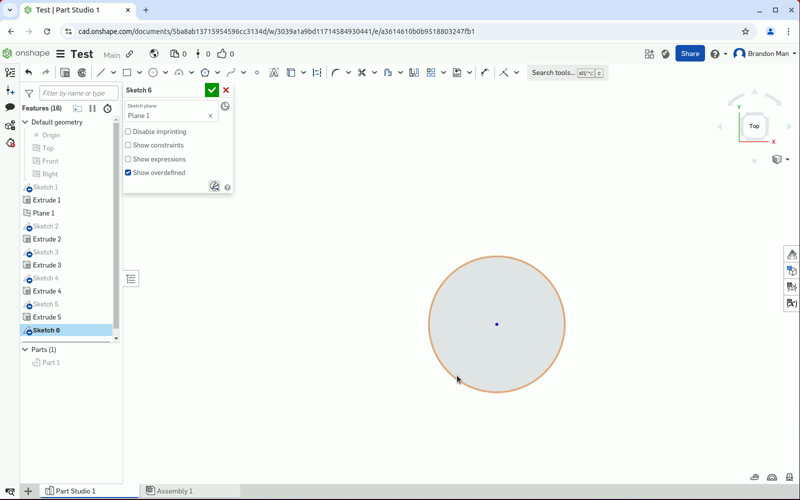
click(457, 375)
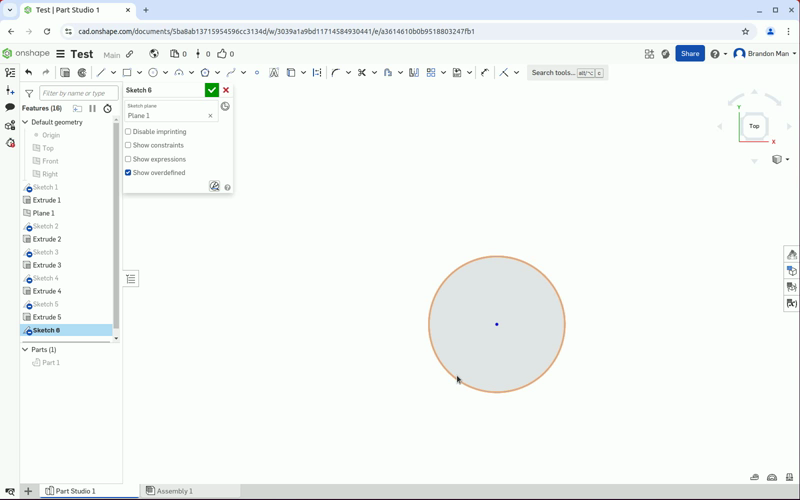
scroll(-6)
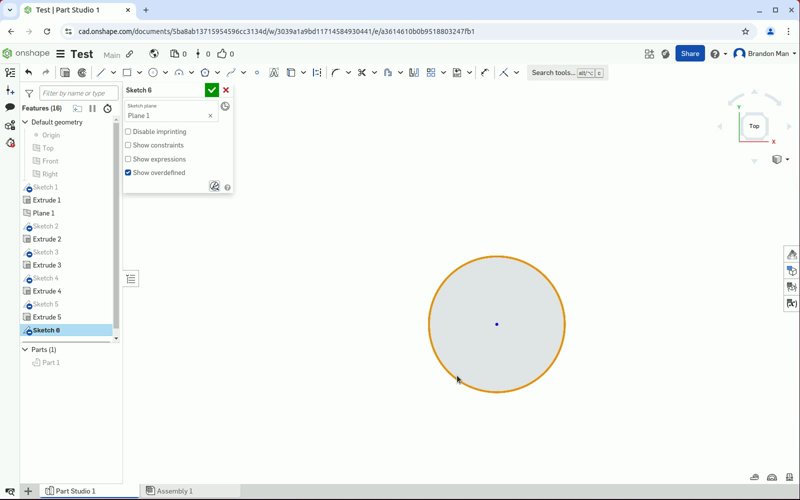
scroll(-6)
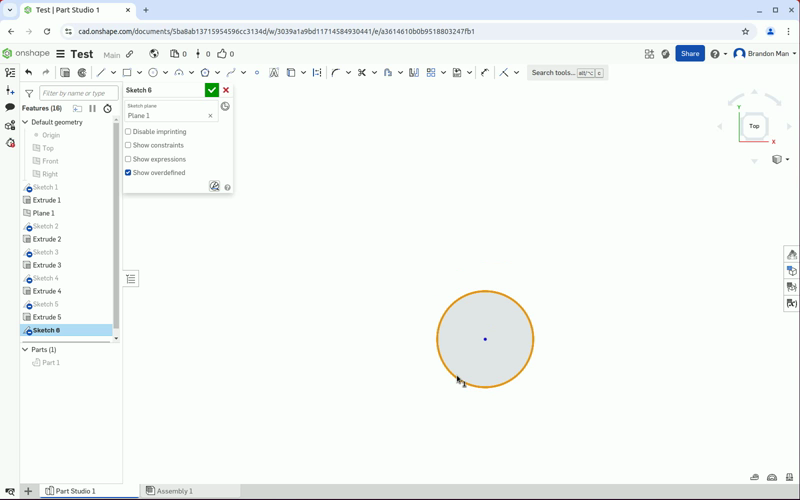
scroll(-6)
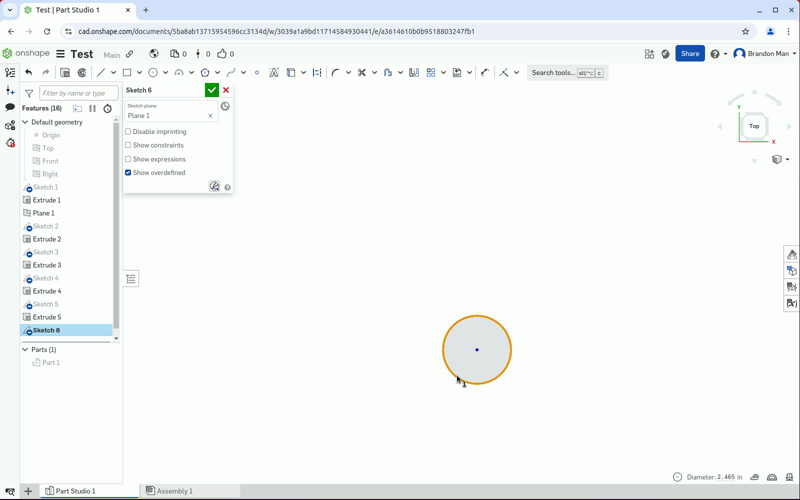
scroll(-6)
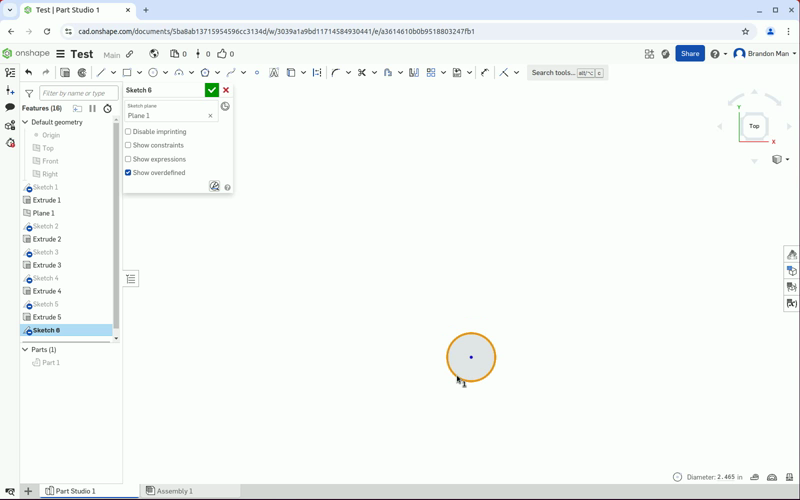
scroll(-6)
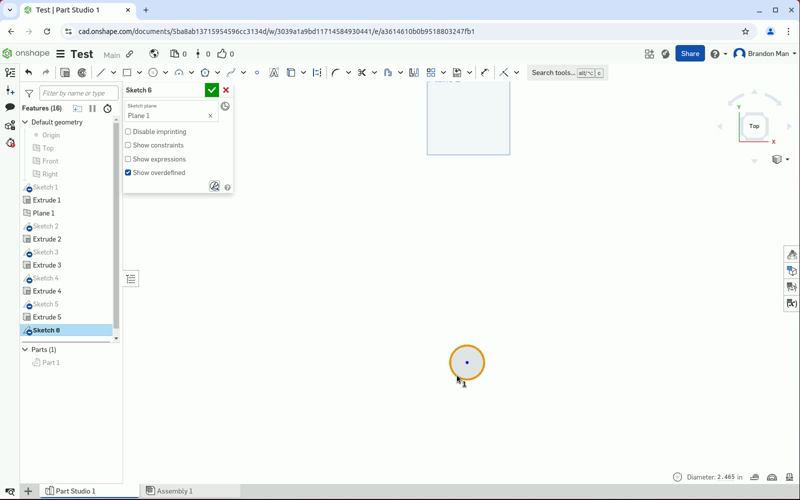
scroll(-6)
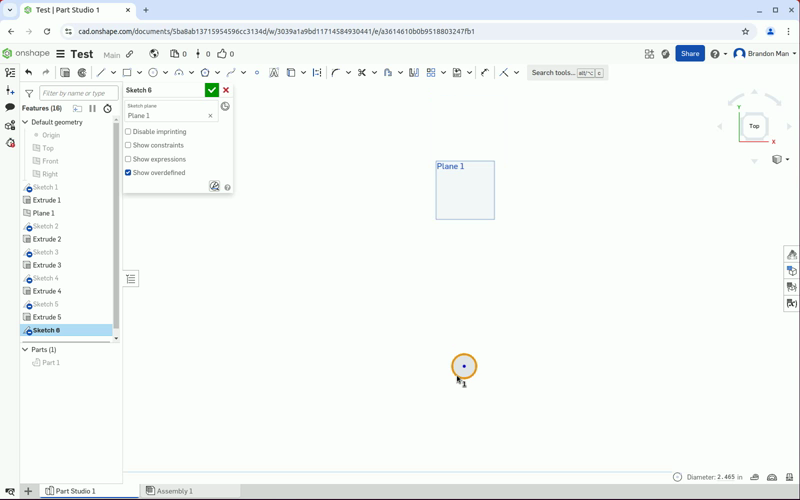
scroll(-6)
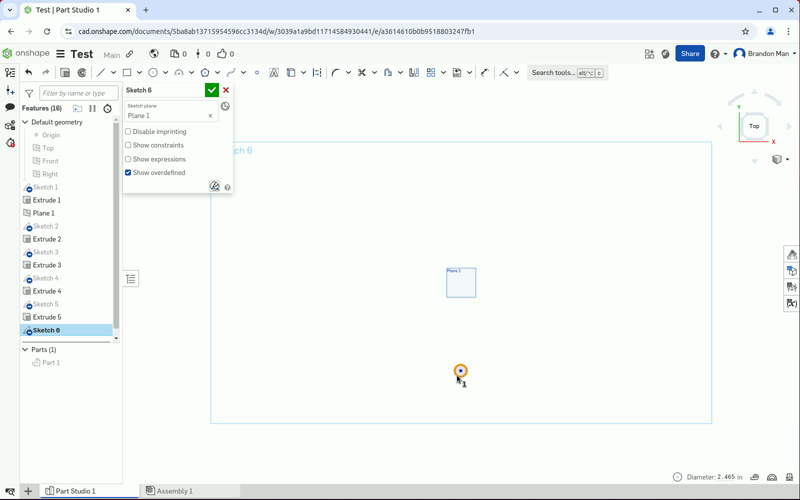
mouse_move(73, 352)
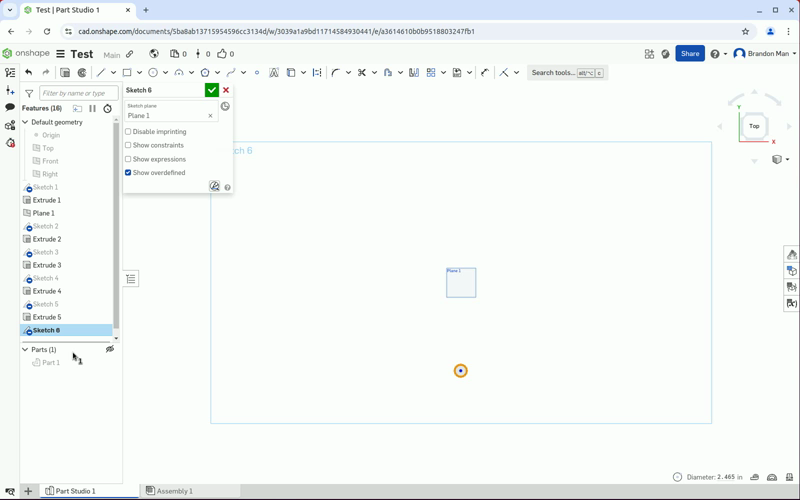
key(shift+y)
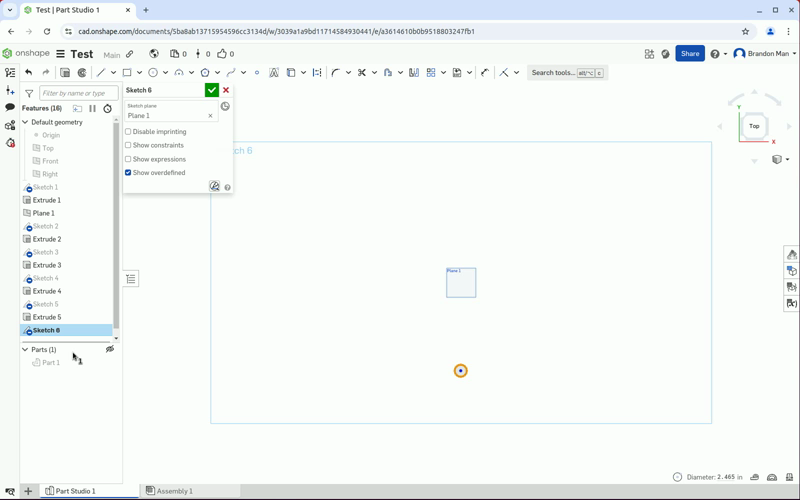
key(shift+e)
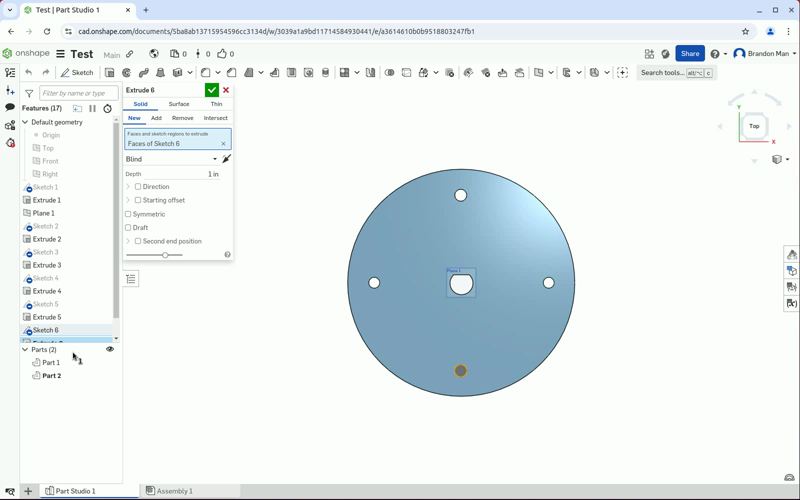
mouse_move(143, 106)
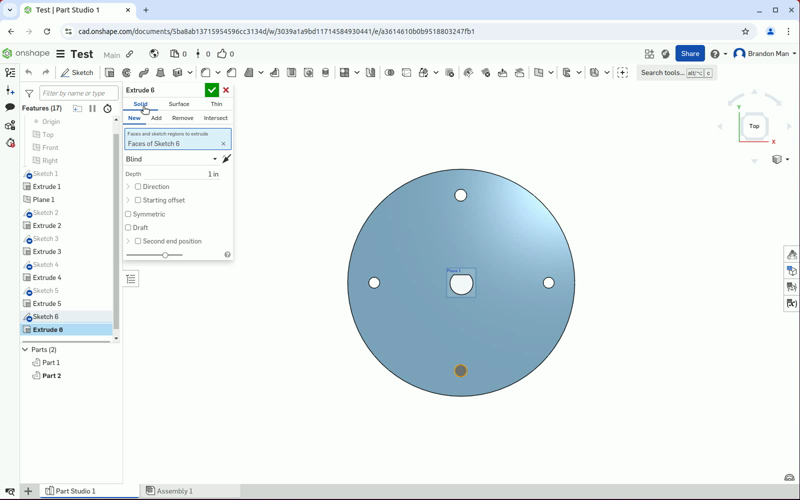
click(143, 106)
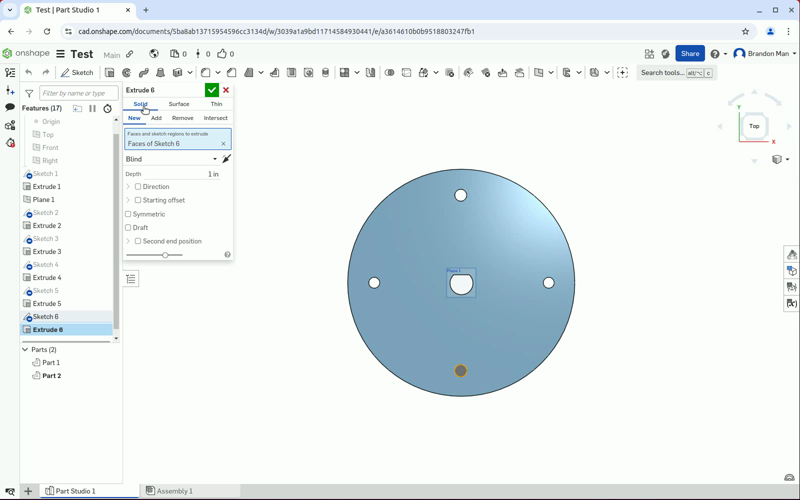
mouse_move(186, 120)
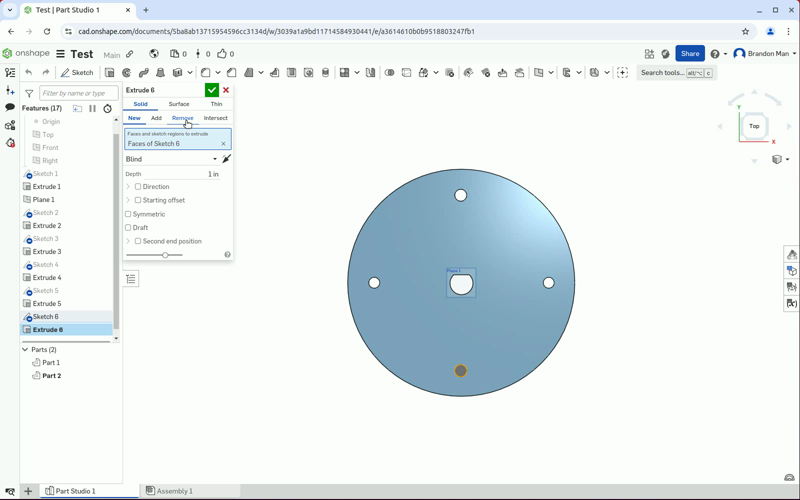
click(186, 120)
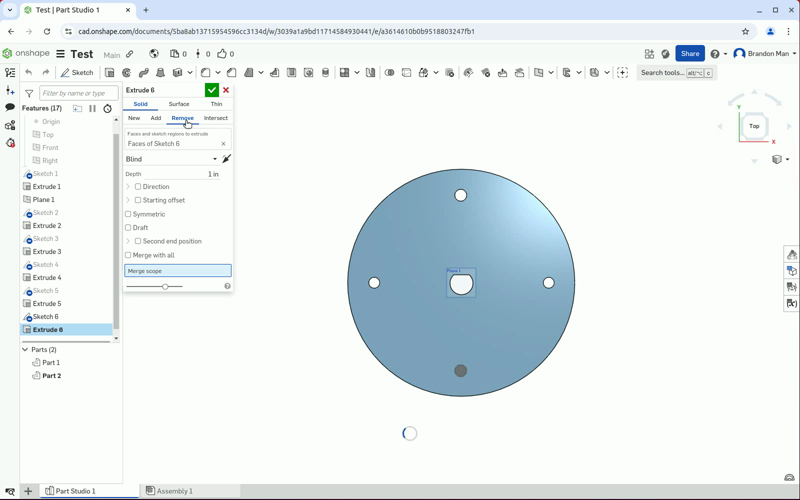
key(tab, 4)
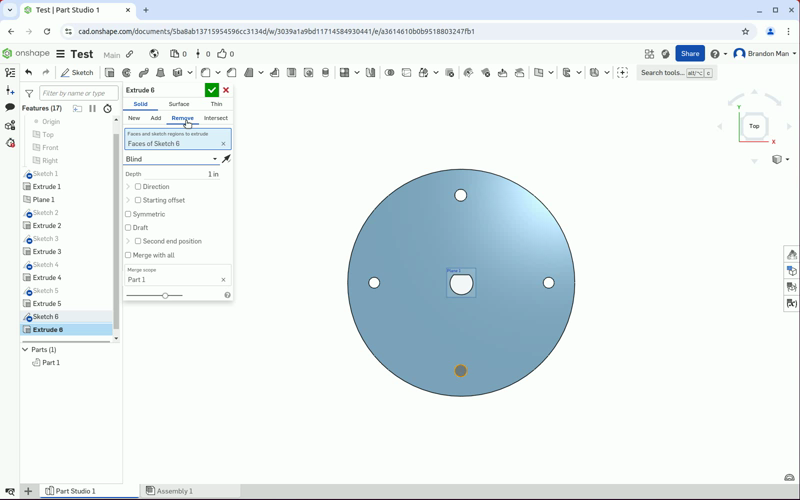
text(7.221)
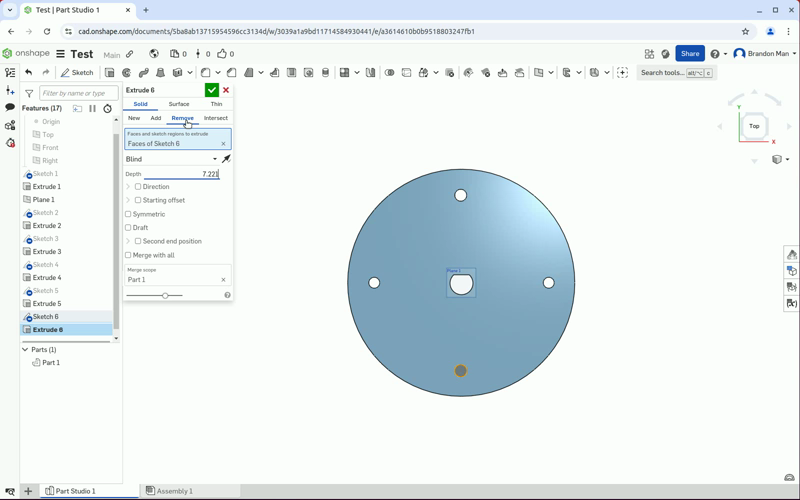
key(tab, 6)
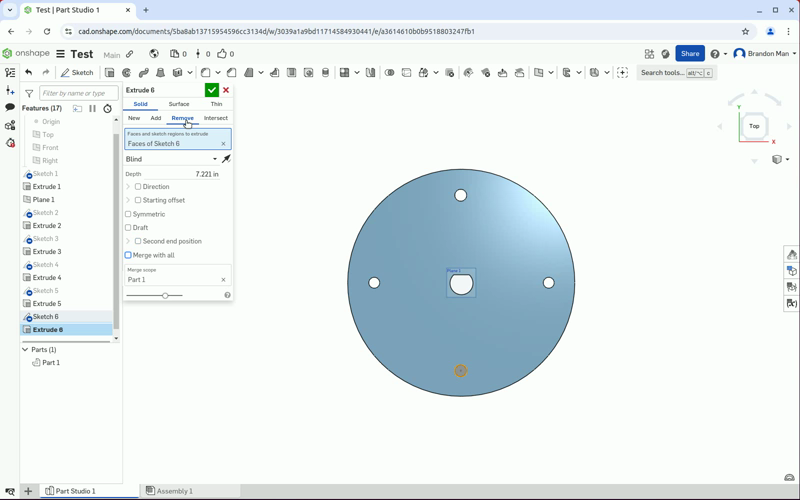
key(space)
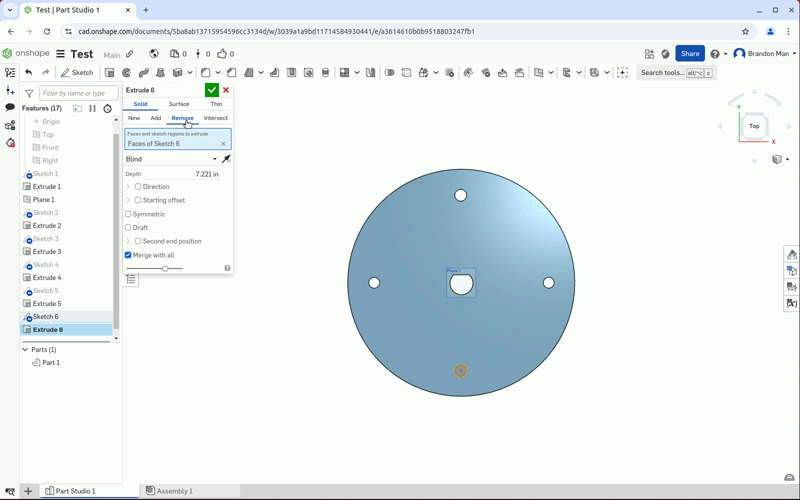
key(enter)
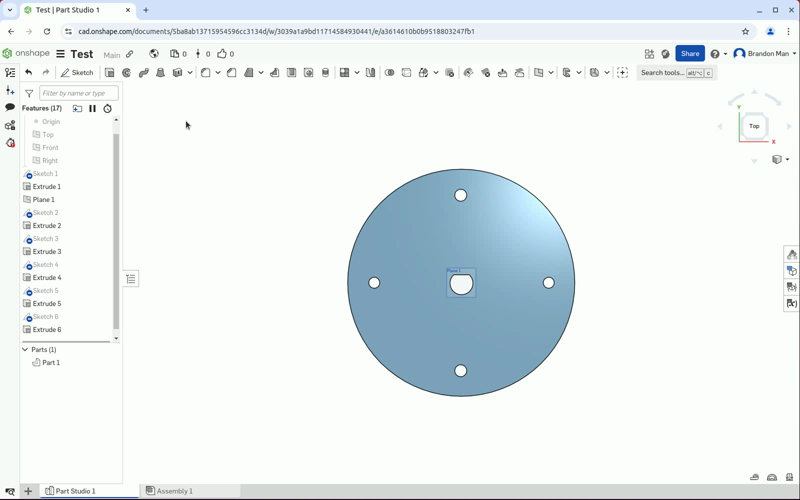
key(shift+h)
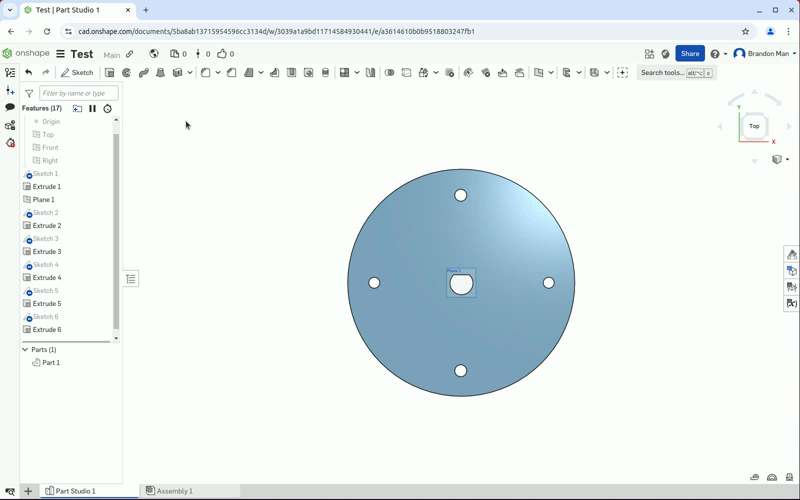
key(shift+h)
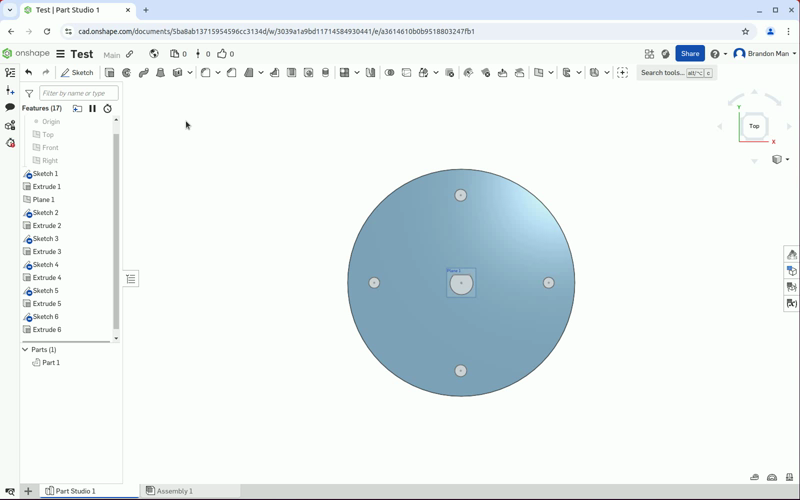
key(shift+7)
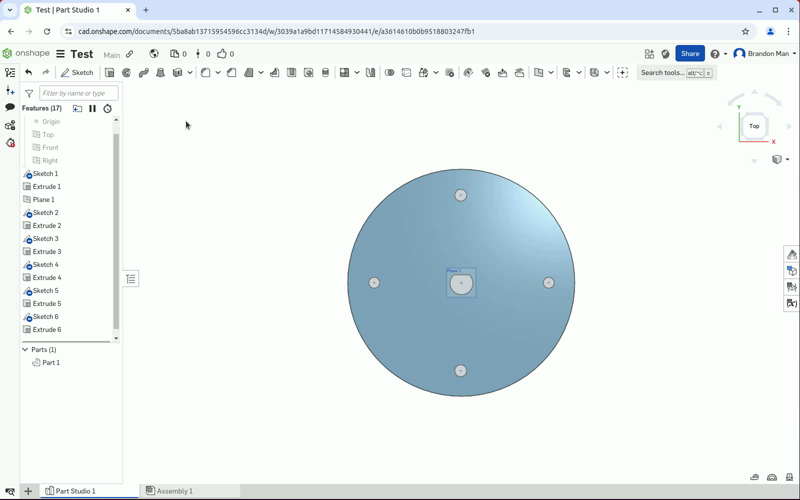
key(up, 3)
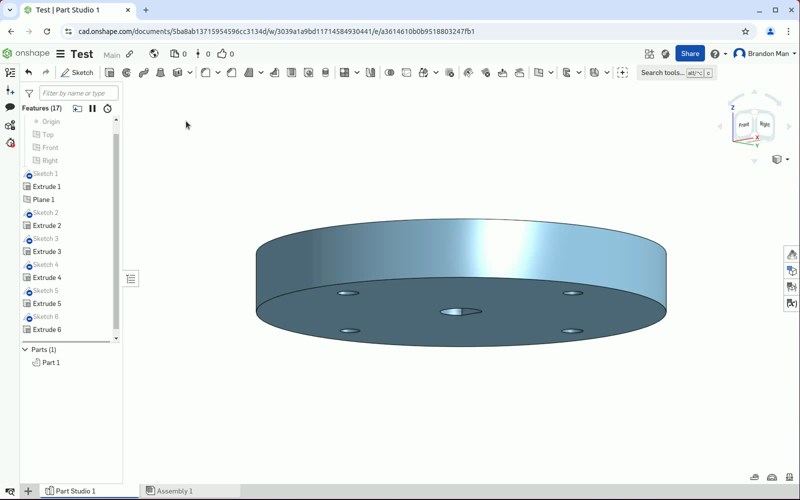
key(left, 3)
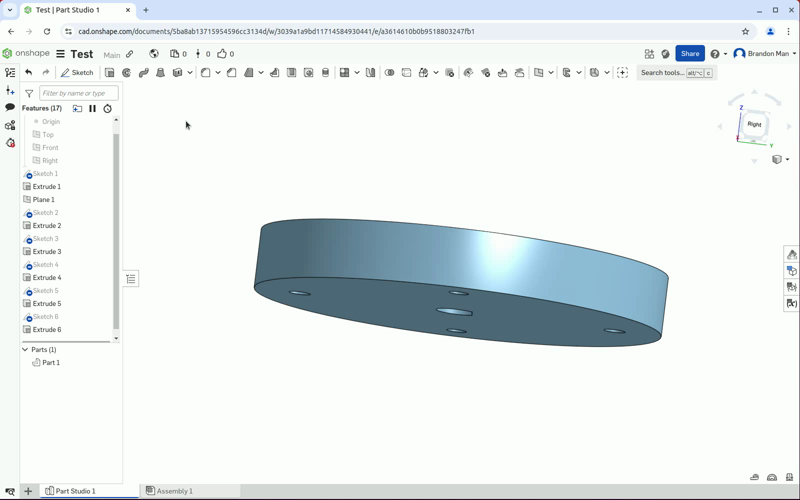
key(right, 3)
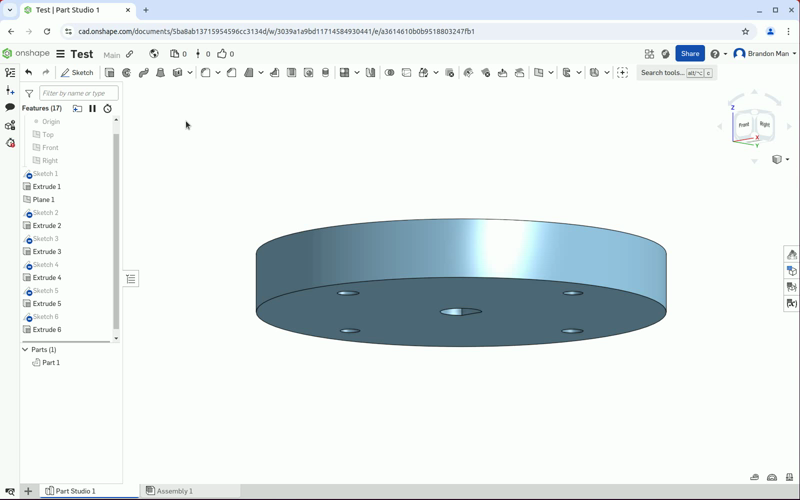
key(down, 3)
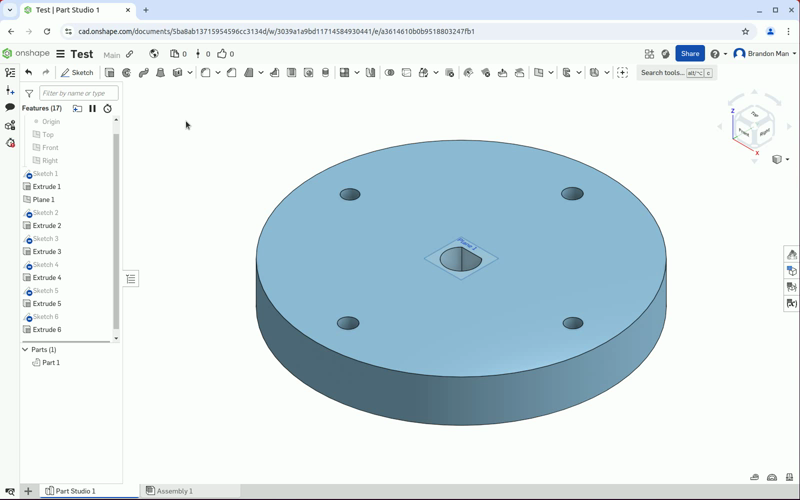
mouse_move(69, 176)
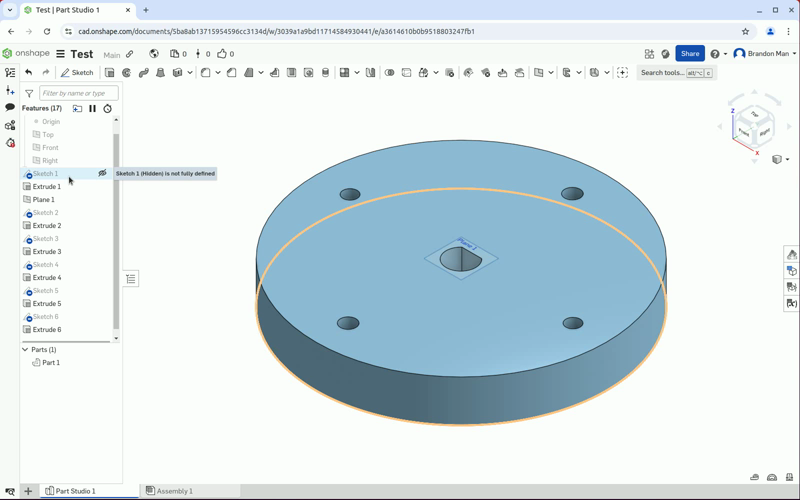
click(69, 176)